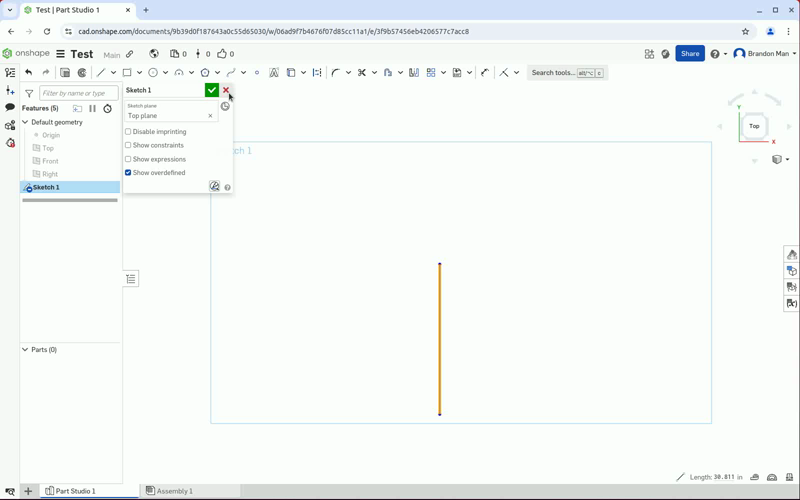
key(shift+h)
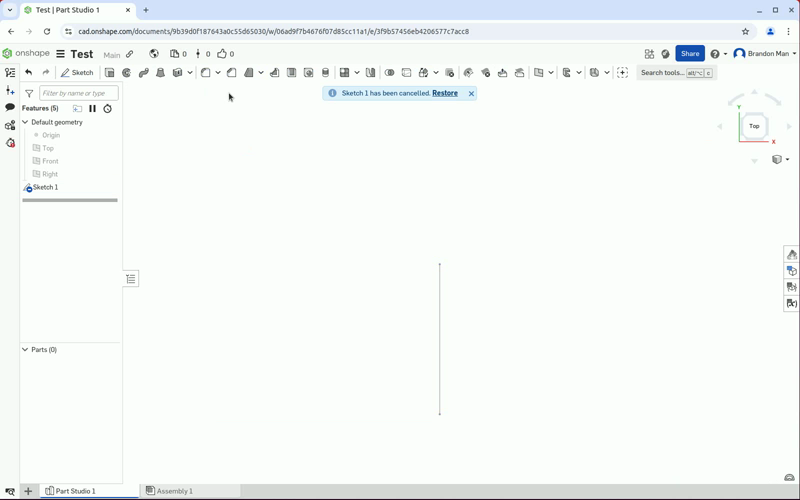
key(shift+s)
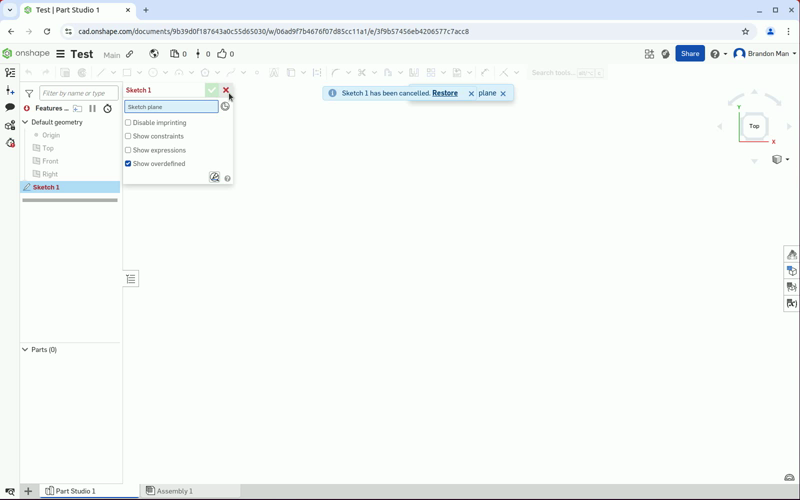
mouse_move(73, 150)
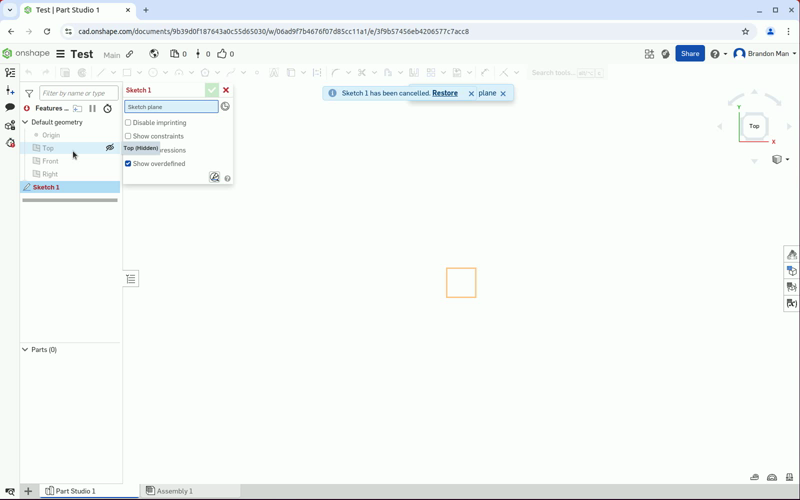
click(73, 150)
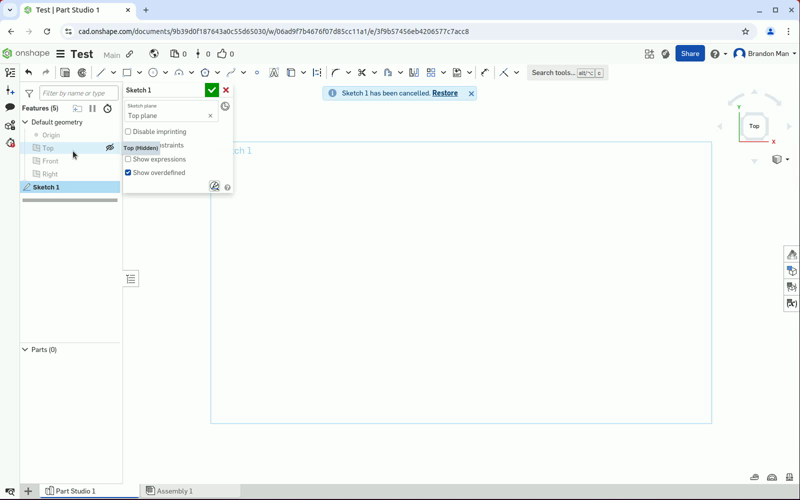
mouse_move(73, 352)
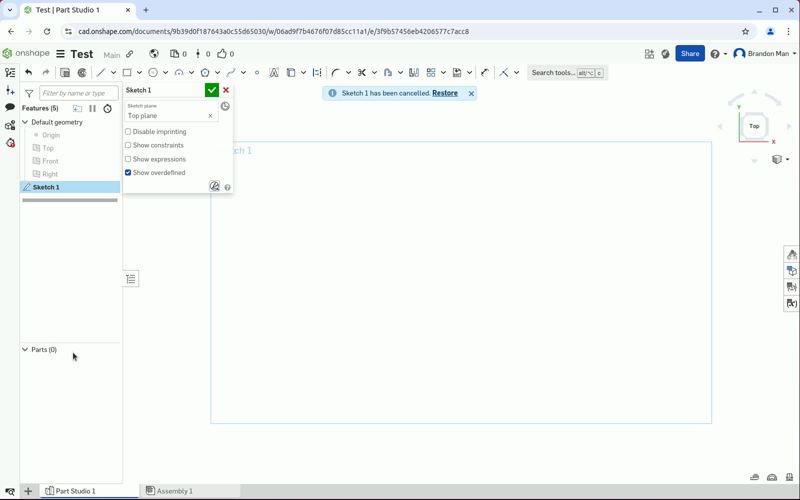
key(y)
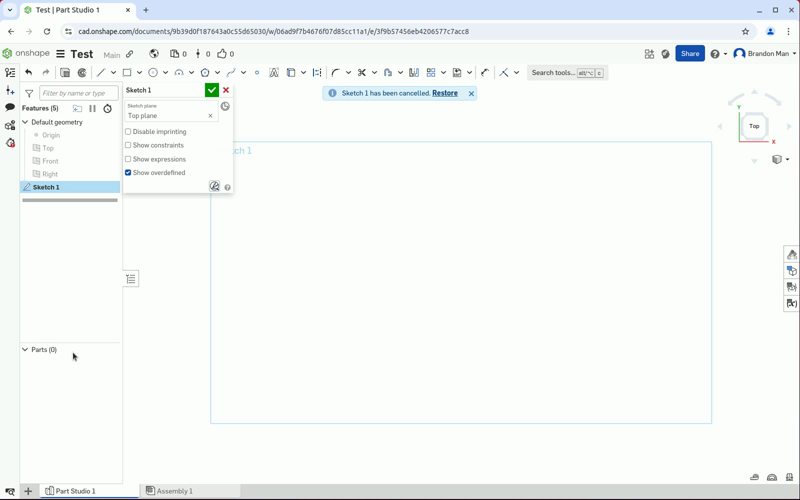
key(l)
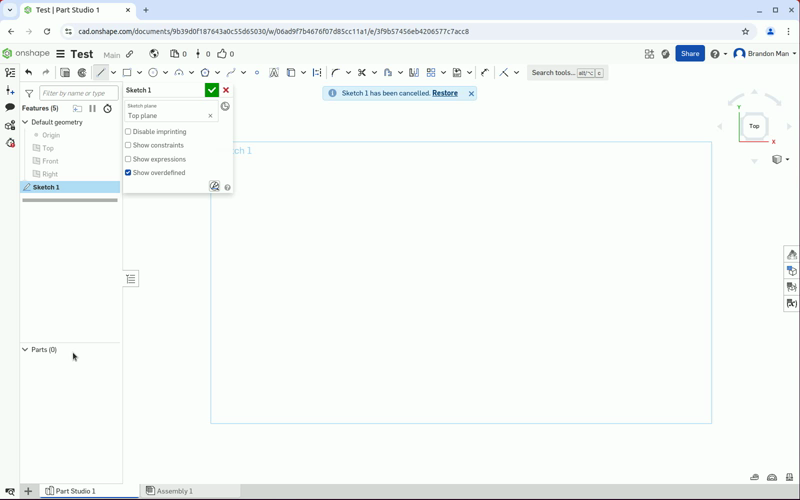
key_down(shift)
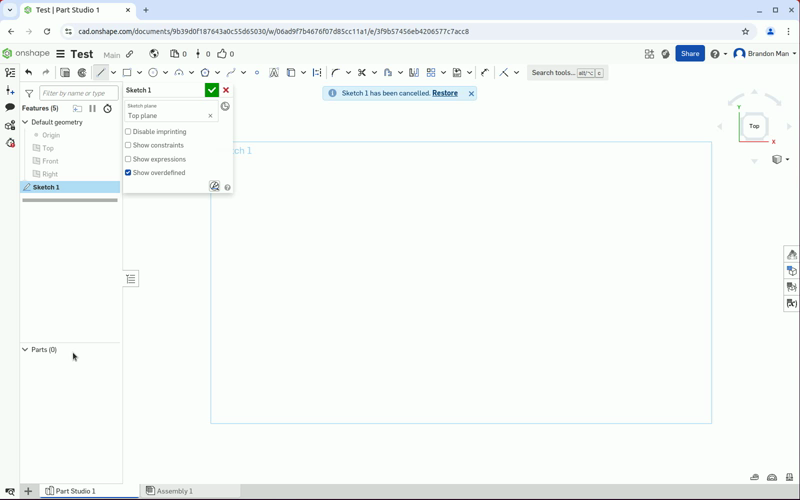
mouse_move(460, 312)
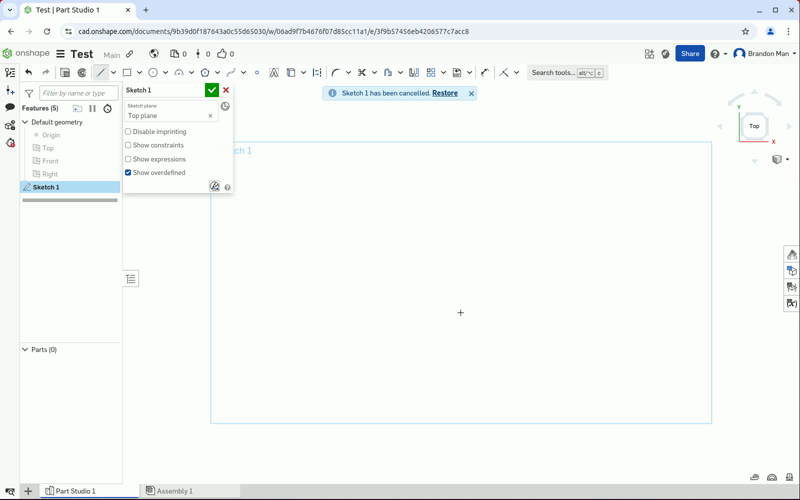
click(460, 312)
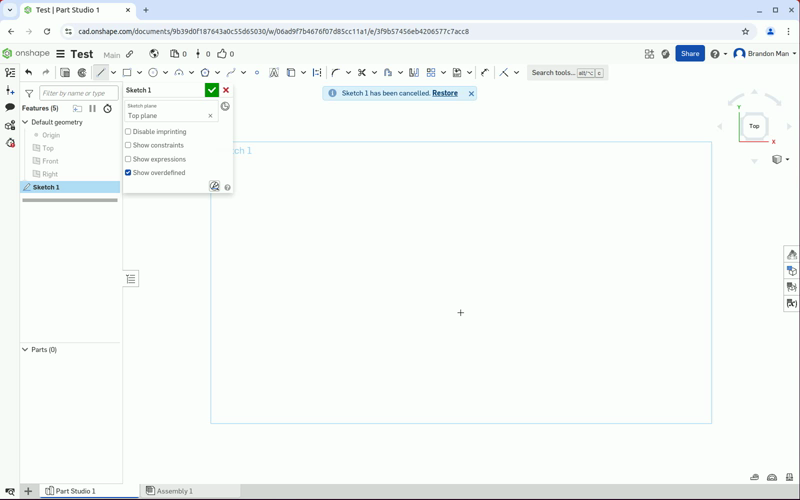
key_up(shift)
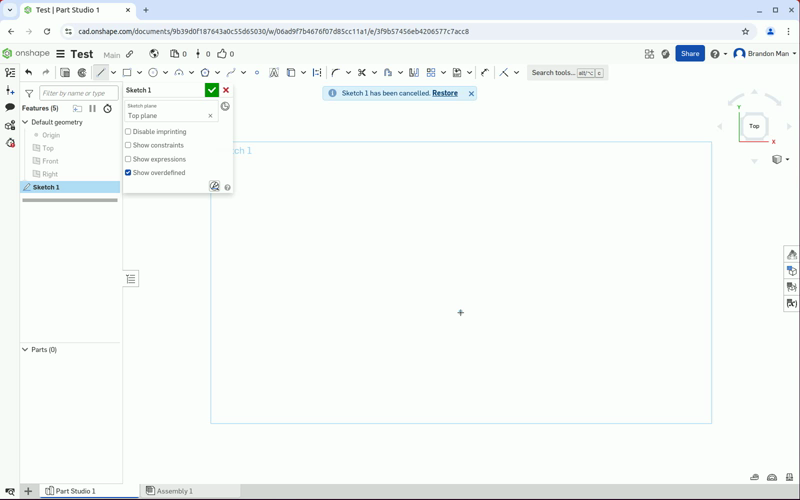
key_down(shift)
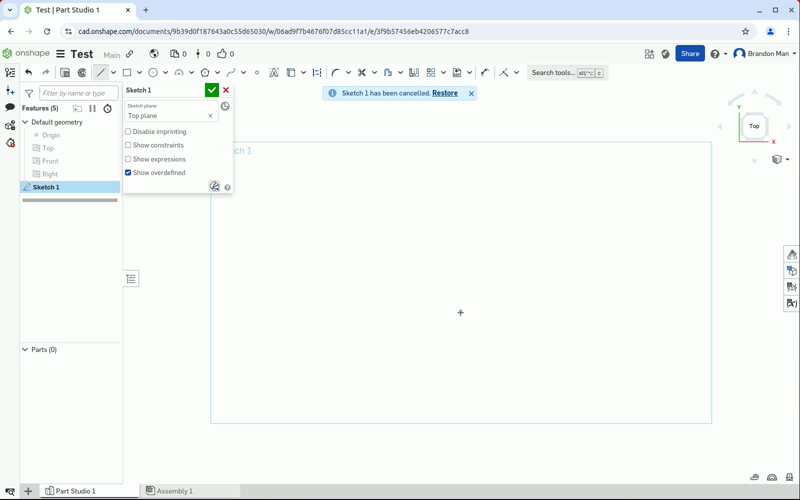
mouse_move(543, 312)
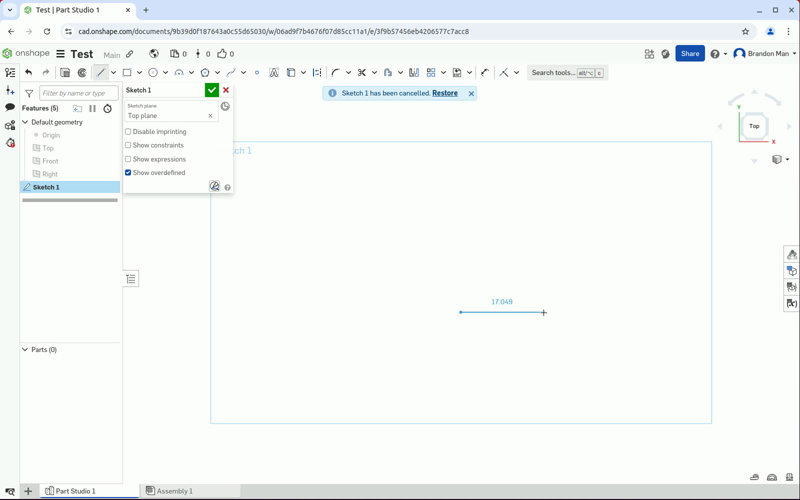
click(543, 312)
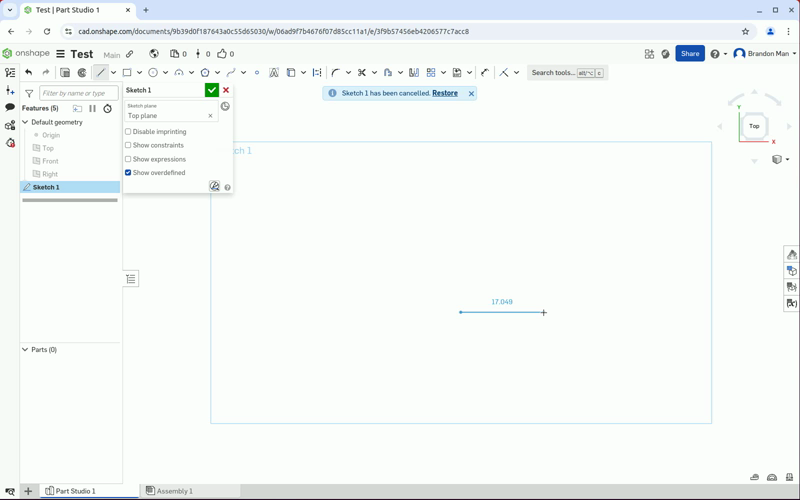
key_up(shift)
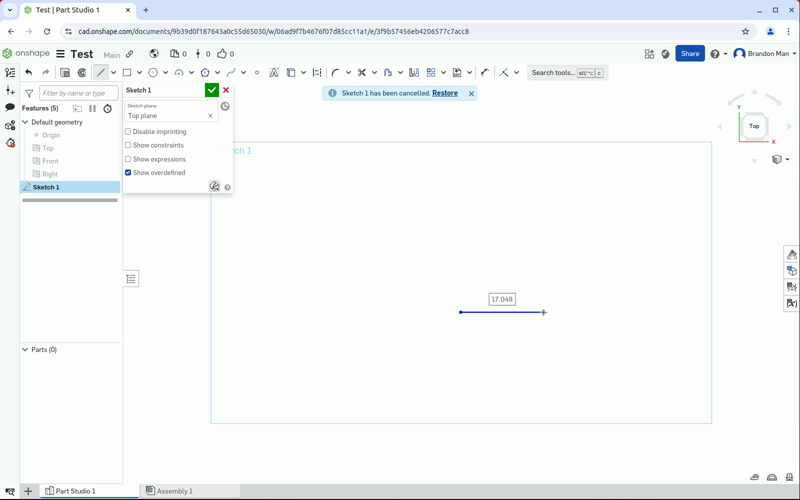
key(esc)
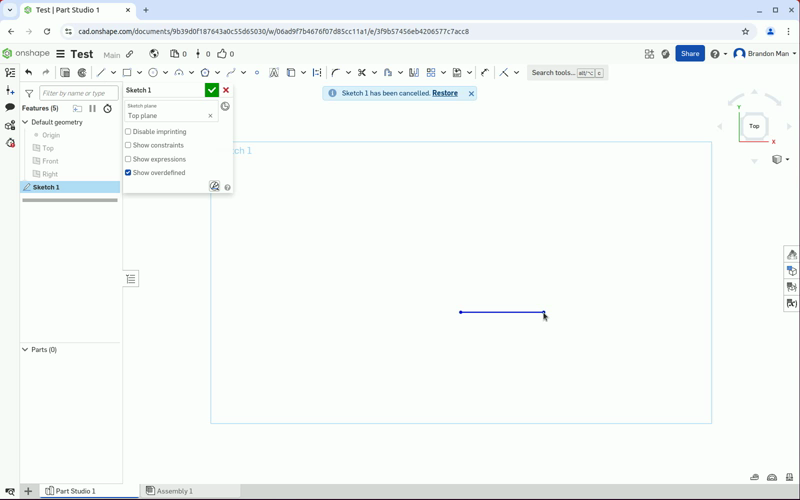
key(a)
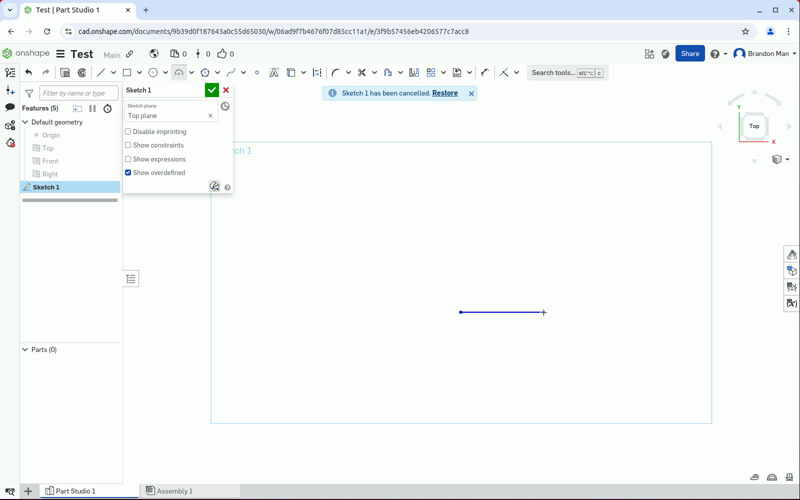
mouse_move(543, 312)
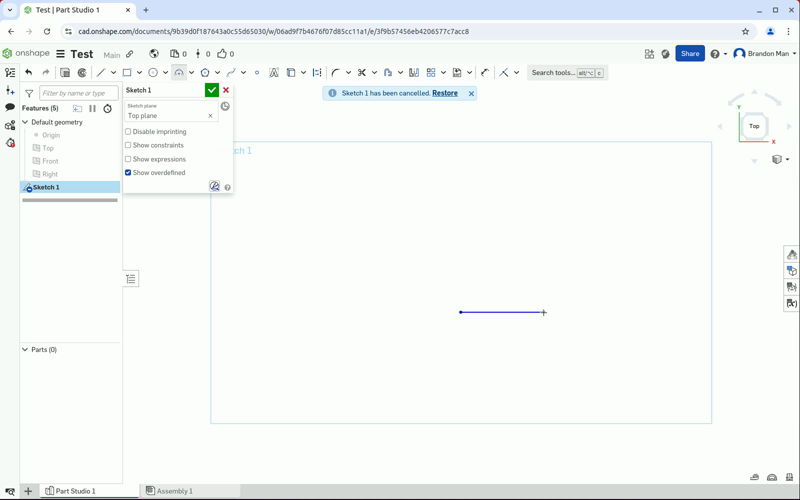
click(543, 312)
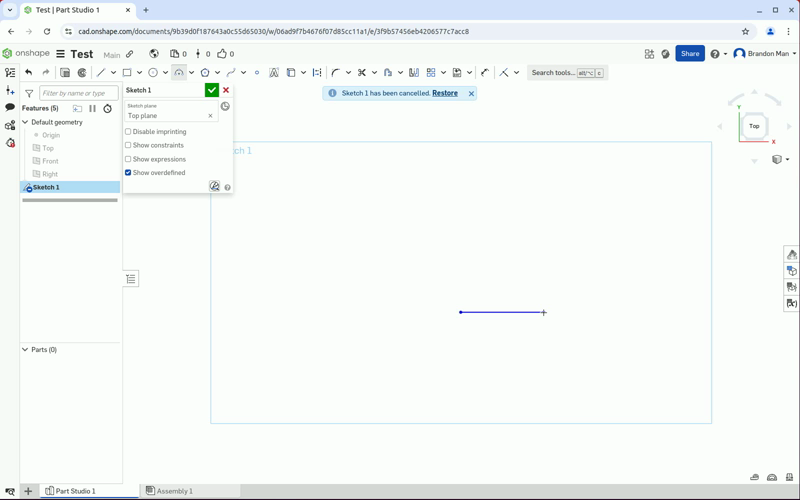
key_down(shift)
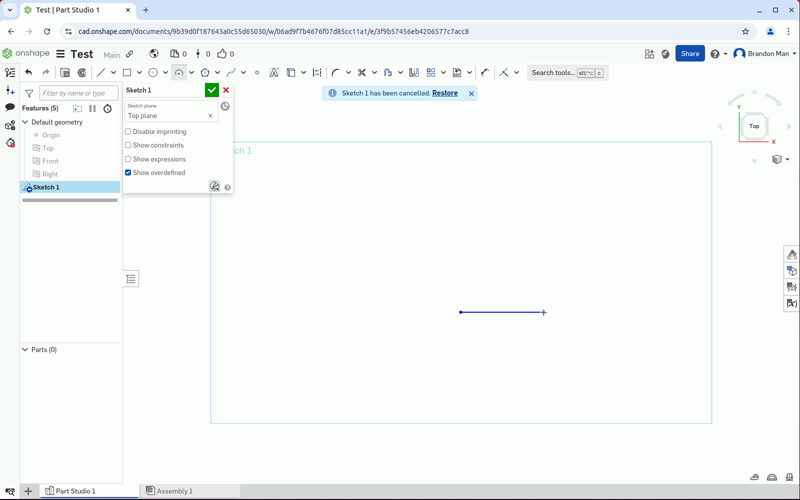
mouse_move(543, 252)
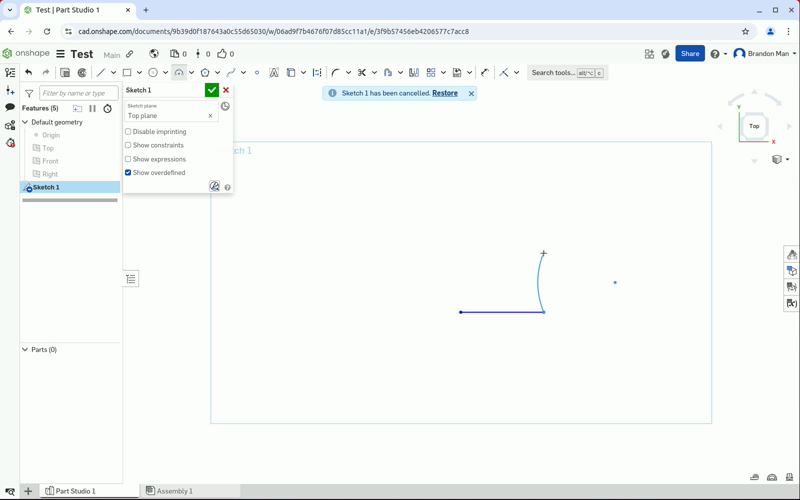
click(543, 252)
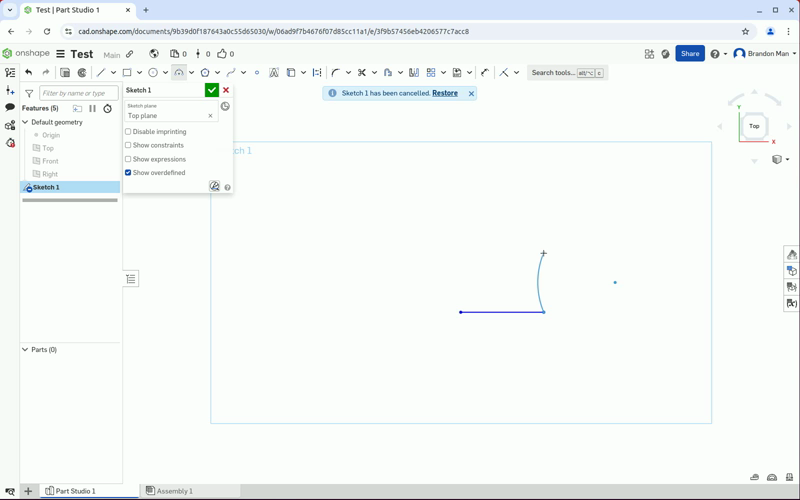
mouse_move(573, 282)
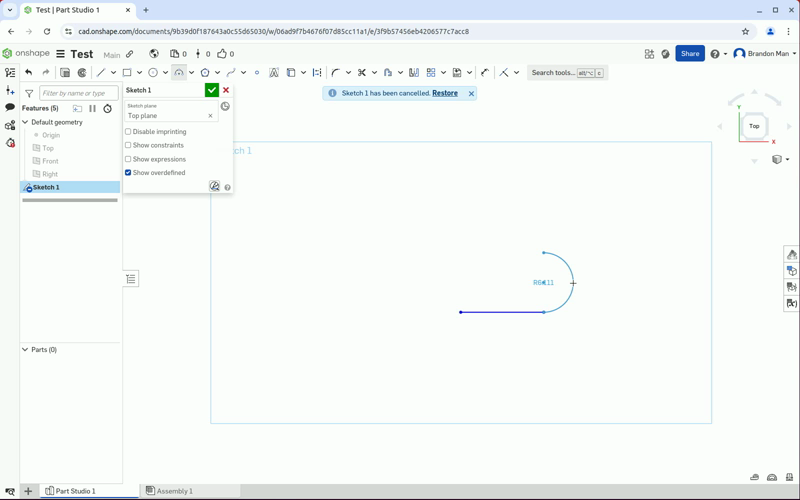
click(573, 282)
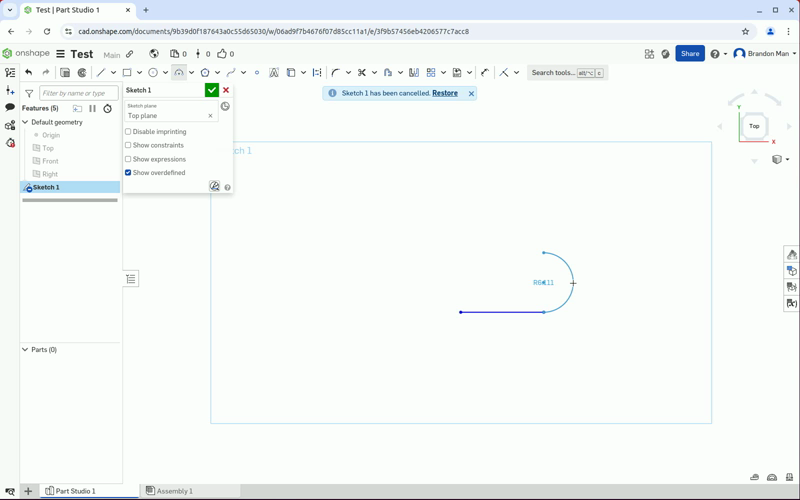
key_up(shift)
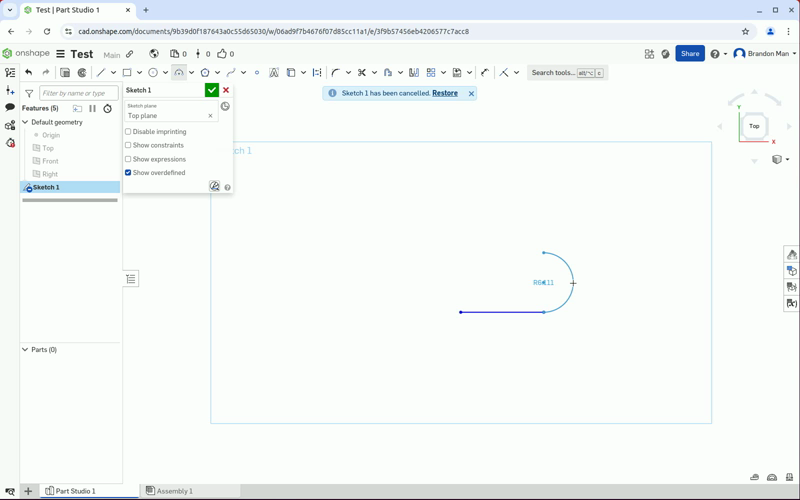
key(esc)
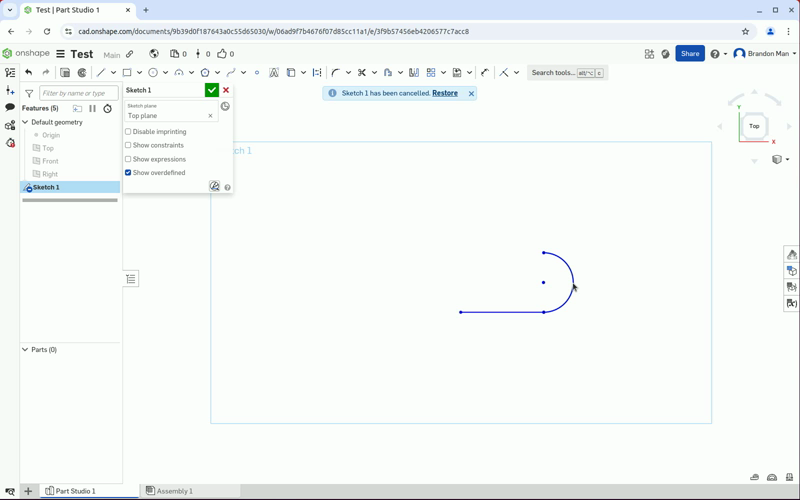
key(l)
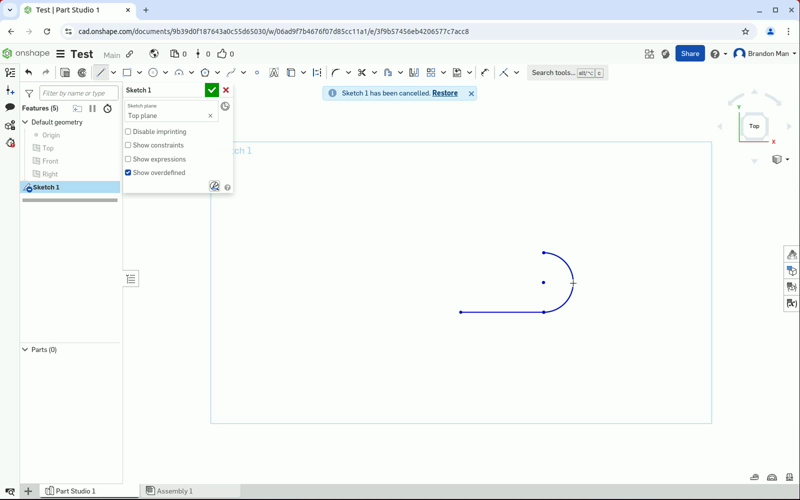
mouse_move(543, 252)
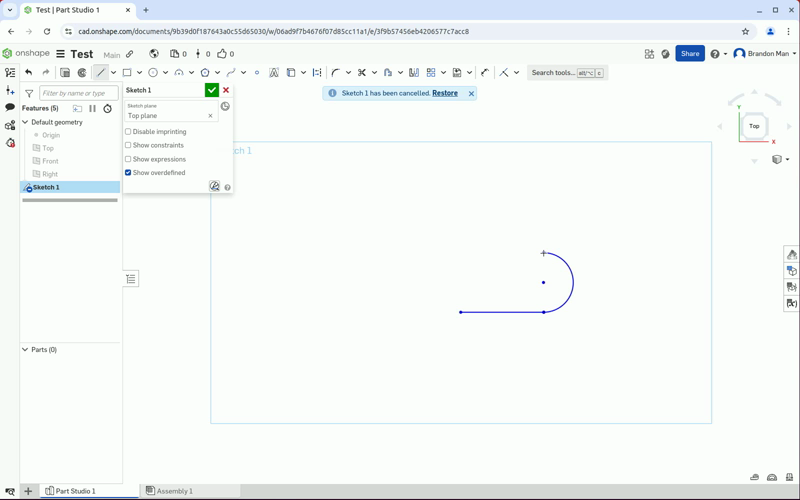
click(543, 252)
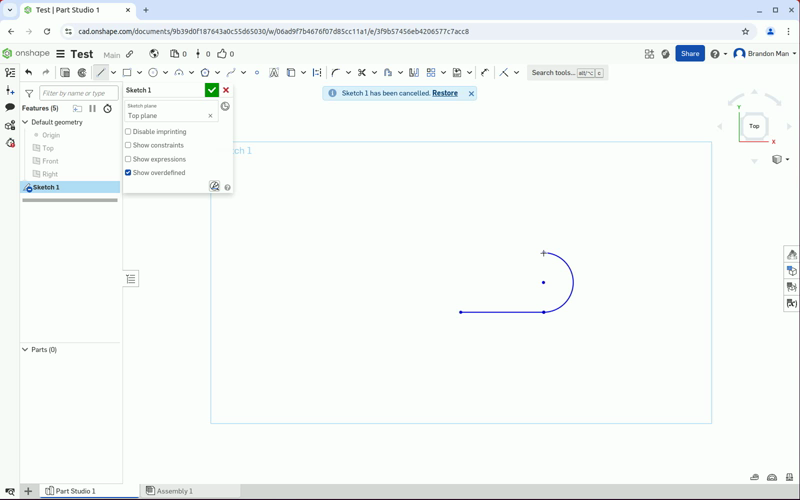
key_down(shift)
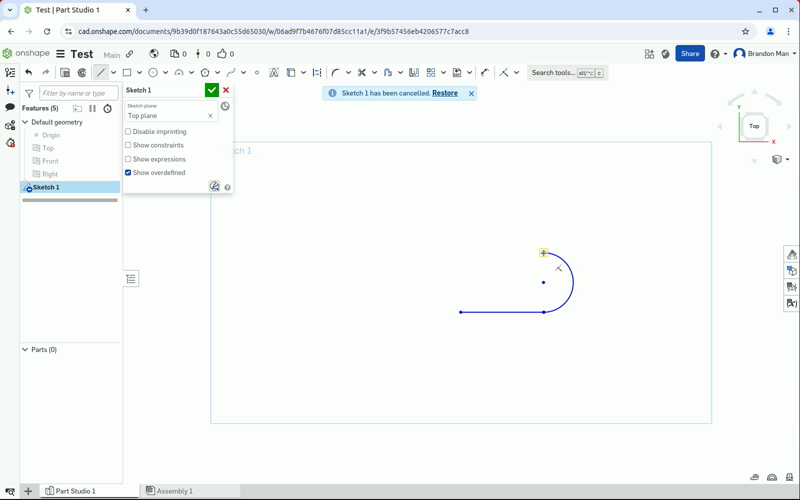
mouse_move(460, 252)
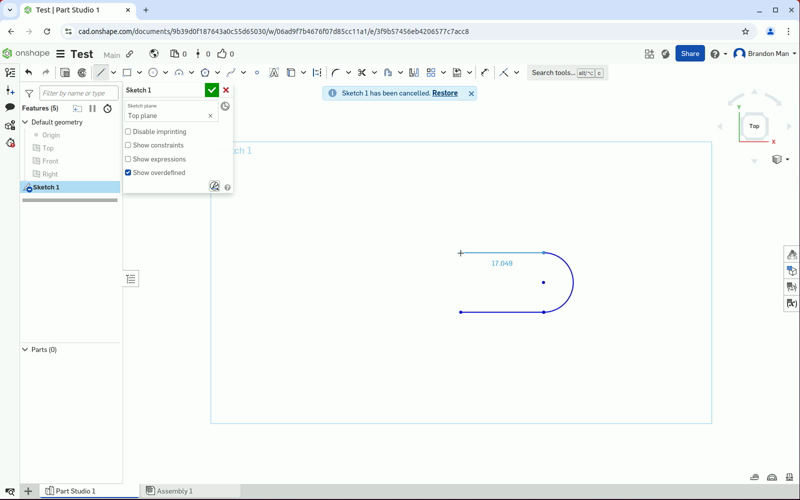
click(460, 252)
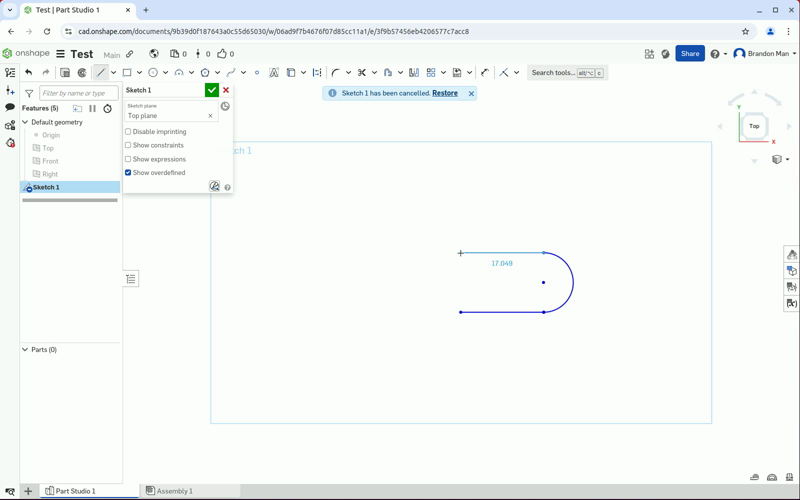
key_up(shift)
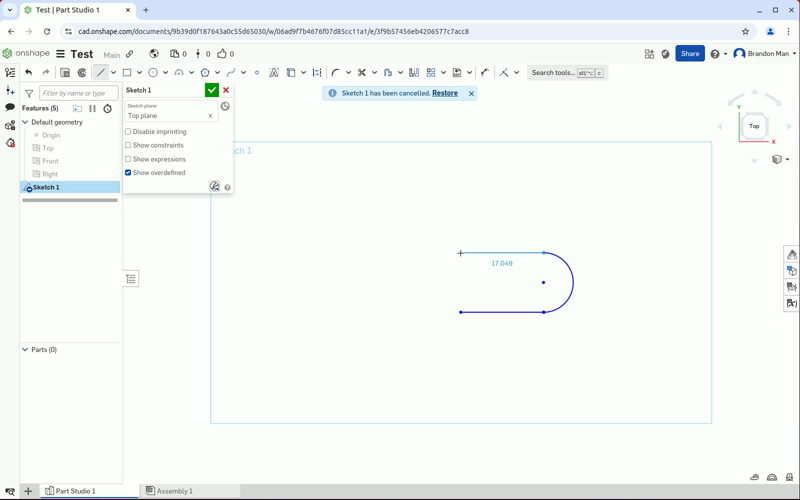
key(esc)
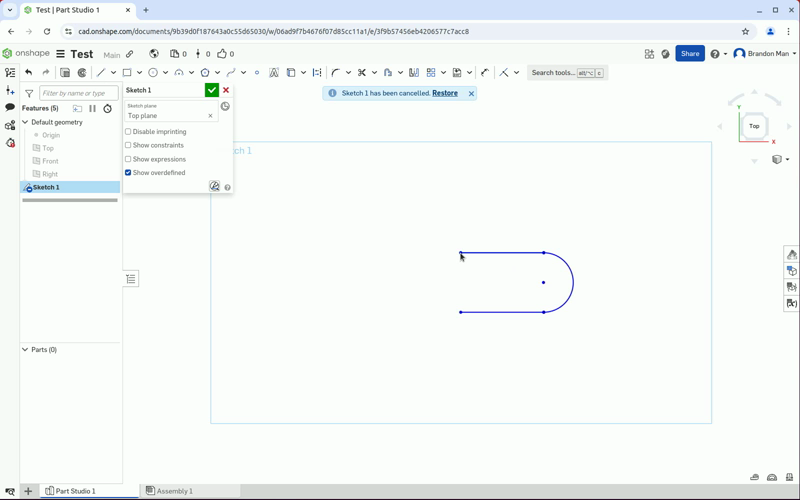
key(a)
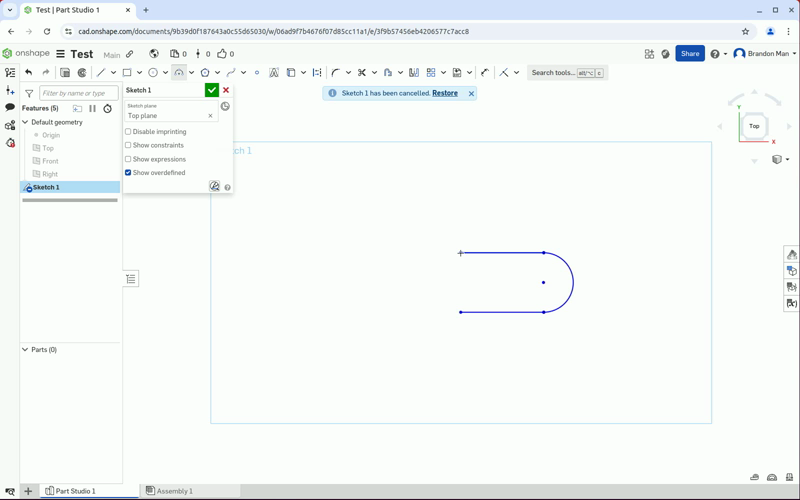
mouse_move(460, 252)
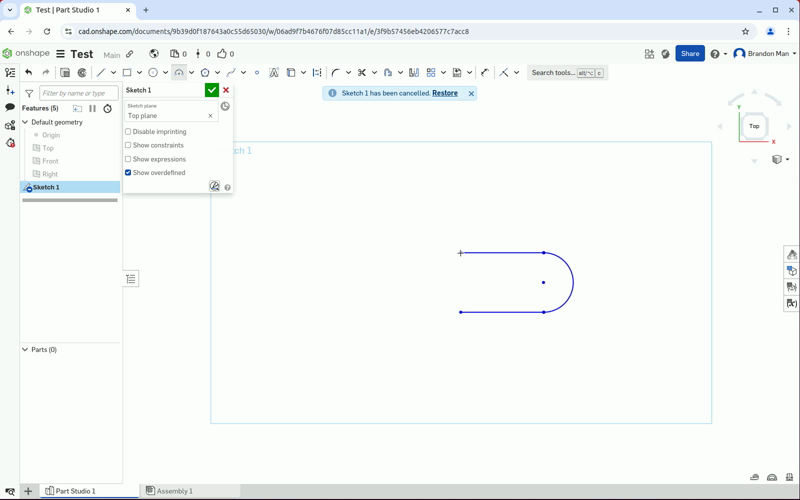
click(460, 252)
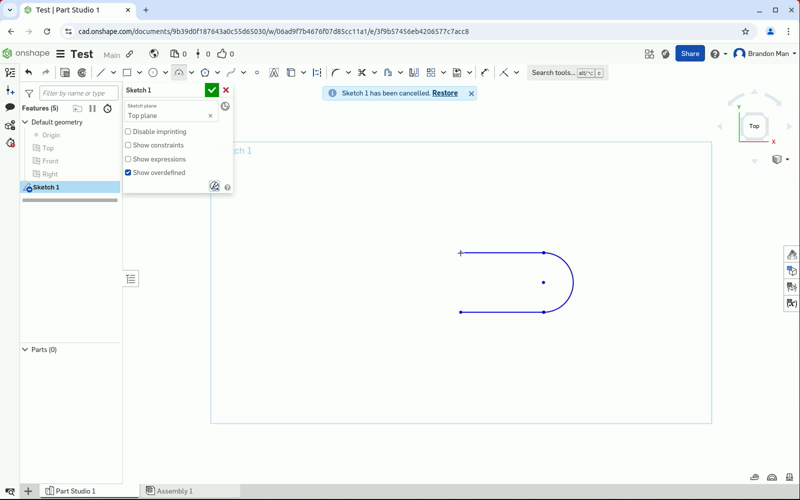
mouse_move(460, 312)
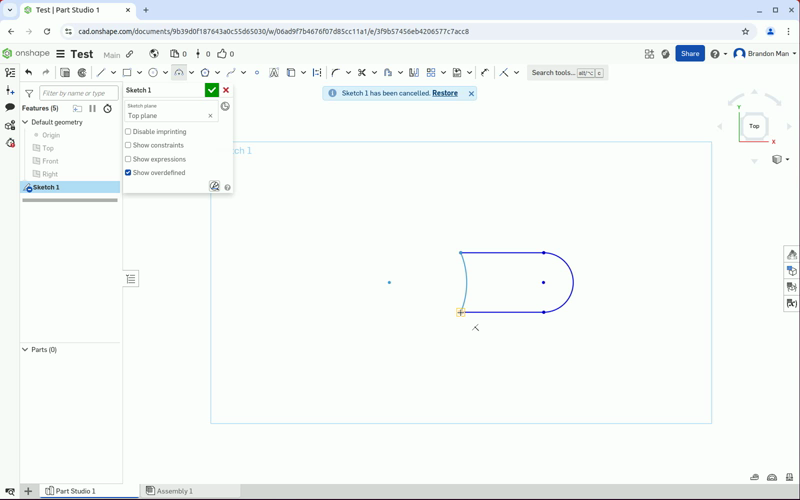
click(460, 312)
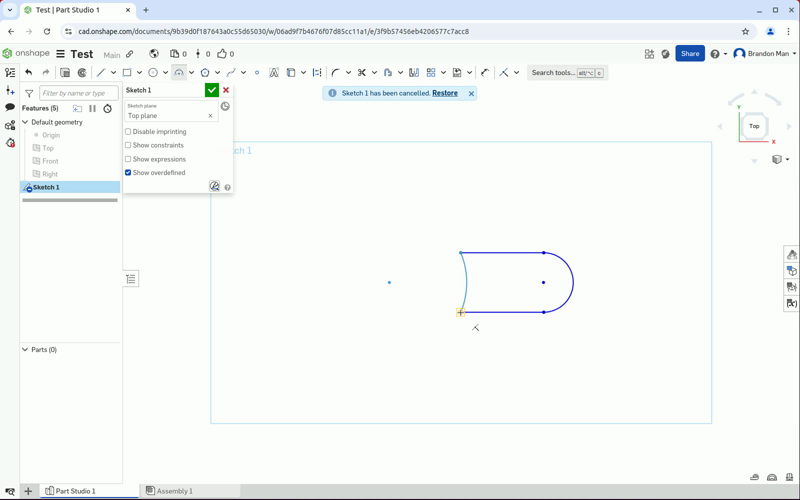
key_down(shift)
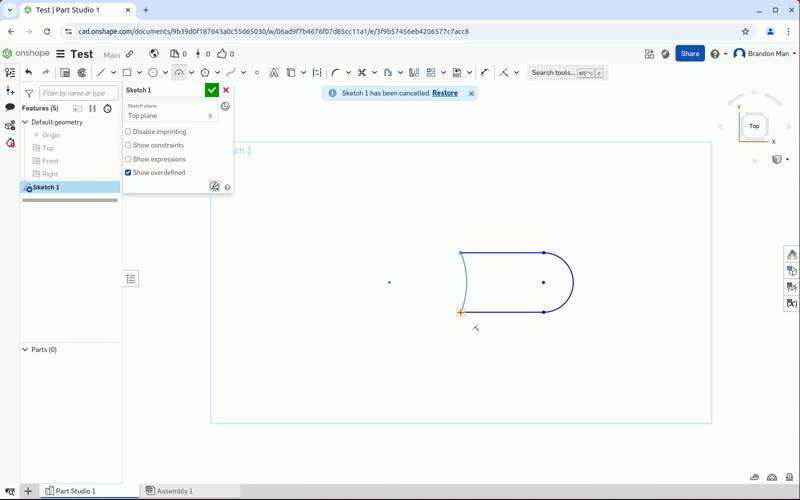
mouse_move(490, 282)
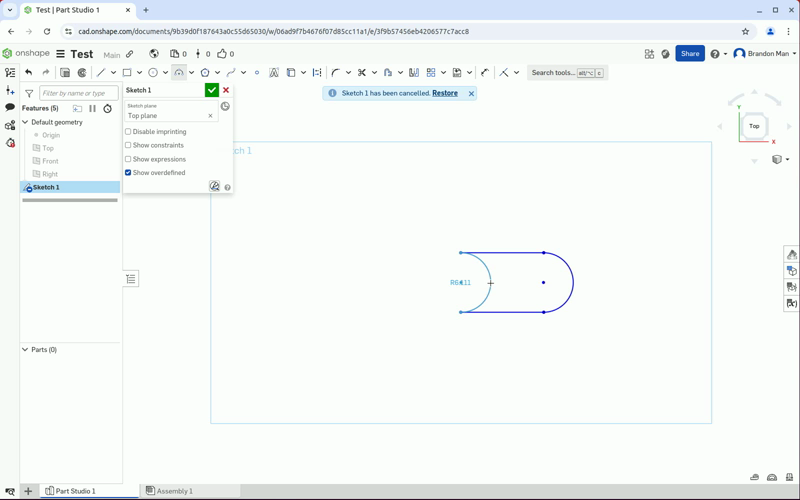
click(490, 282)
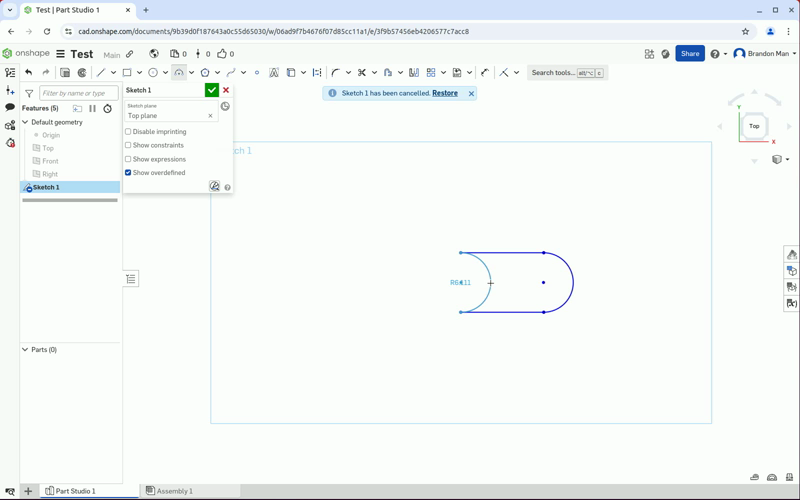
key_up(shift)
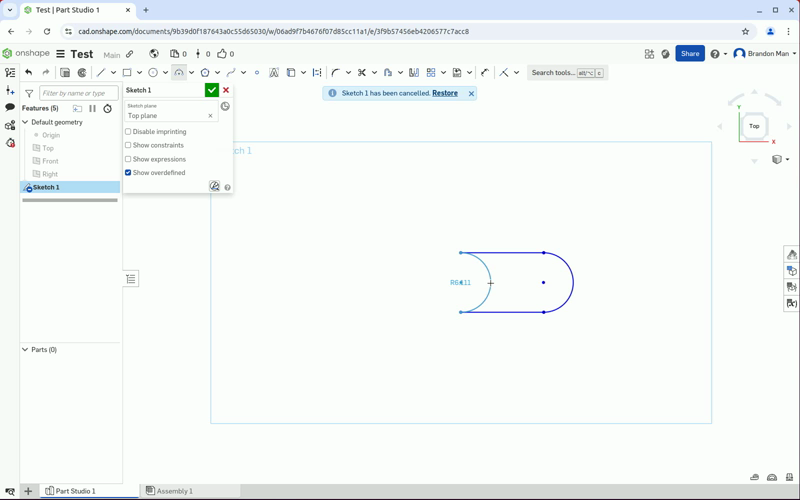
key(esc)
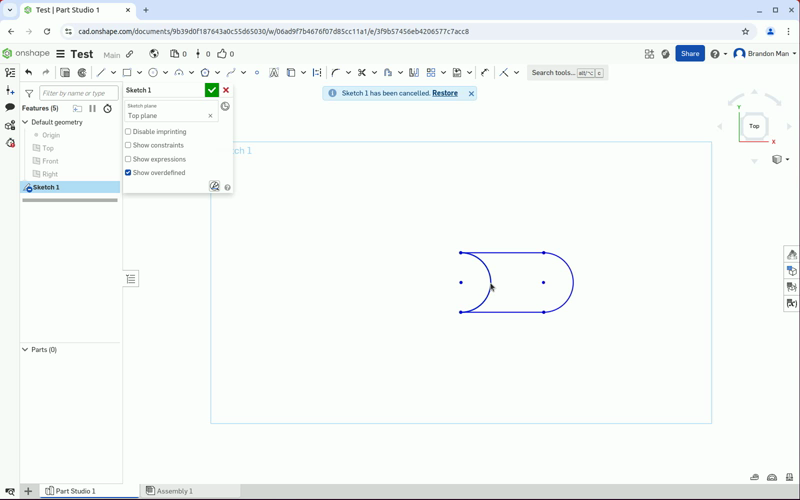
key(l)
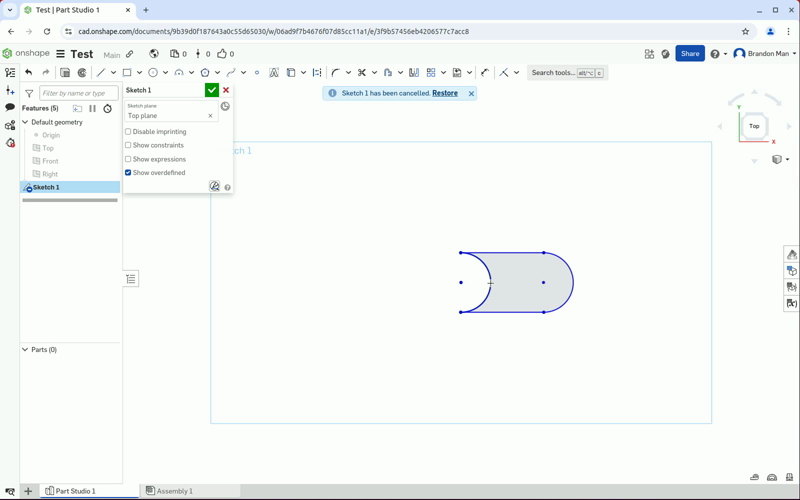
key_down(shift)
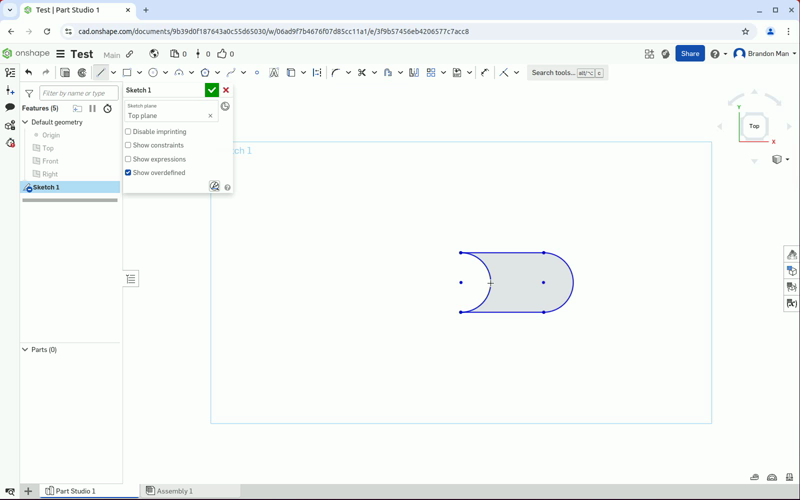
mouse_move(502, 289)
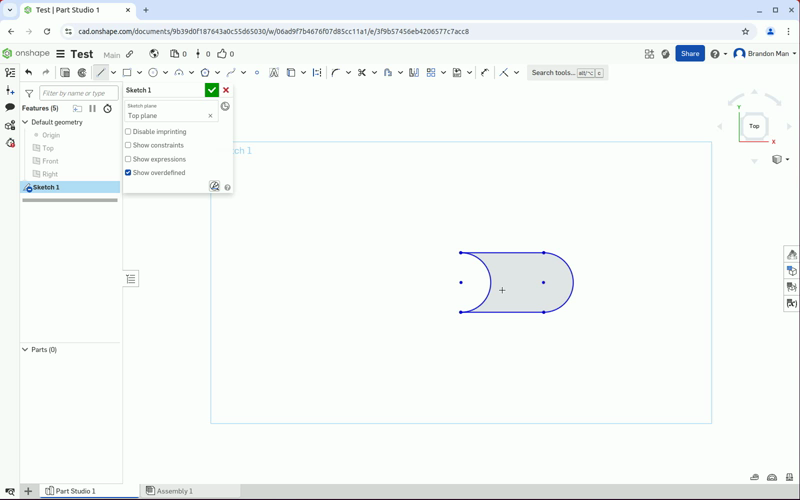
click(502, 289)
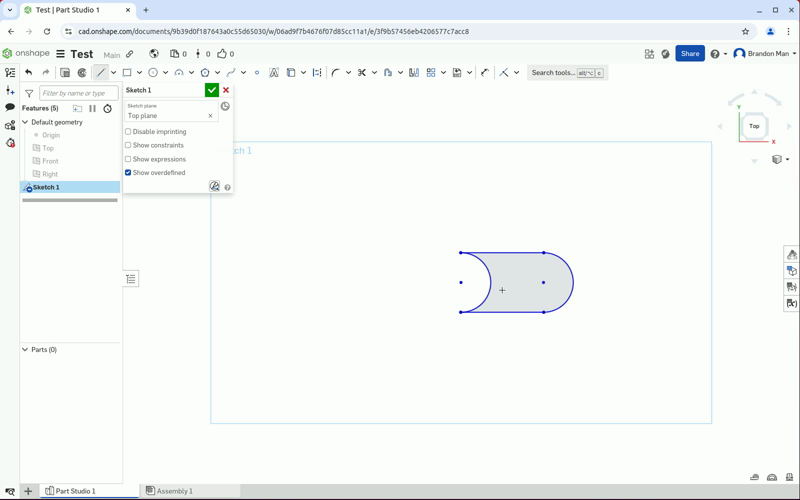
key_up(shift)
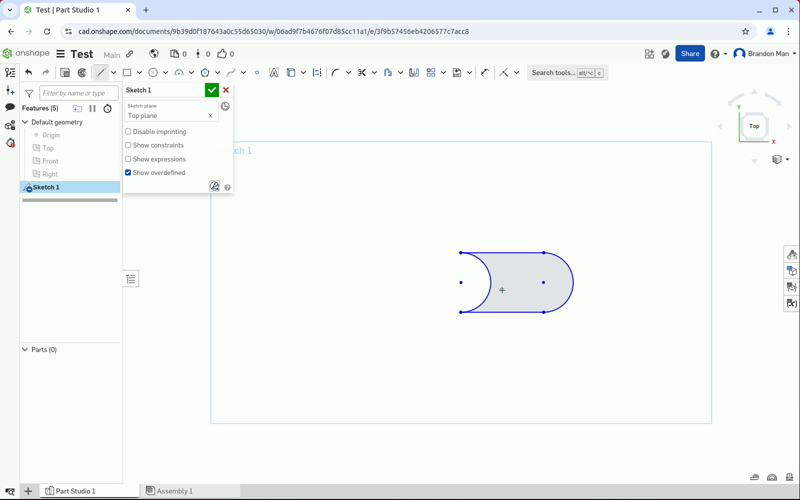
key_down(shift)
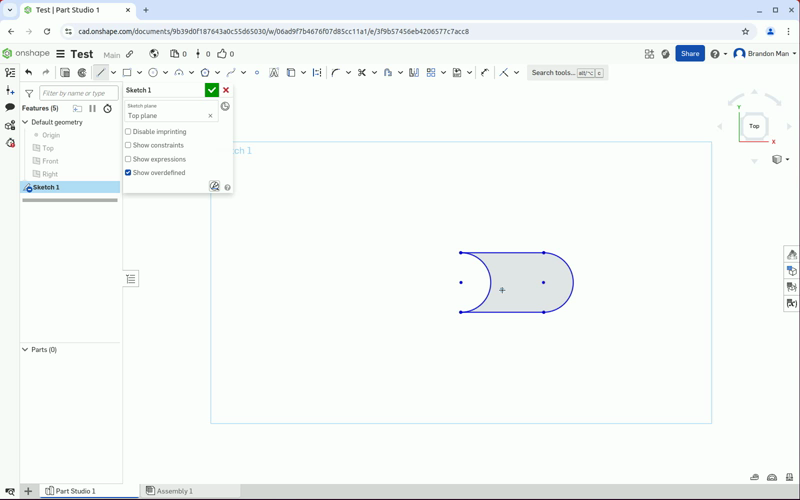
mouse_move(532, 289)
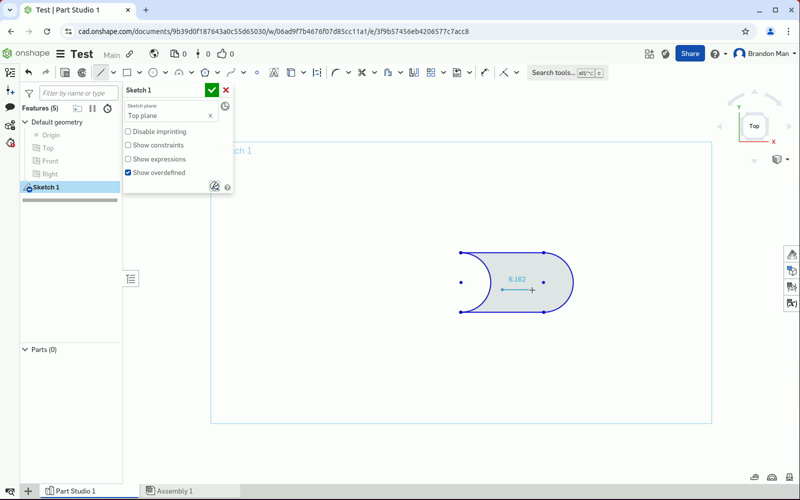
mouse_move(543, 289)
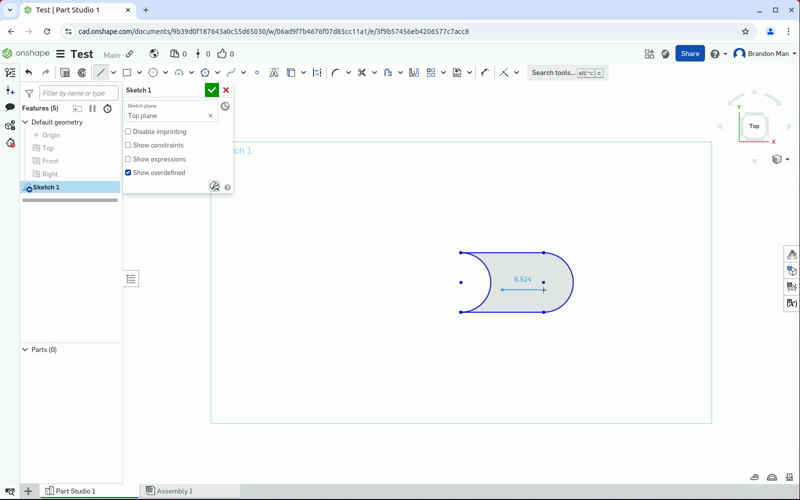
click(543, 289)
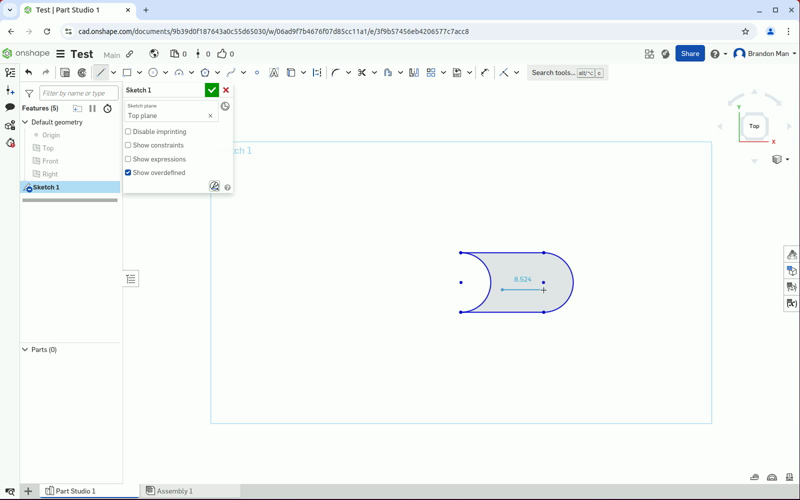
key_up(shift)
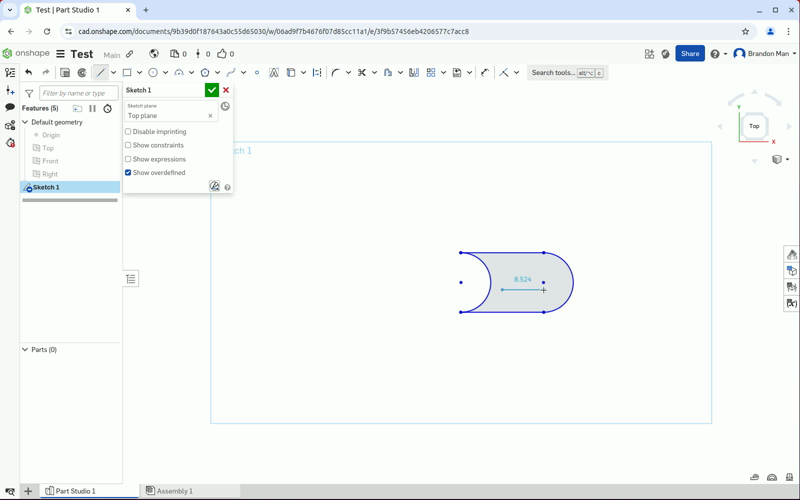
key(esc)
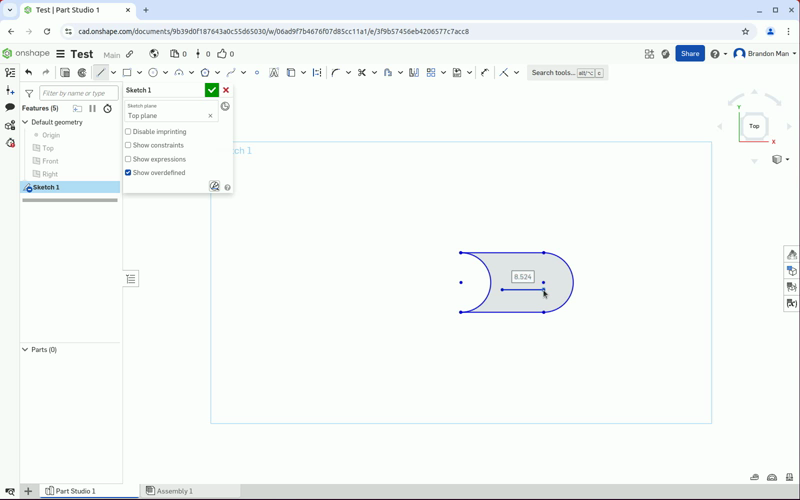
key(a)
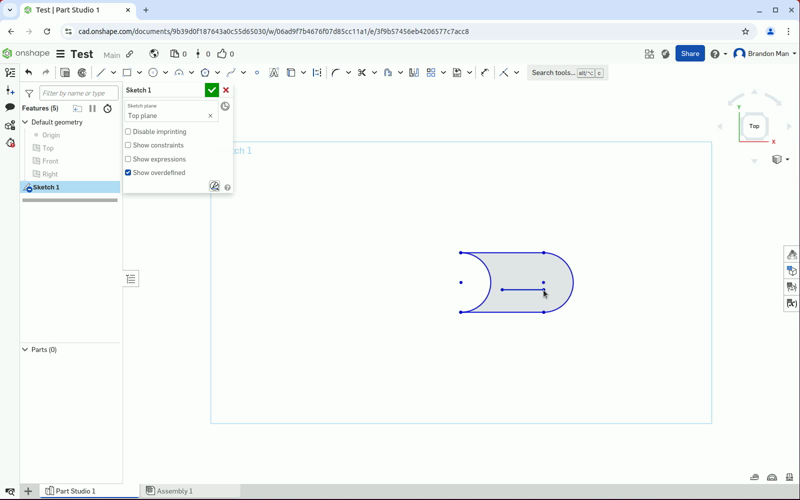
mouse_move(543, 289)
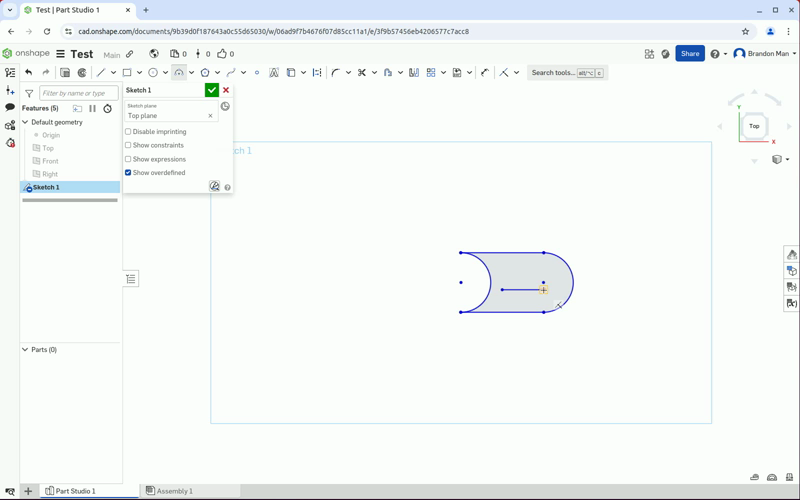
click(543, 289)
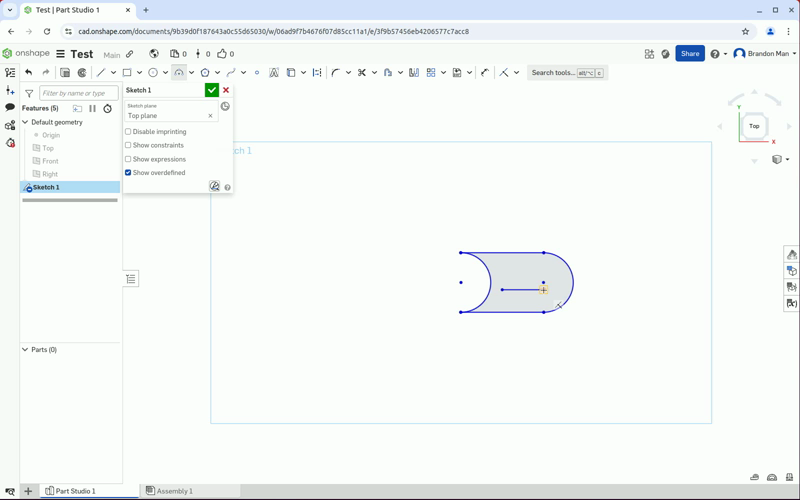
key_down(shift)
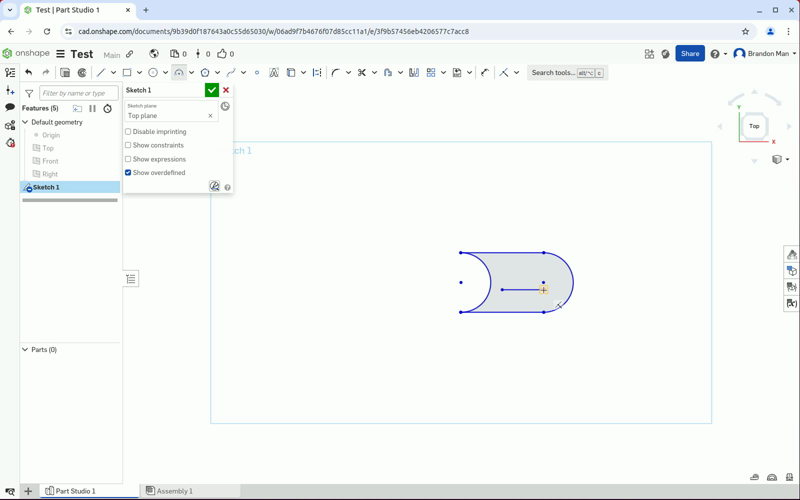
mouse_move(543, 275)
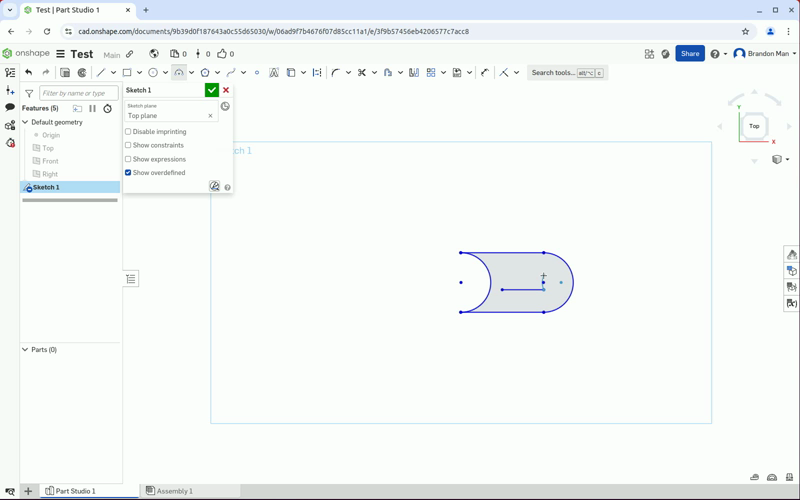
click(543, 275)
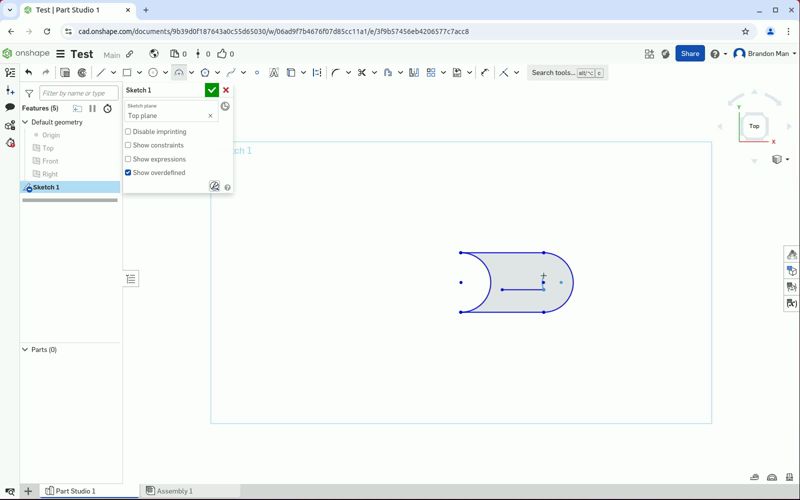
mouse_move(550, 282)
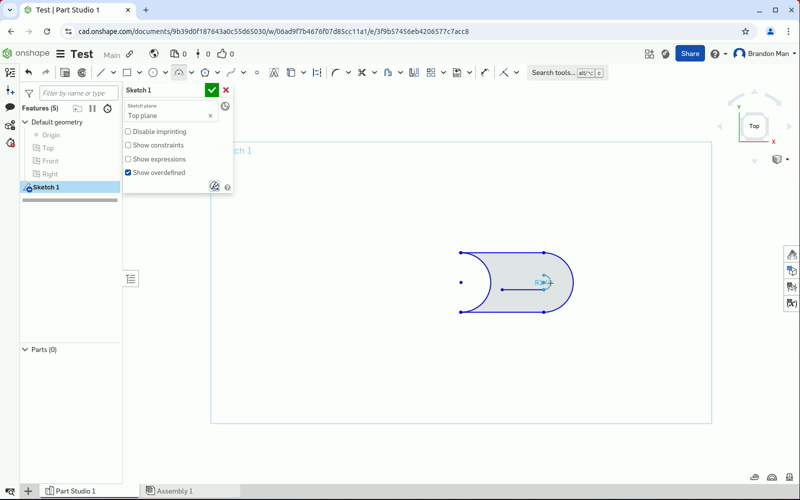
click(550, 282)
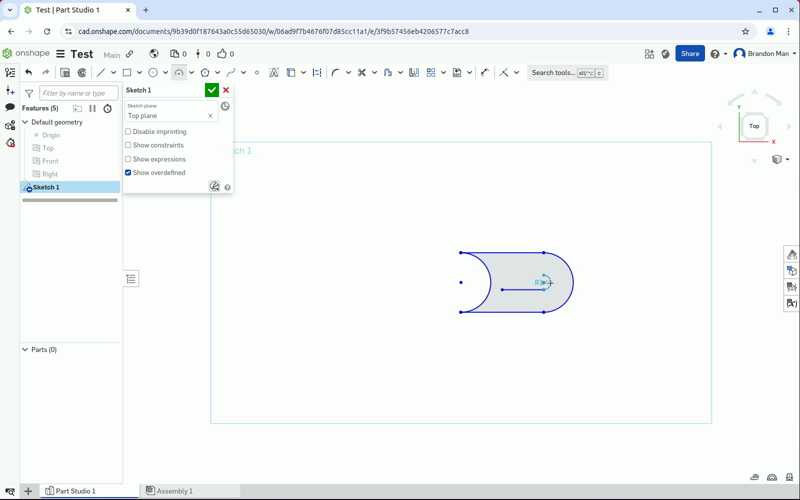
key_up(shift)
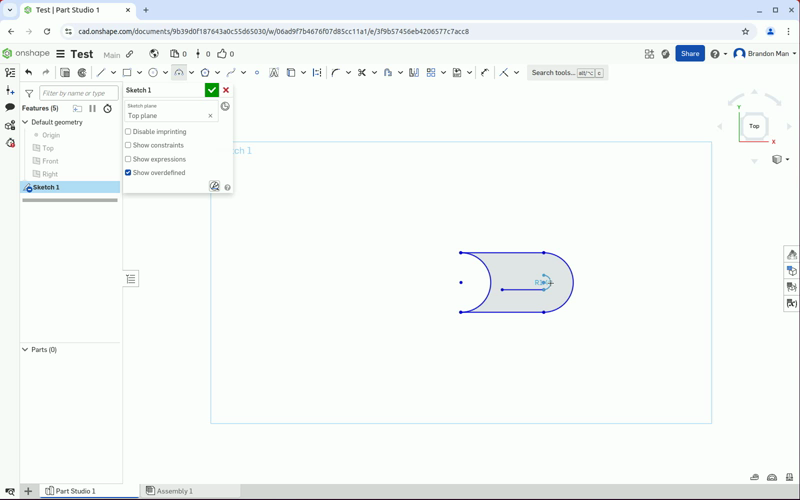
key(esc)
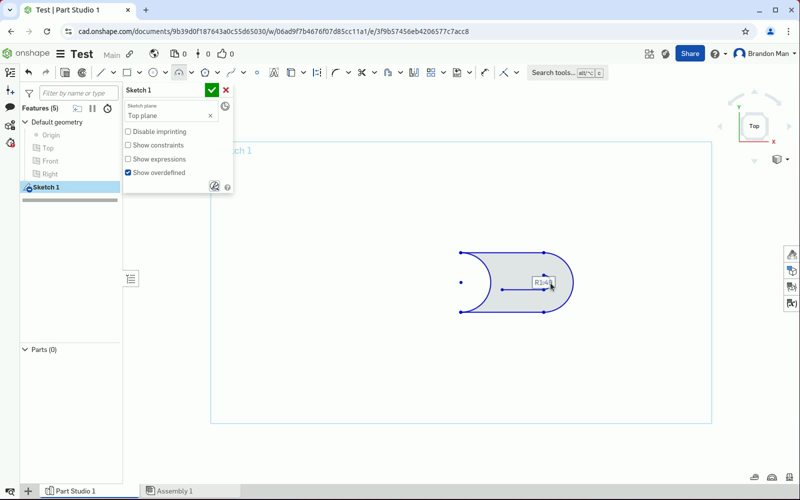
key(l)
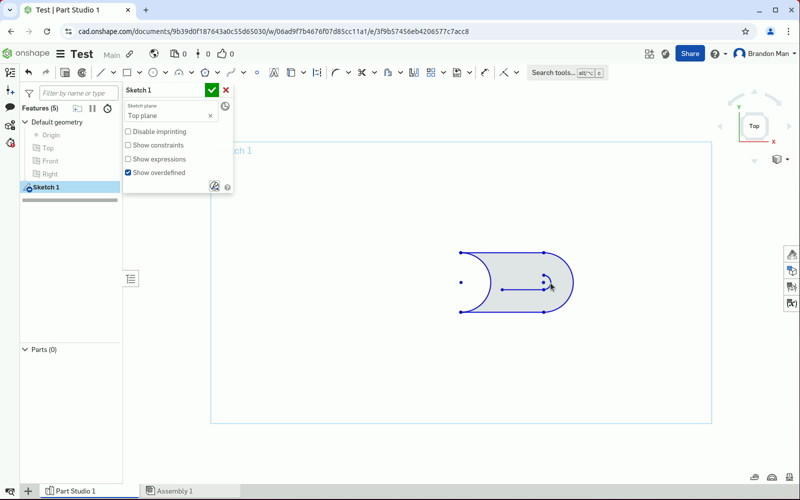
mouse_move(543, 275)
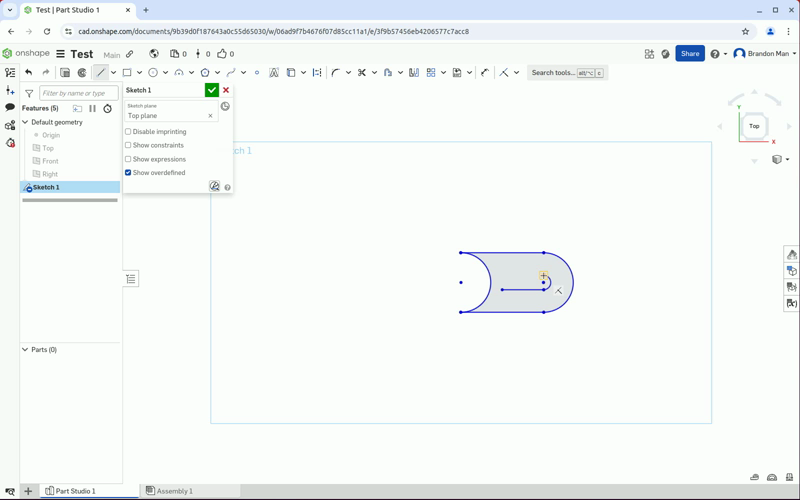
click(543, 275)
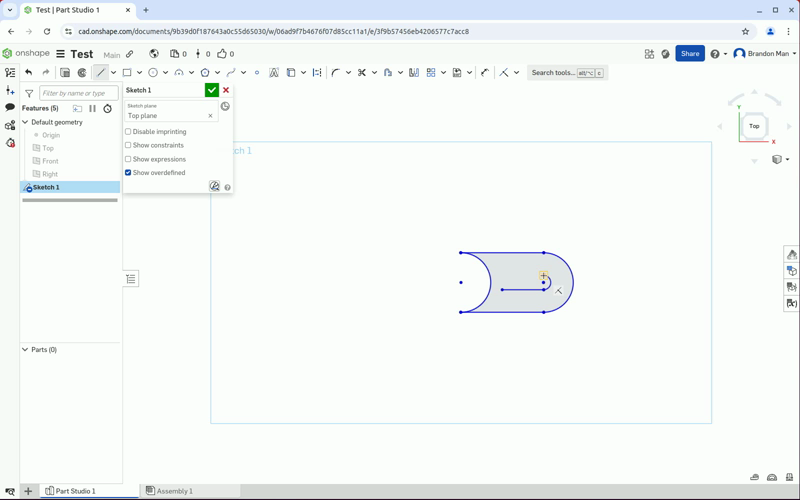
key_down(shift)
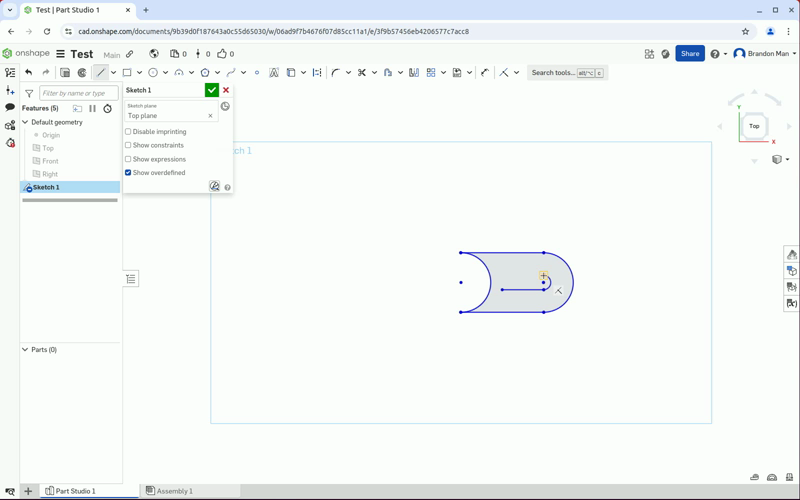
mouse_move(573, 275)
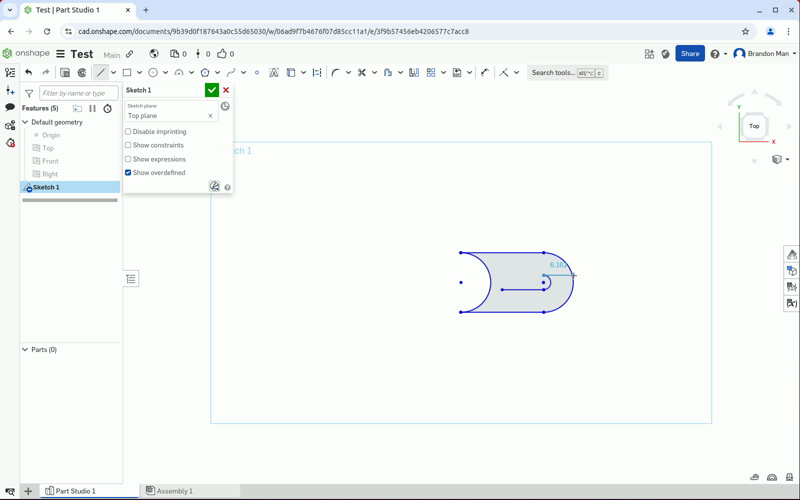
mouse_move(502, 275)
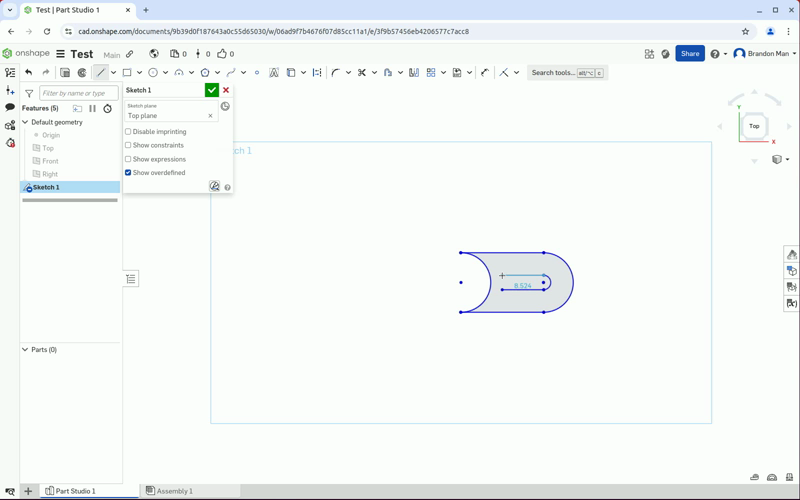
click(502, 275)
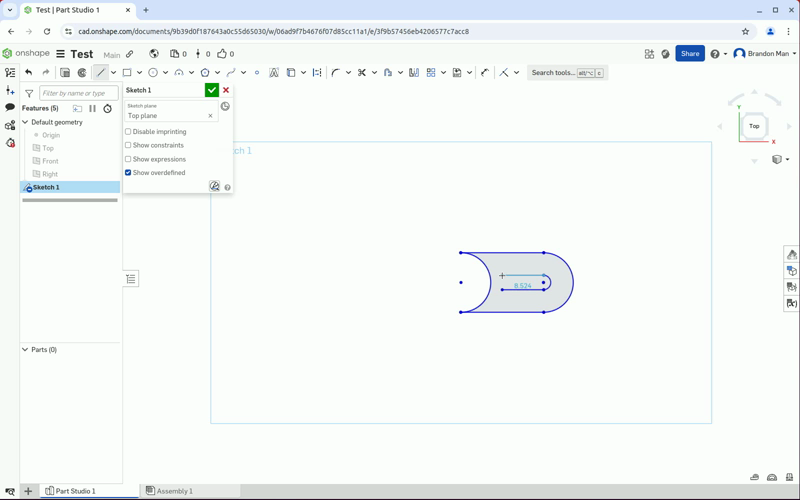
key_up(shift)
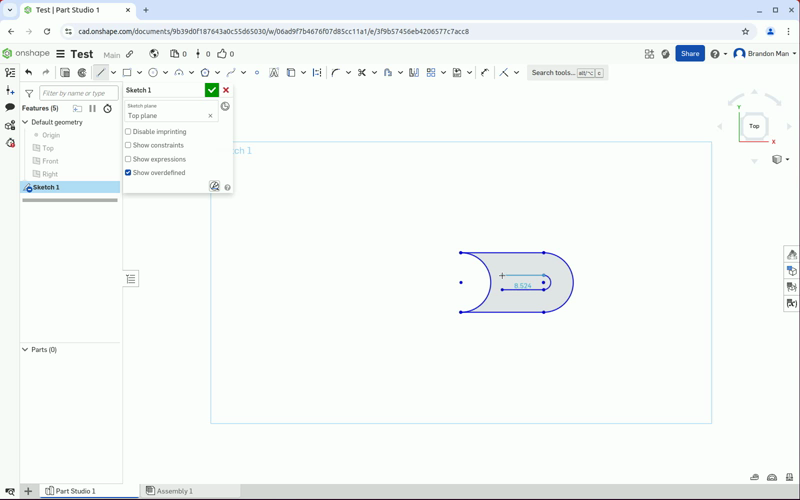
key(esc)
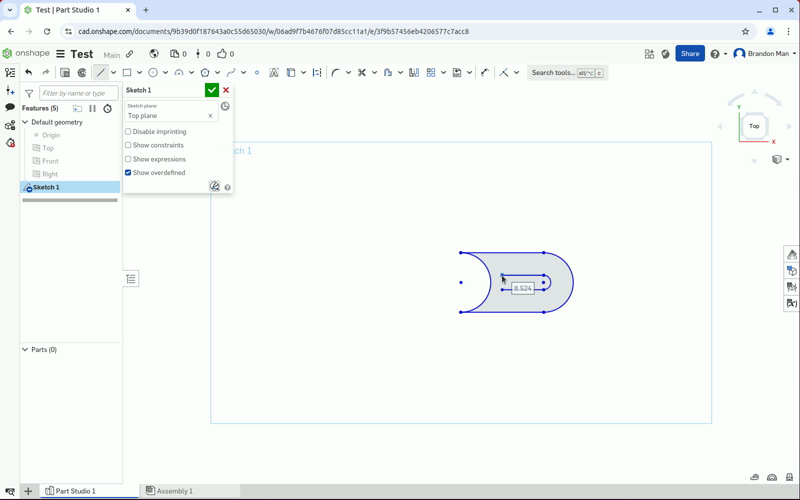
key(a)
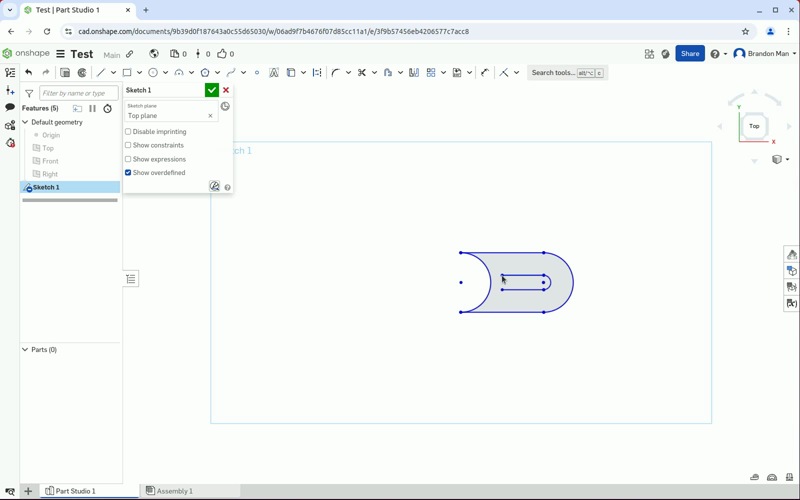
mouse_move(502, 275)
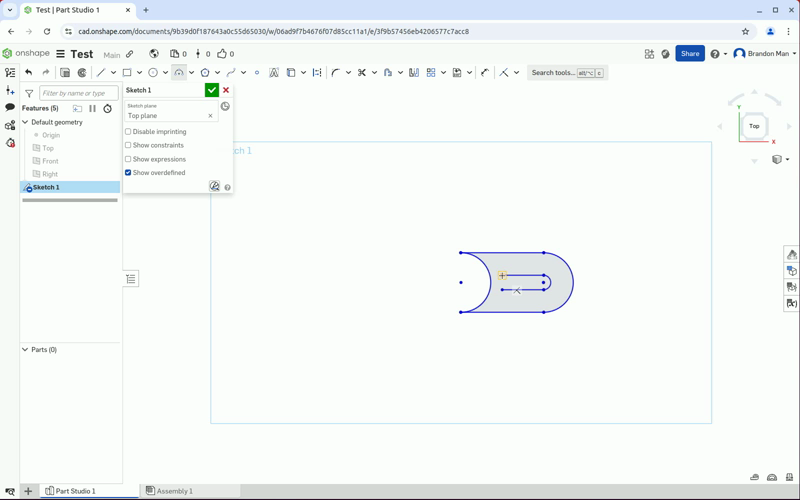
click(502, 275)
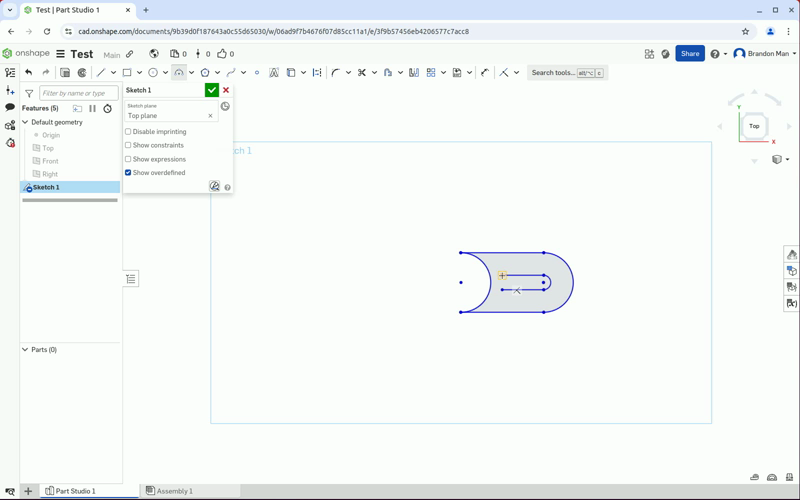
mouse_move(502, 289)
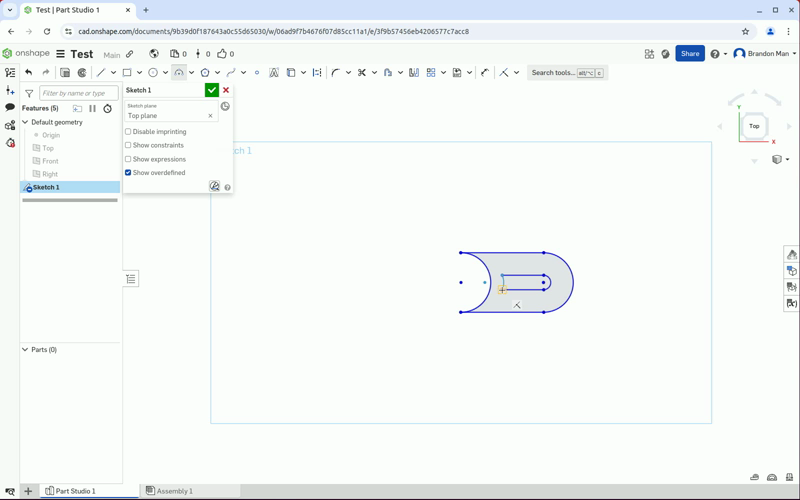
click(502, 289)
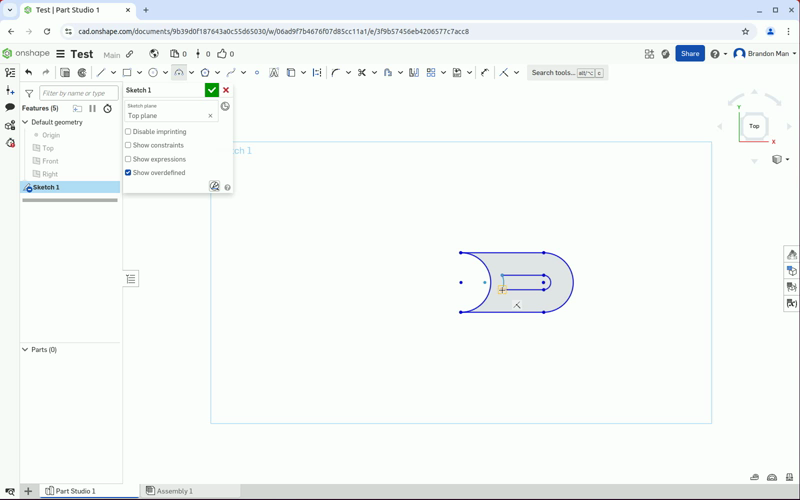
key_down(shift)
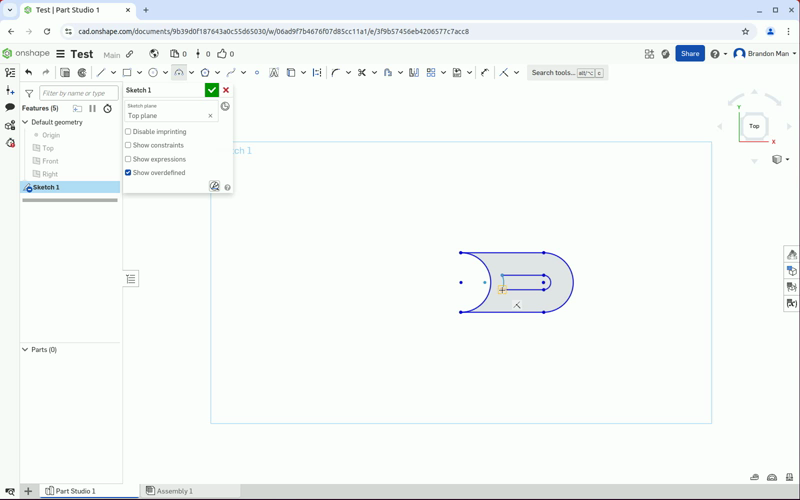
mouse_move(495, 282)
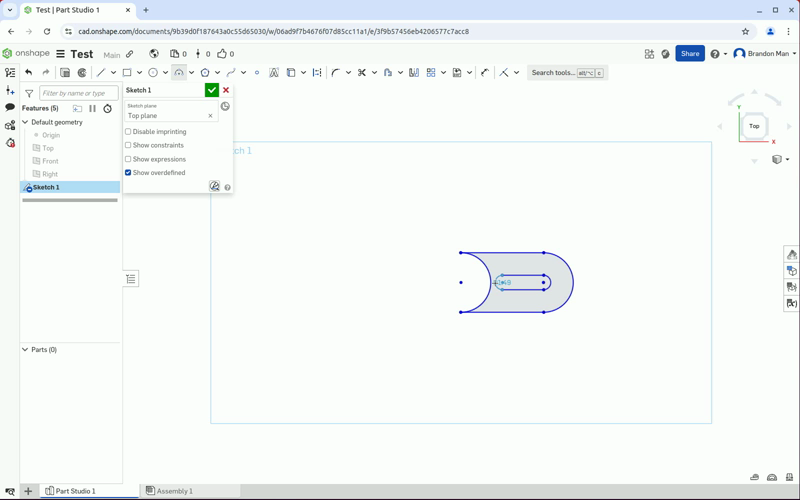
click(495, 282)
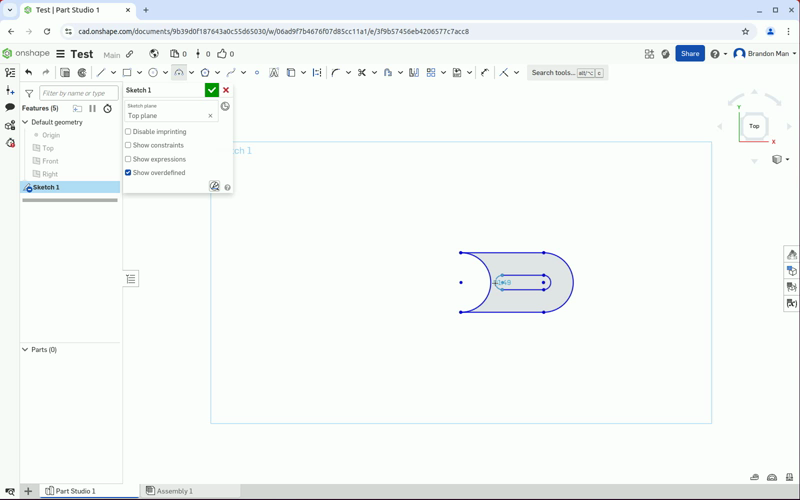
key_up(shift)
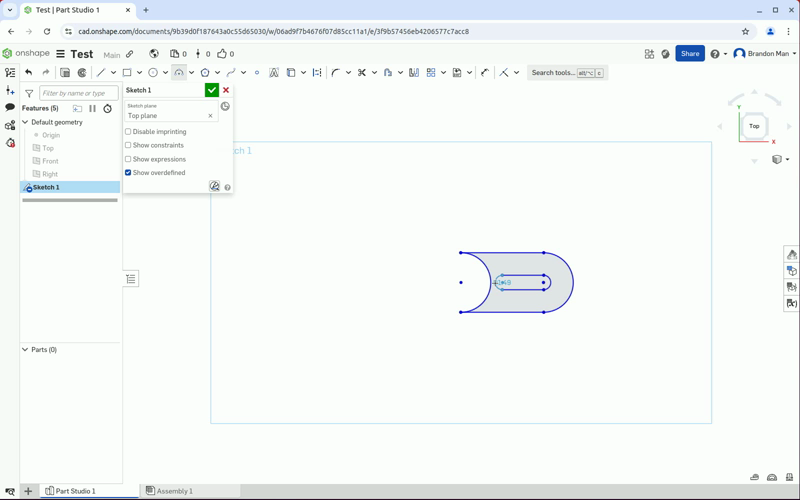
key(esc)
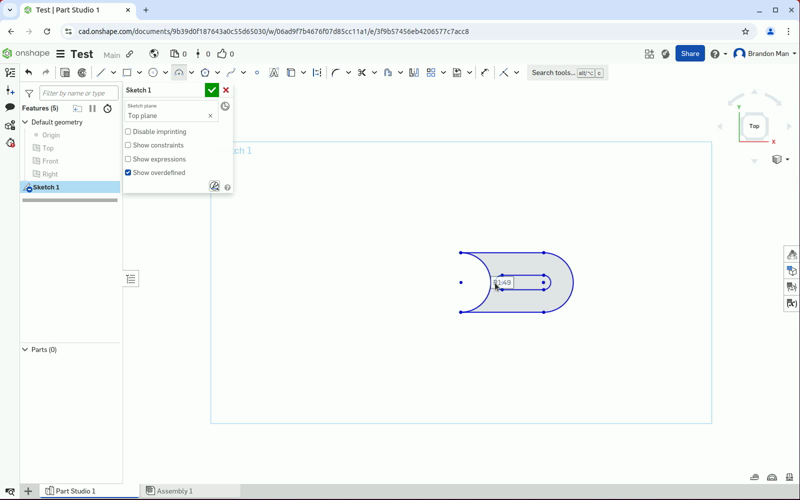
mouse_move(523, 296)
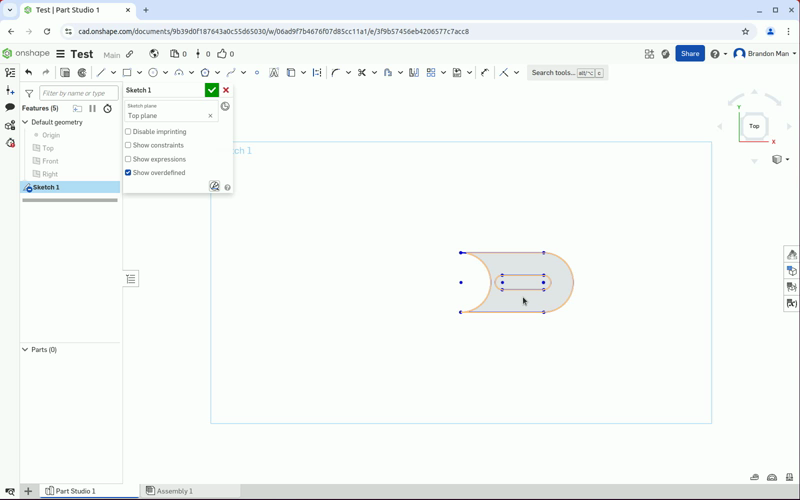
click(523, 296)
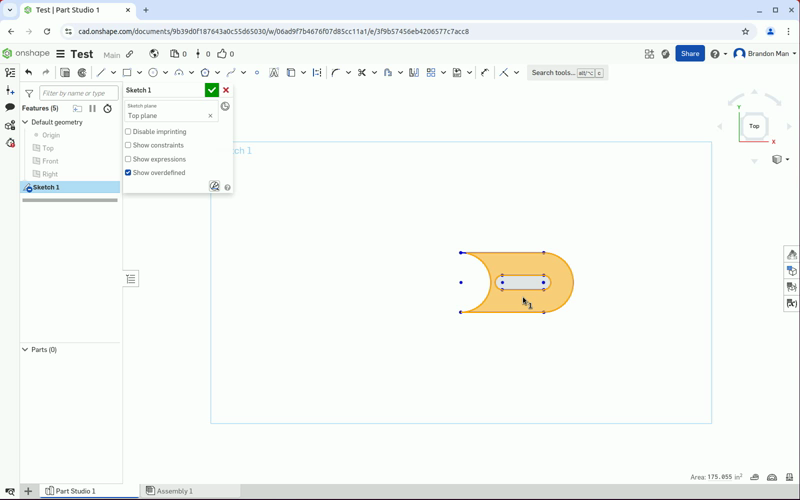
mouse_move(73, 352)
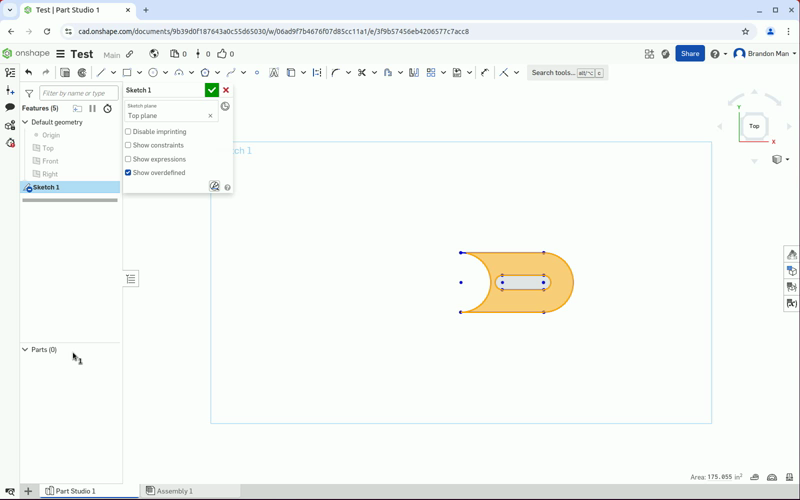
key(shift+y)
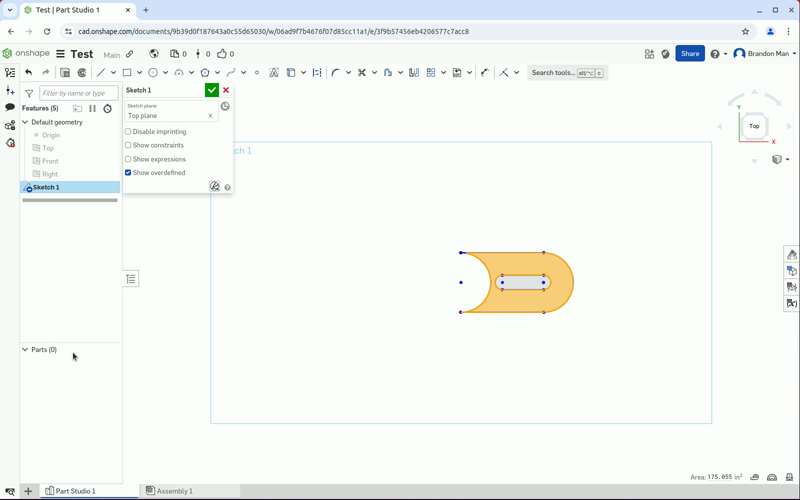
key(shift+e)
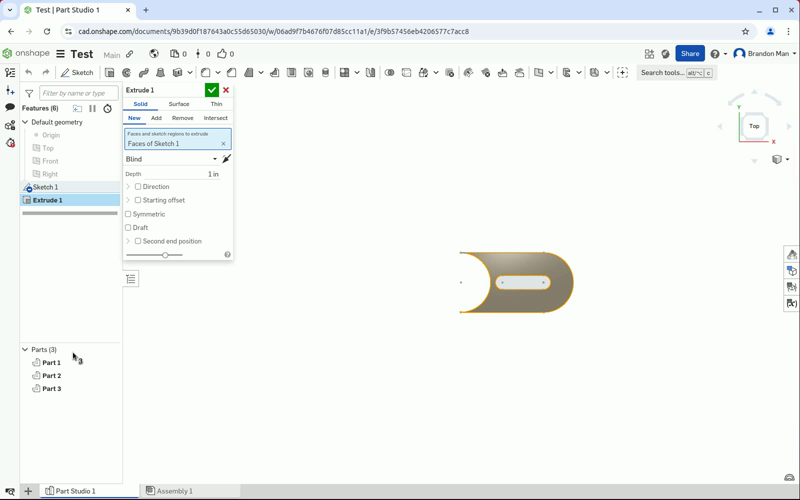
mouse_move(143, 106)
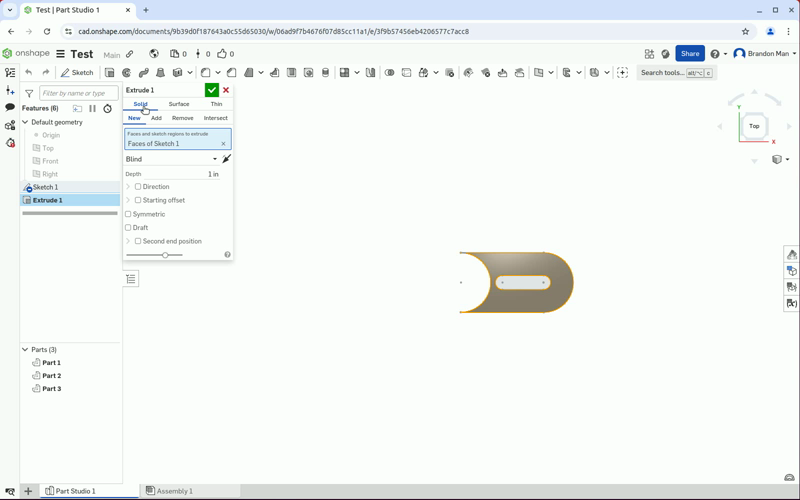
click(143, 106)
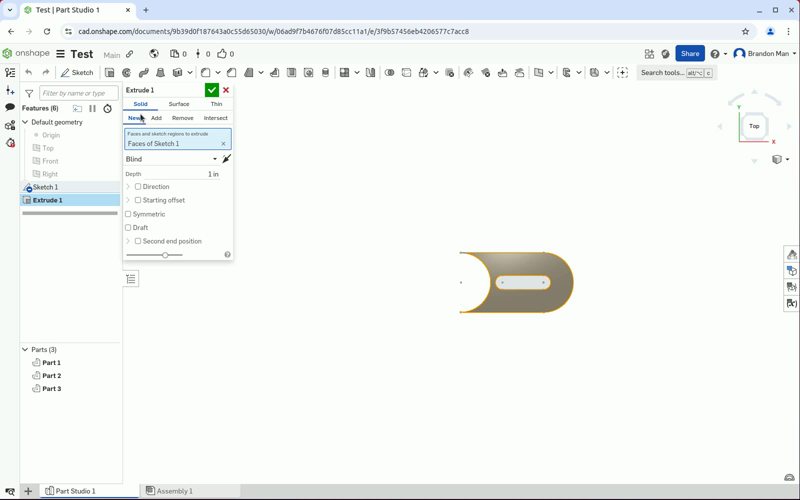
mouse_move(137, 120)
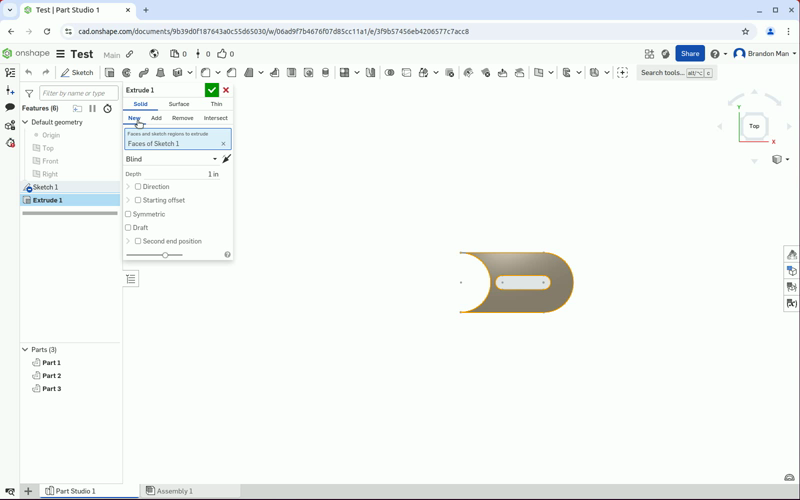
click(137, 120)
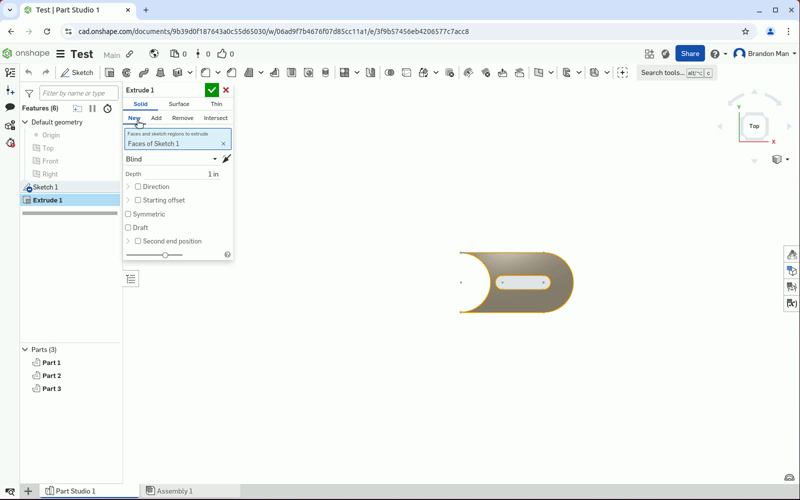
key(tab, 4)
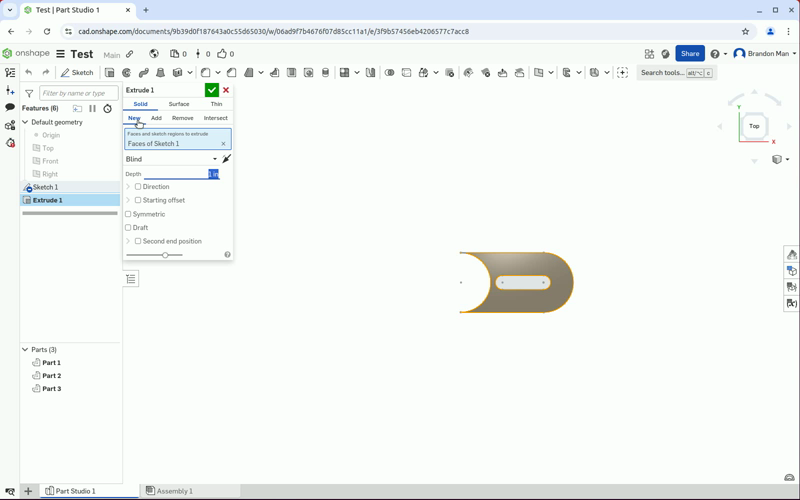
text(2.407)
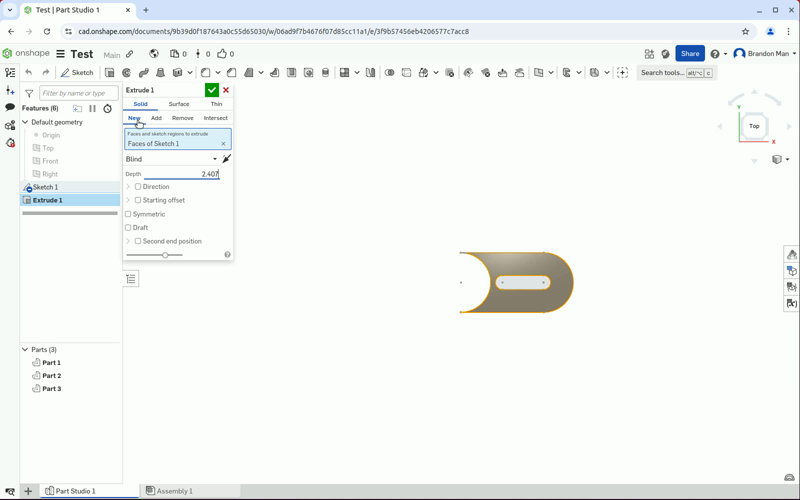
key(enter)
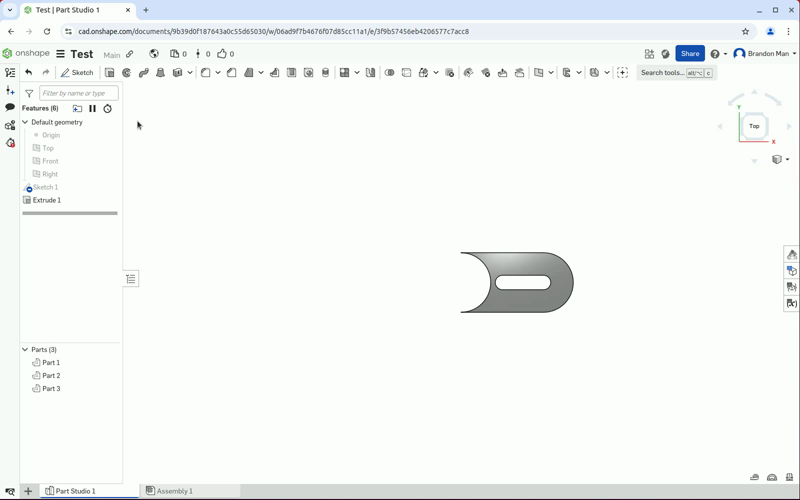
key(shift+h)
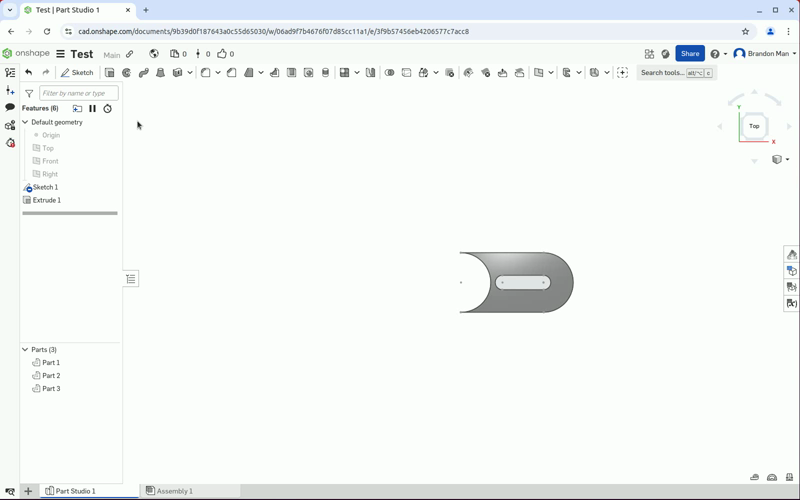
key(shift+h)
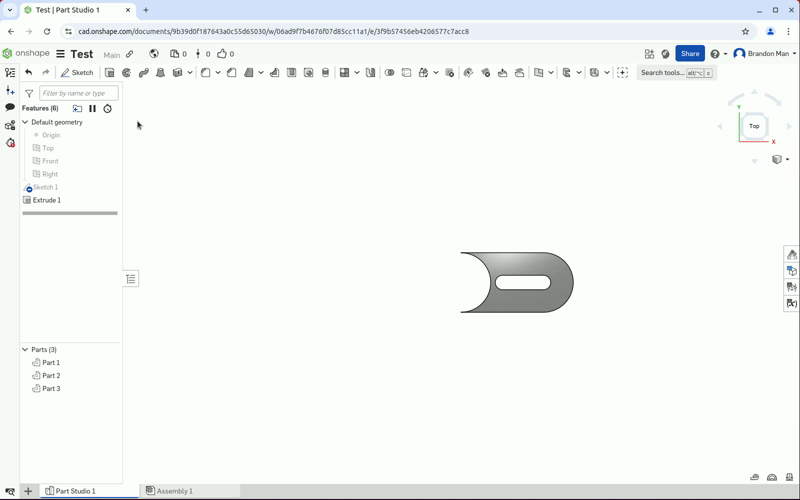
mouse_move(73, 189)
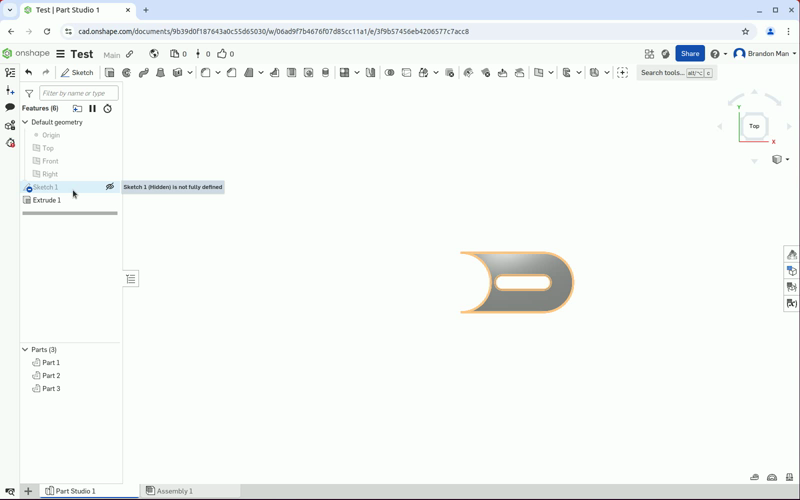
click(73, 189)
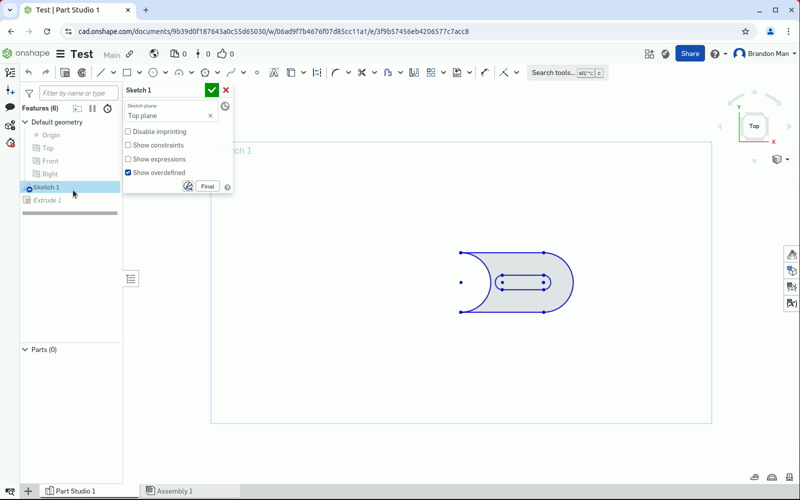
mouse_move(229, 92)
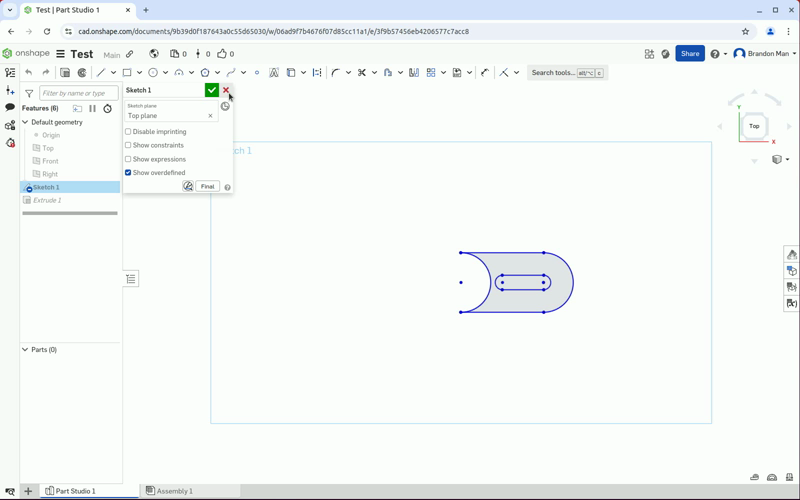
click(229, 92)
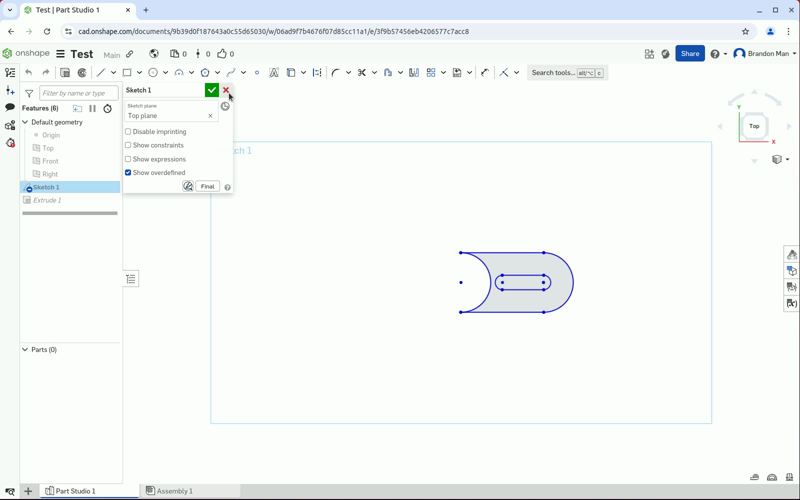
key(shift+s)
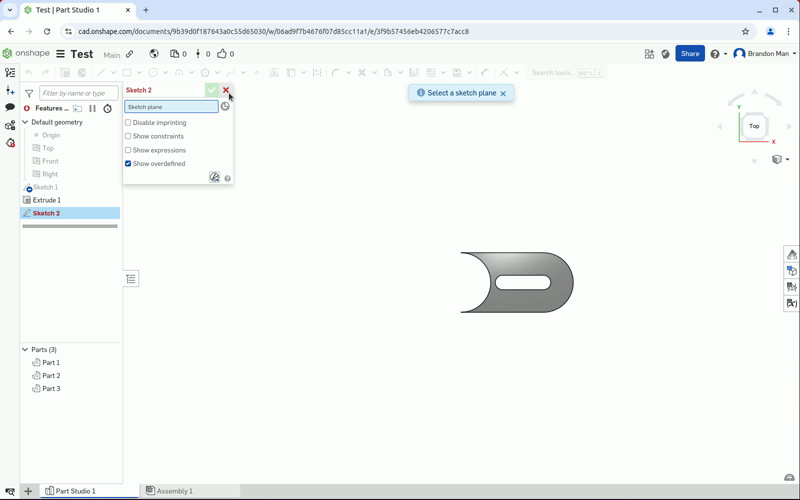
mouse_move(73, 150)
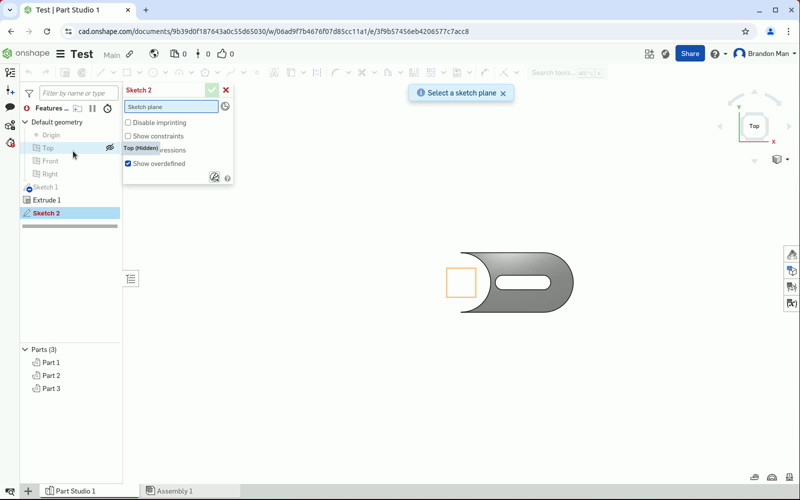
click(73, 150)
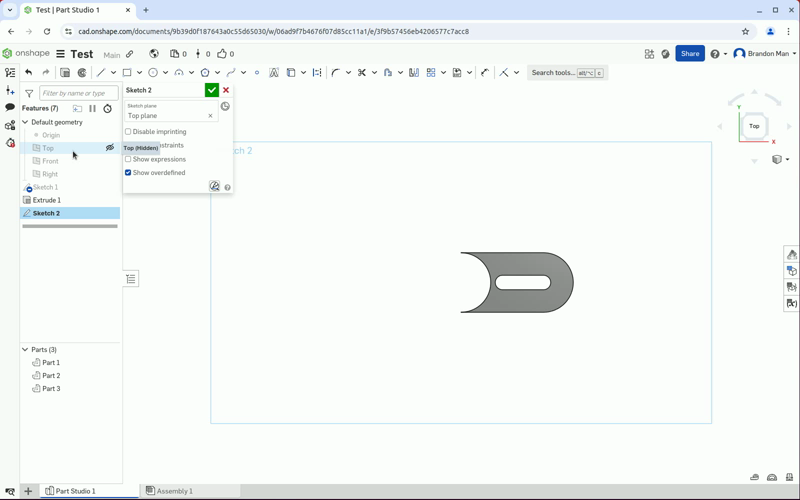
mouse_move(73, 352)
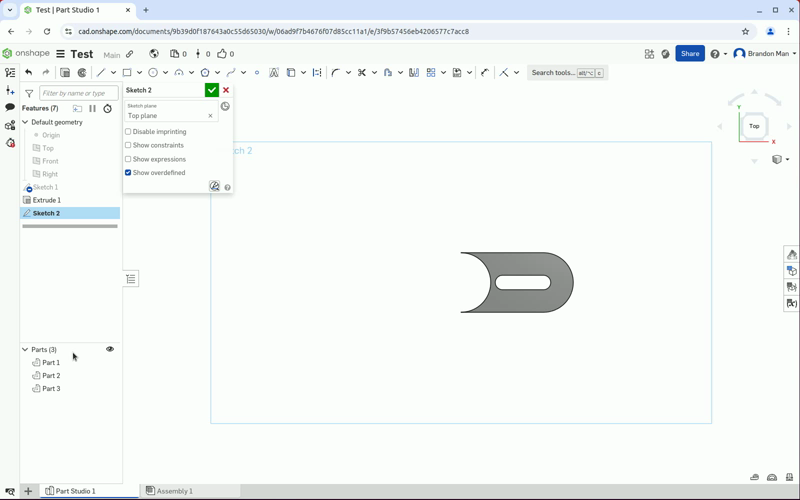
key(y)
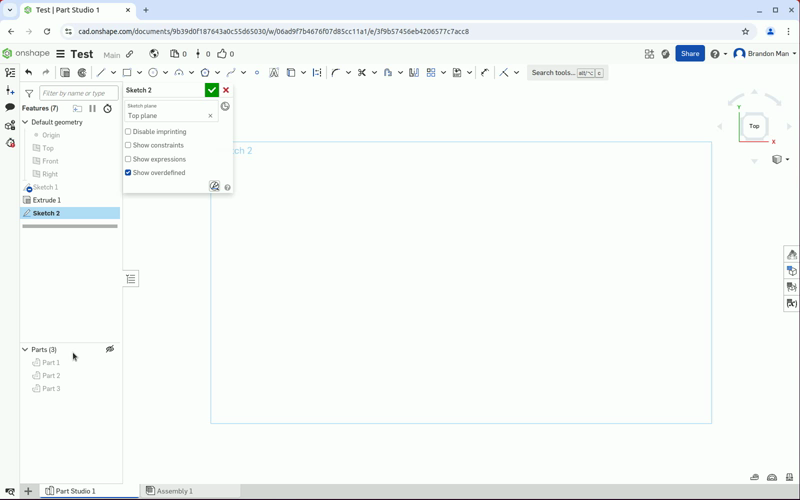
key(c)
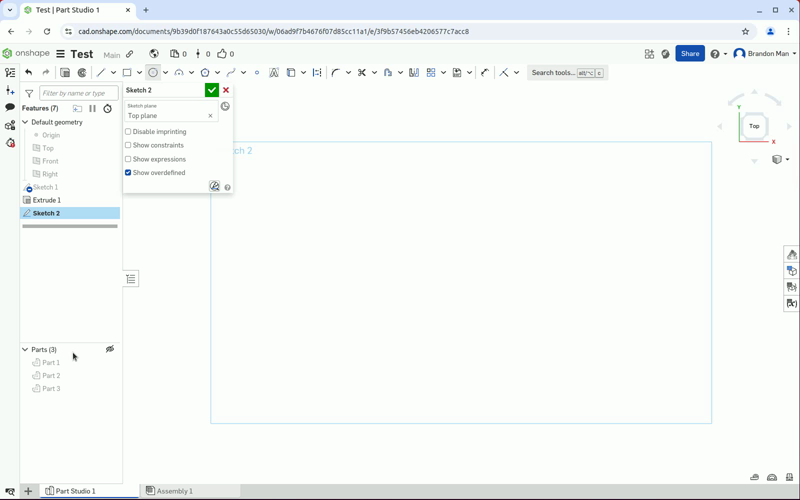
key_down(shift)
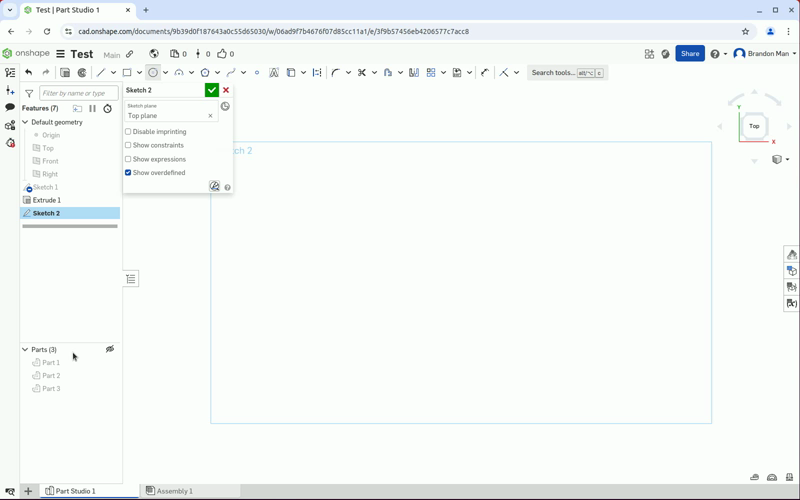
mouse_move(461, 282)
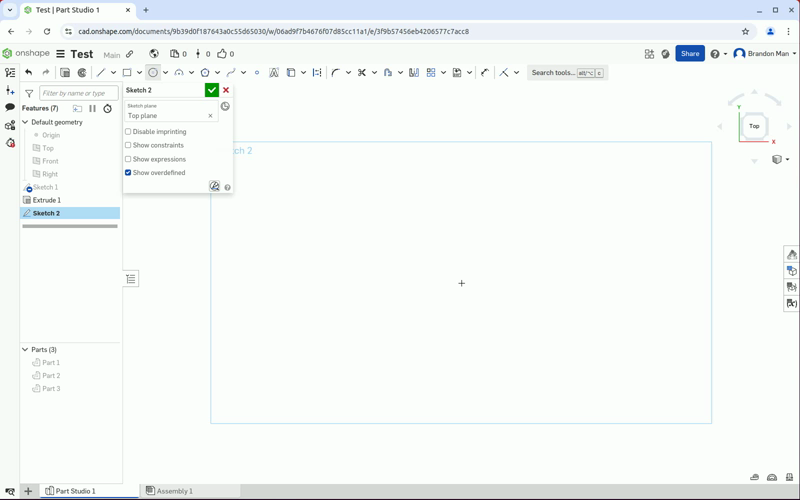
click(461, 282)
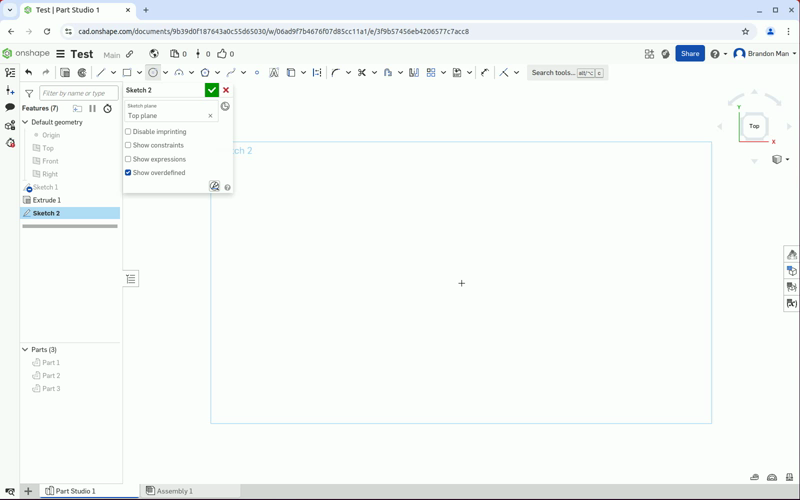
key_up(shift)
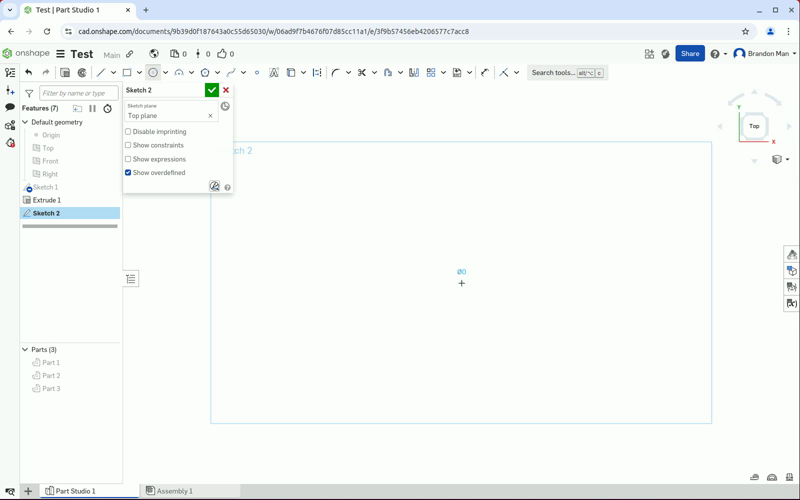
mouse_move(492, 282)
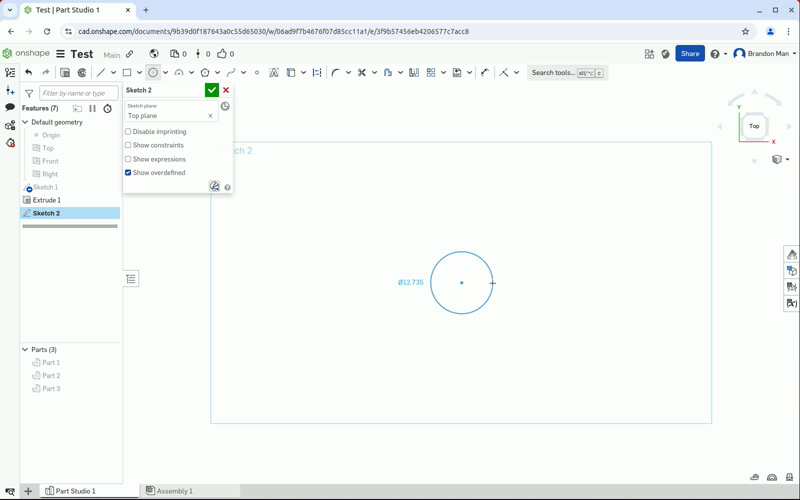
click(492, 282)
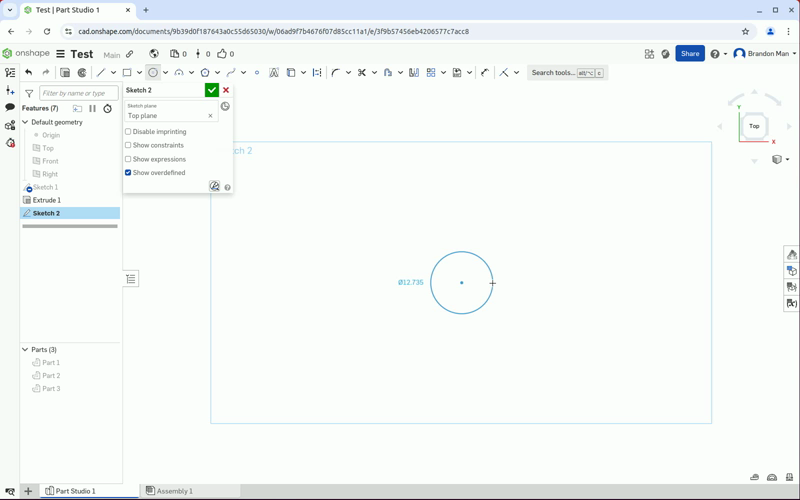
key(esc)
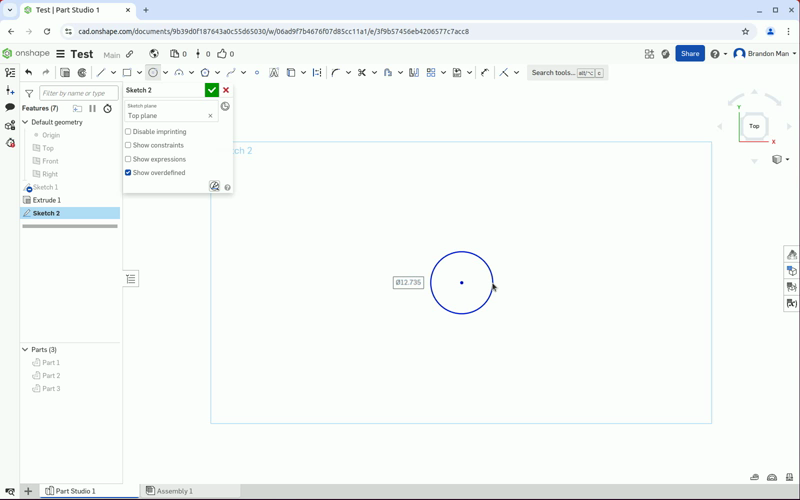
key(c)
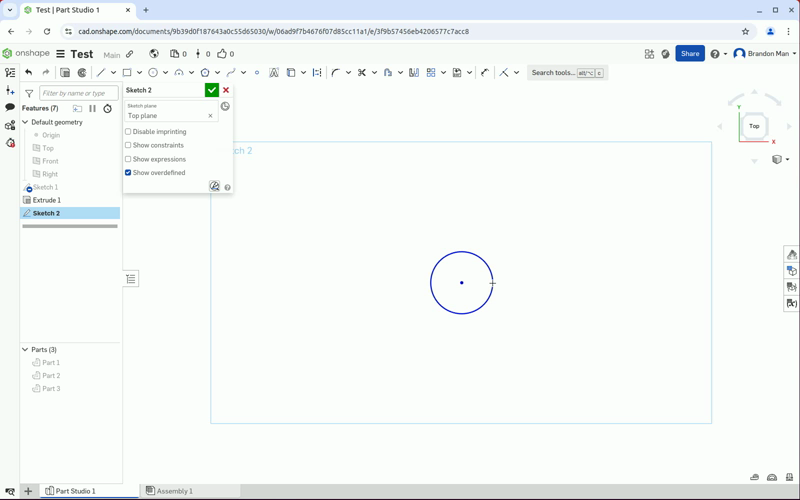
key_down(shift)
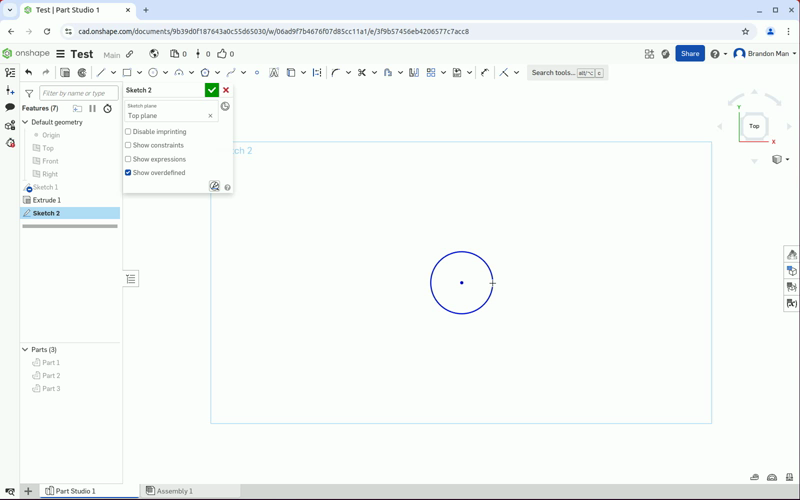
mouse_move(461, 282)
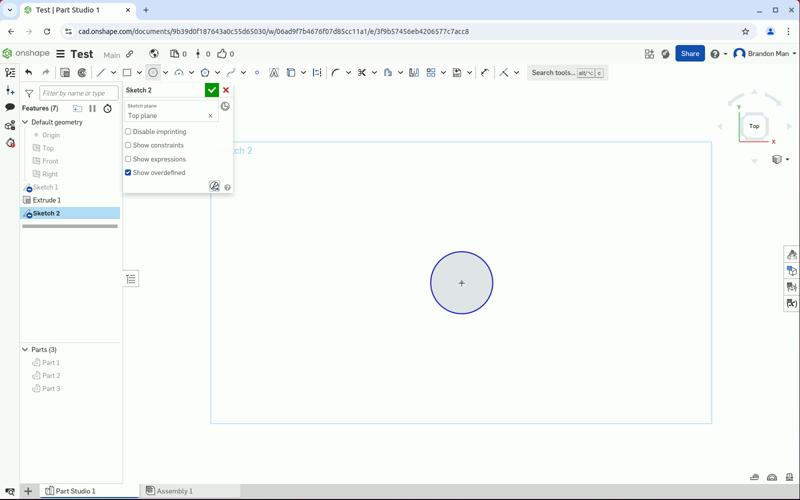
click(461, 282)
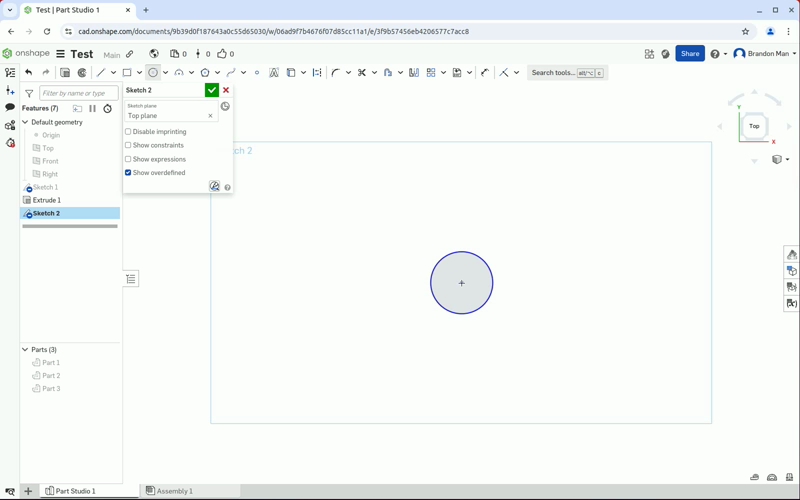
key_up(shift)
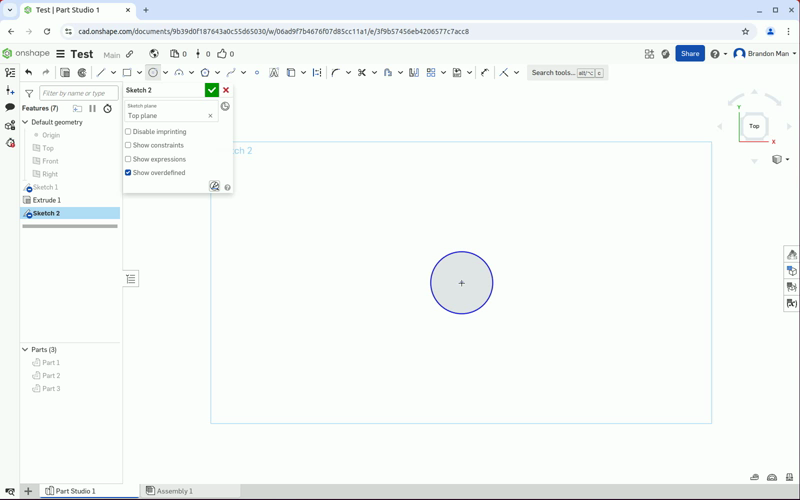
mouse_move(482, 282)
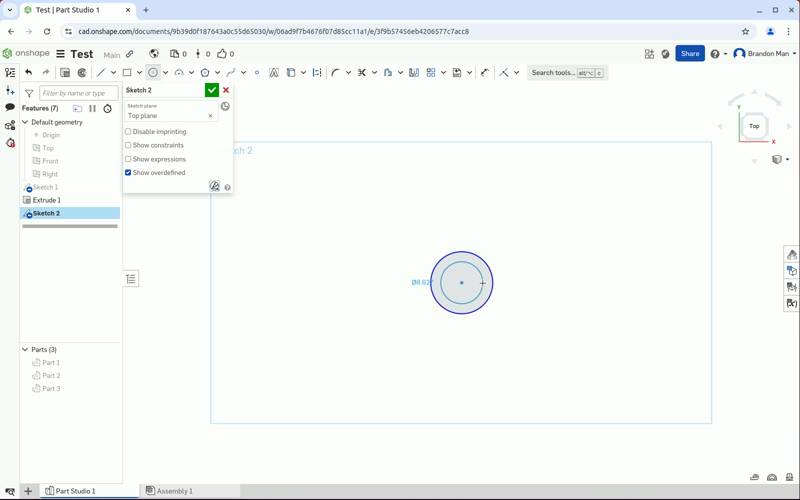
click(482, 282)
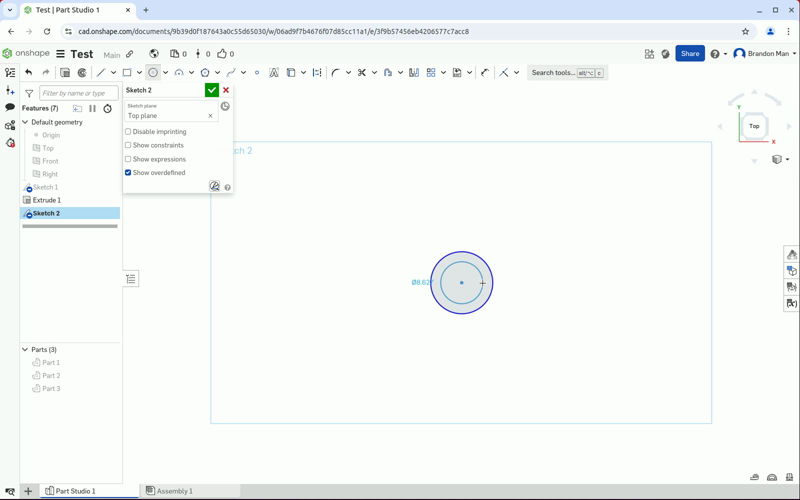
key(esc)
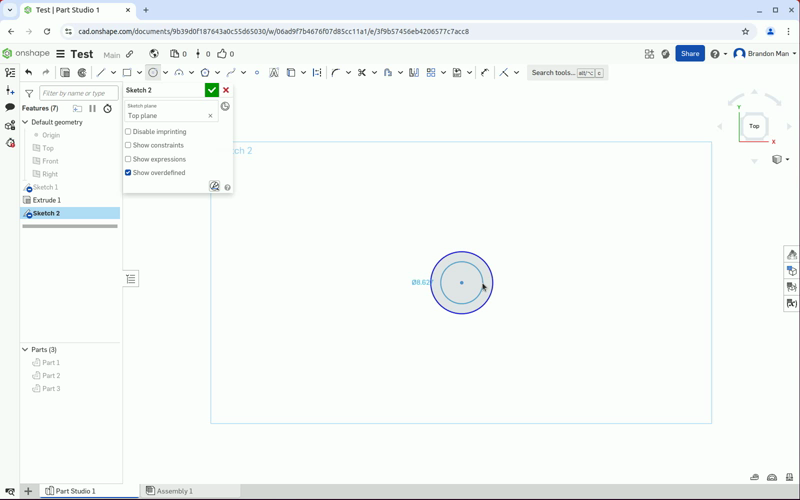
mouse_move(488, 290)
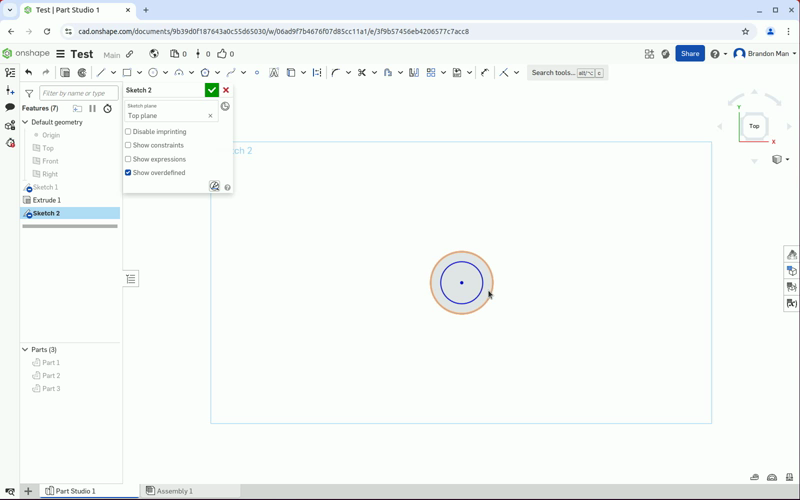
scroll(6)
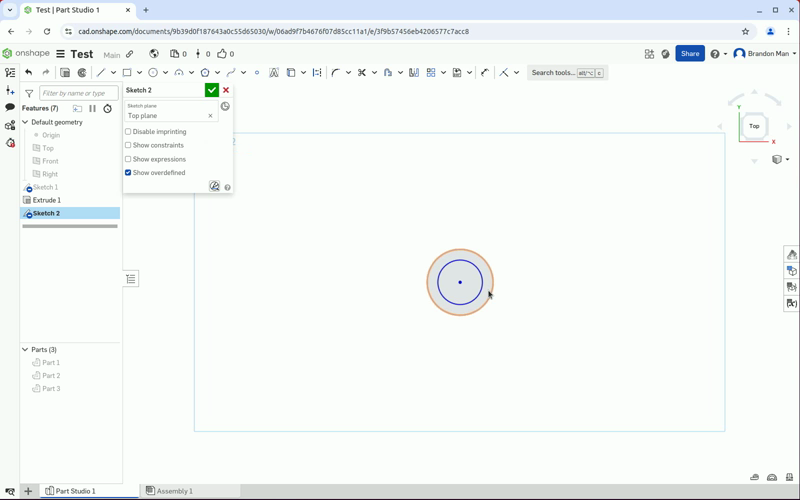
scroll(6)
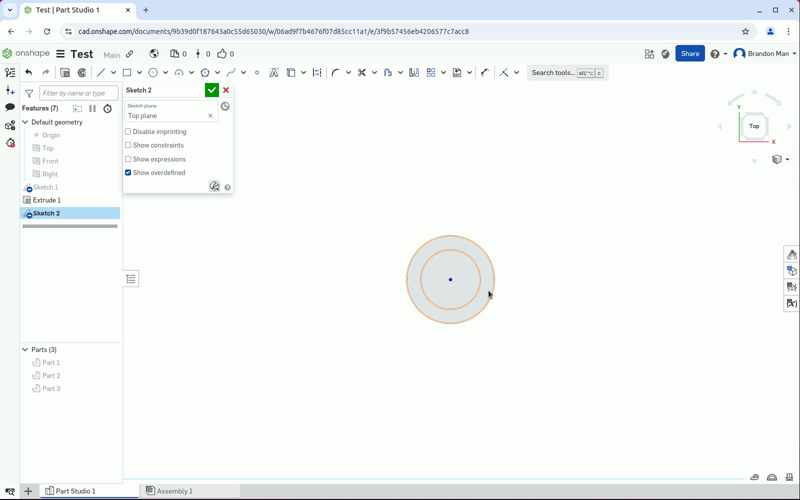
scroll(6)
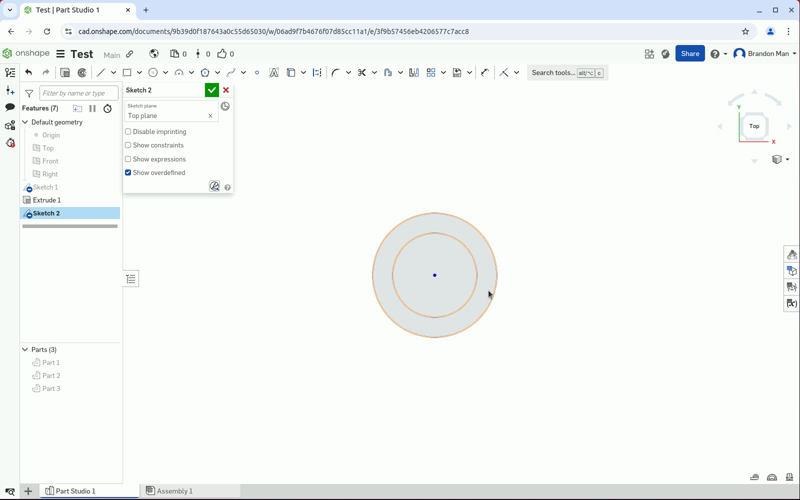
scroll(6)
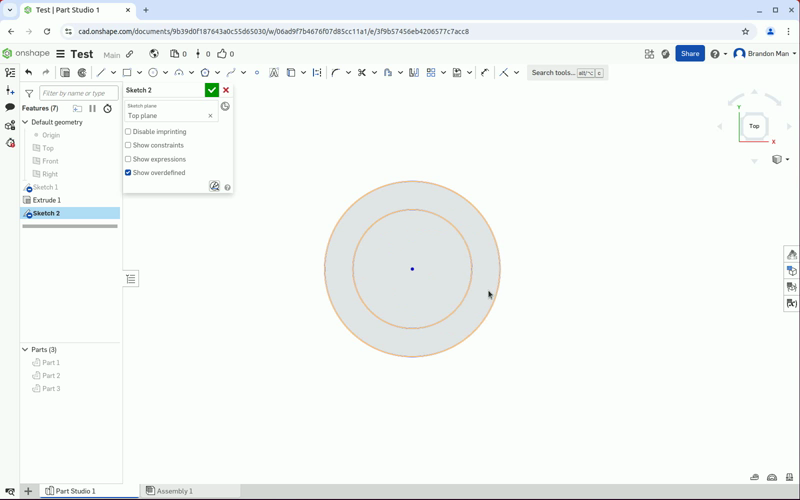
scroll(6)
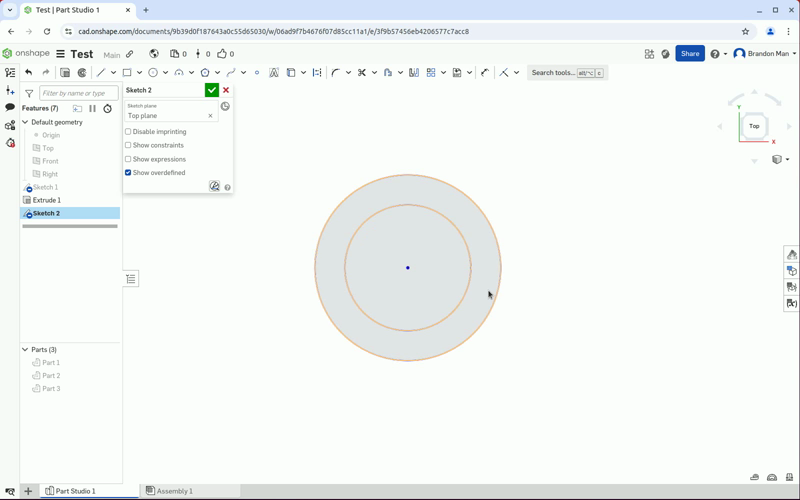
scroll(6)
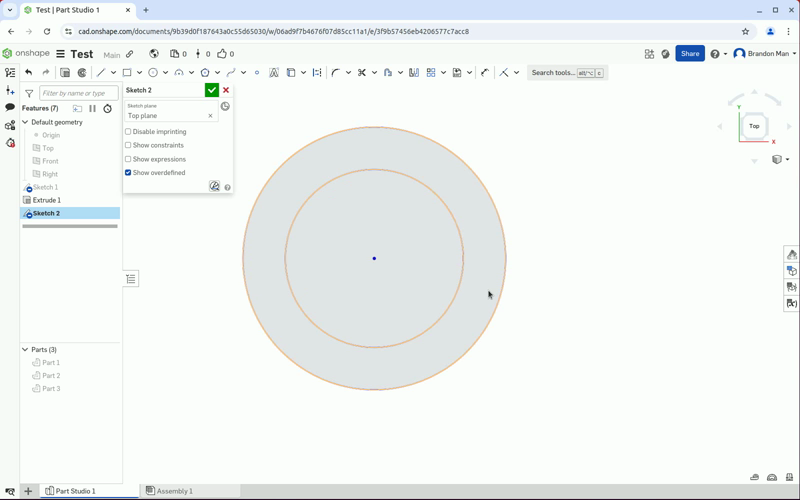
scroll(6)
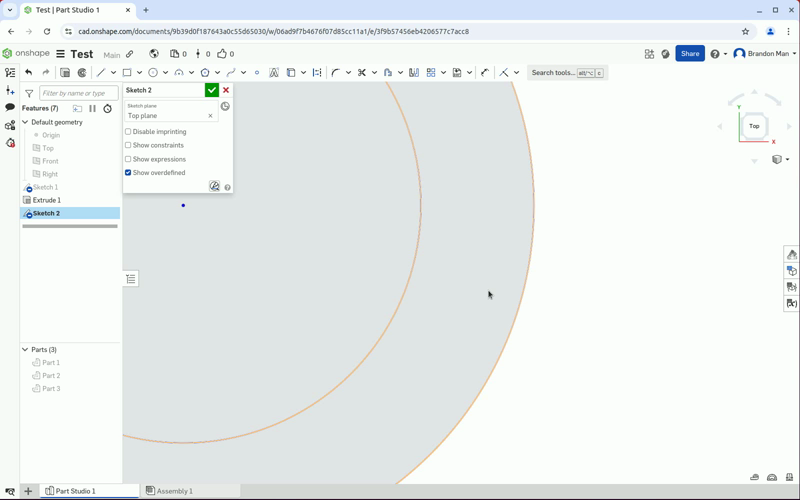
click(488, 290)
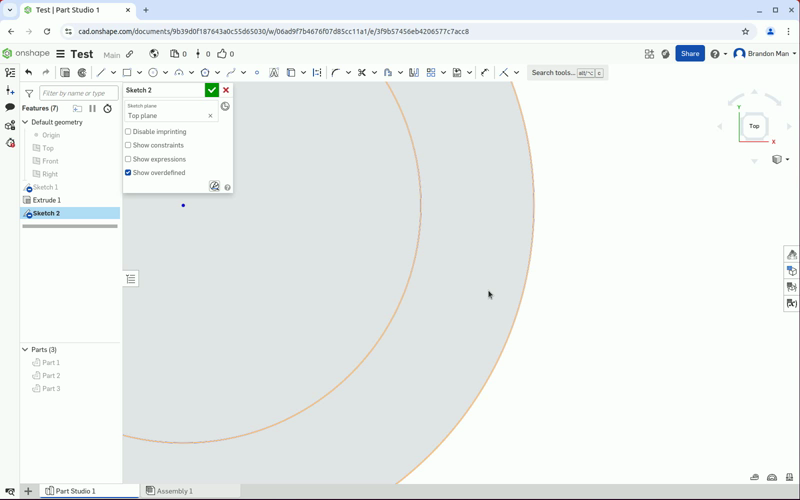
scroll(-6)
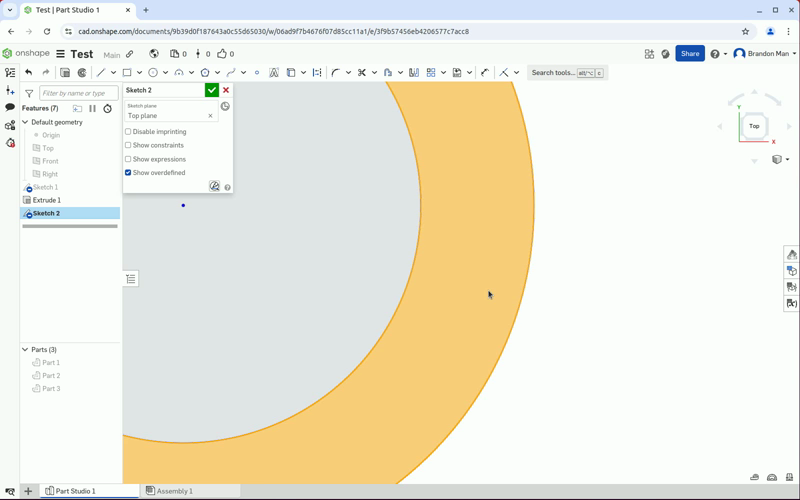
scroll(-6)
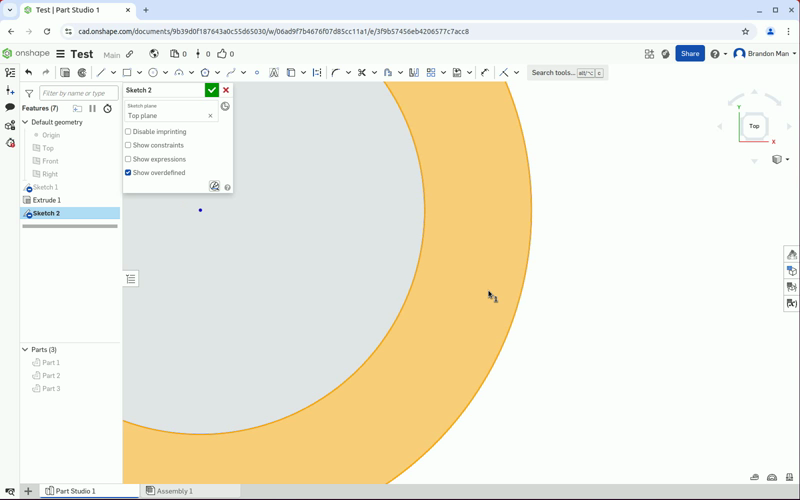
scroll(-6)
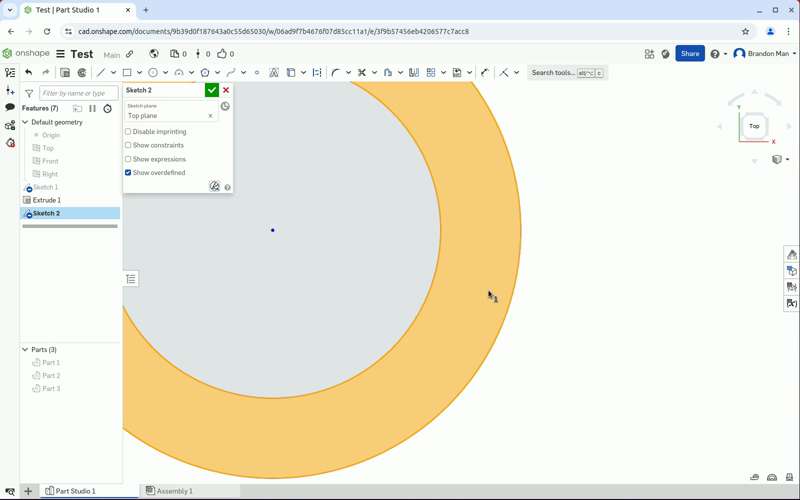
scroll(-6)
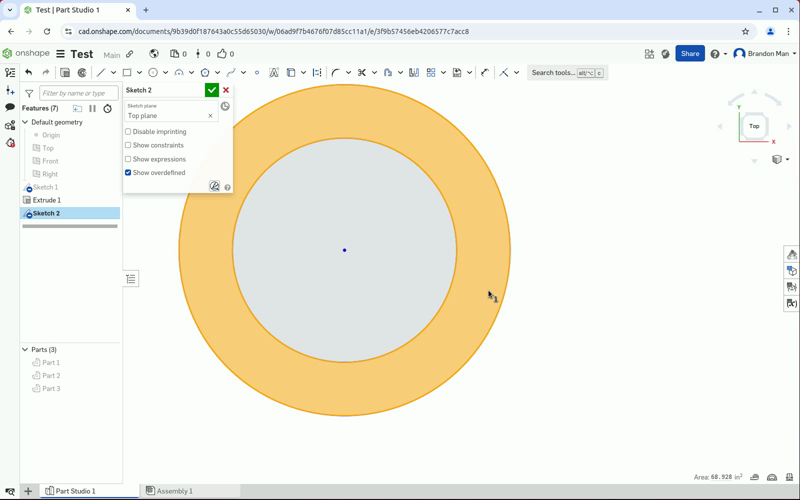
scroll(-6)
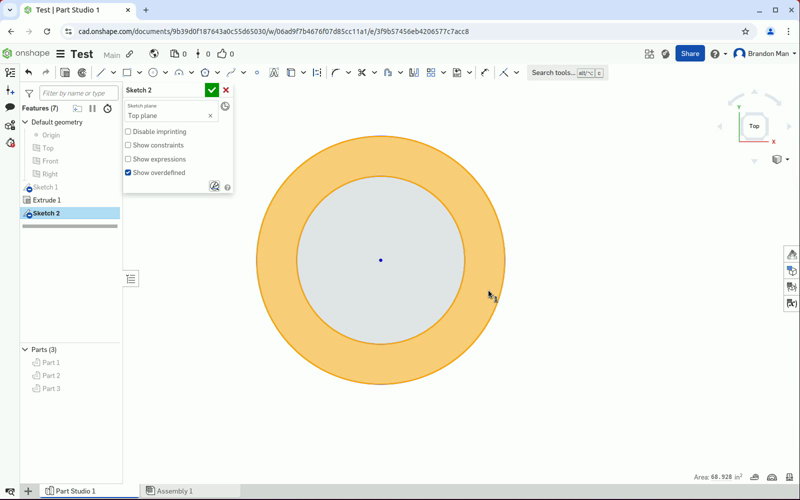
scroll(-6)
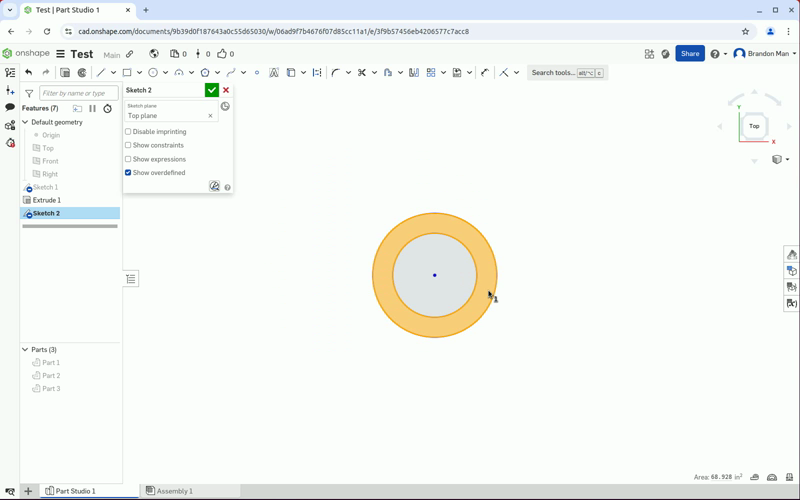
scroll(-6)
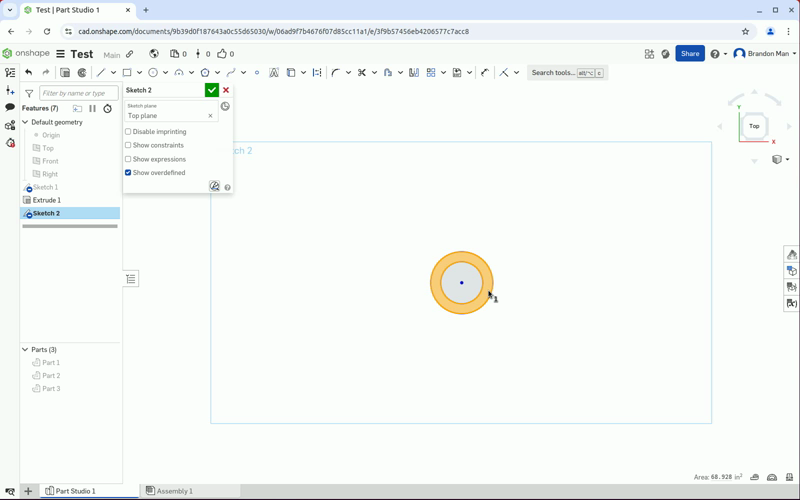
mouse_move(73, 352)
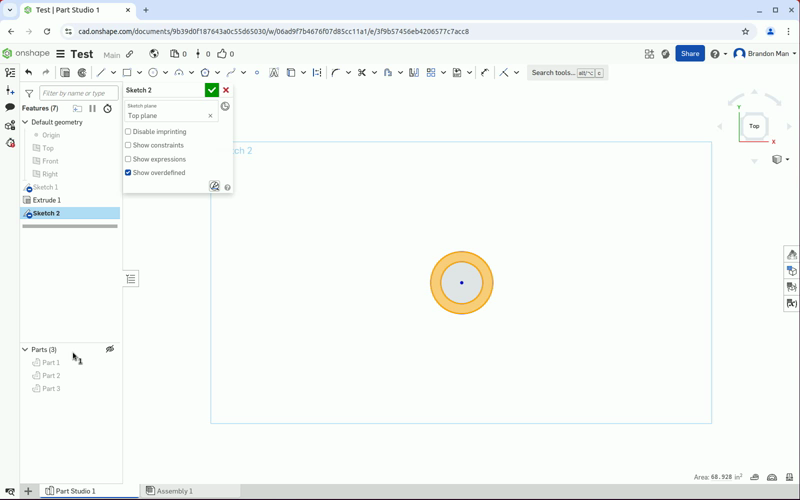
key(shift+y)
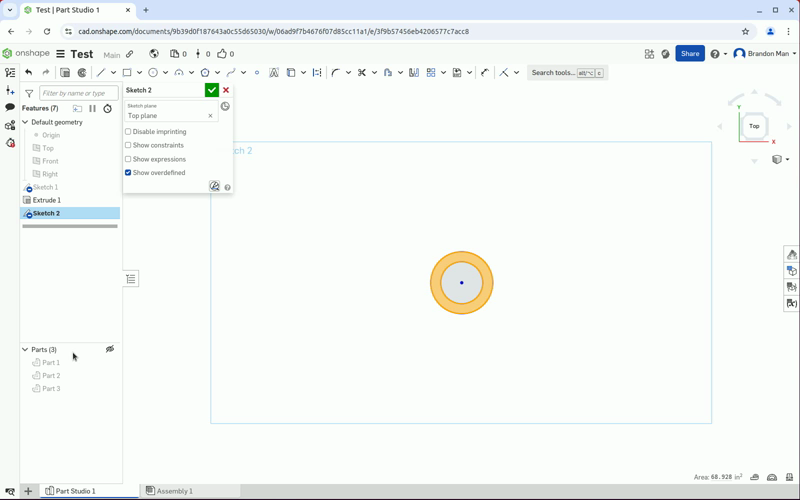
key(shift+e)
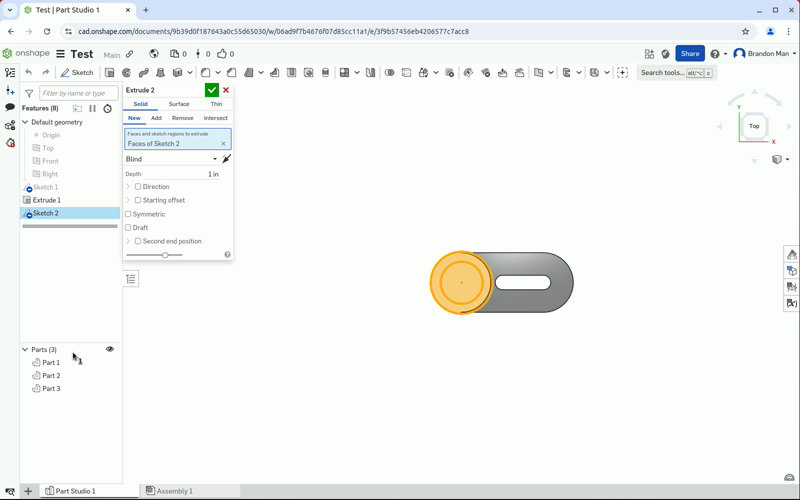
mouse_move(143, 106)
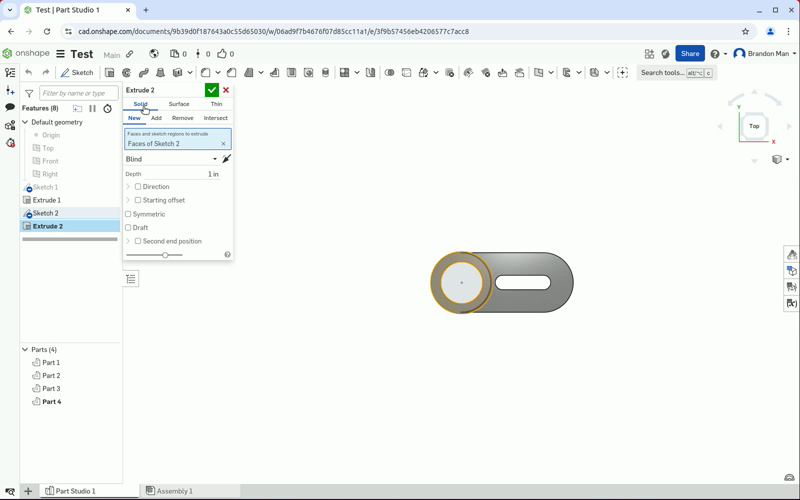
click(143, 106)
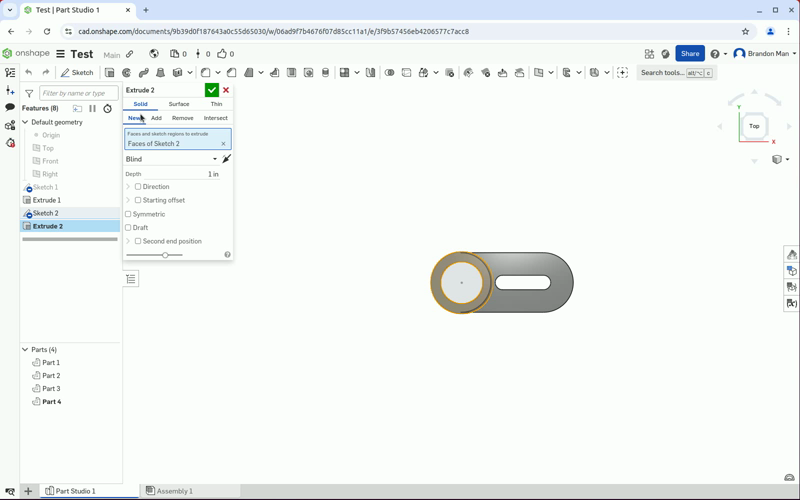
mouse_move(137, 120)
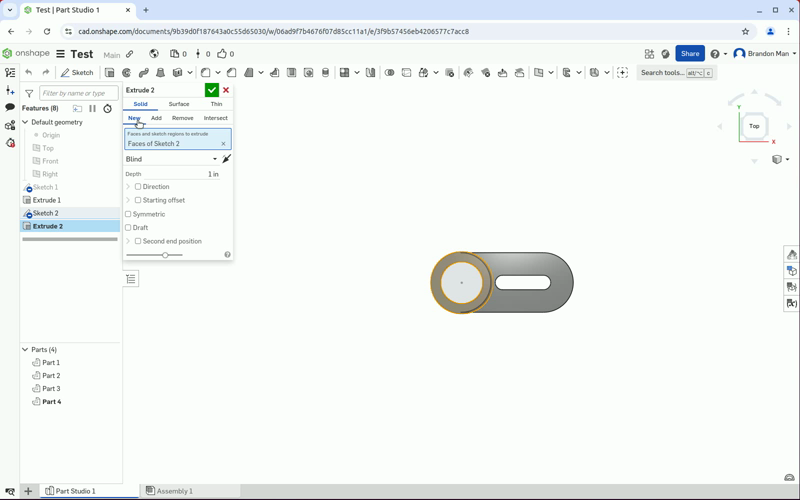
click(137, 120)
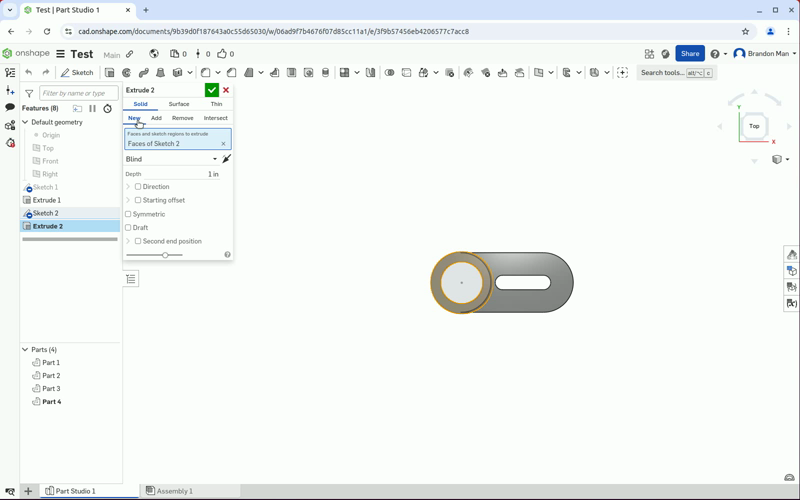
key(tab, 4)
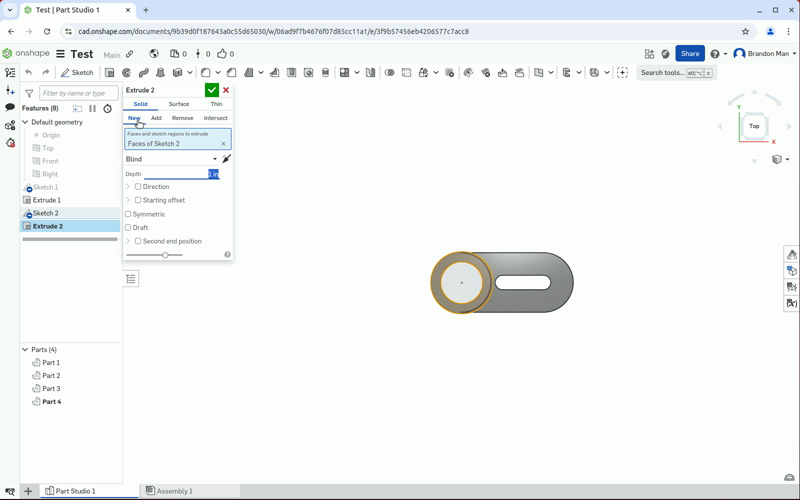
text(2.407)
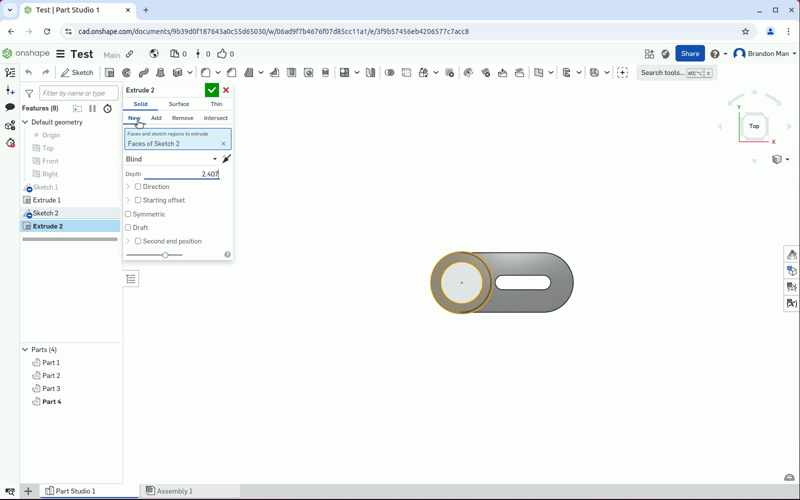
key(enter)
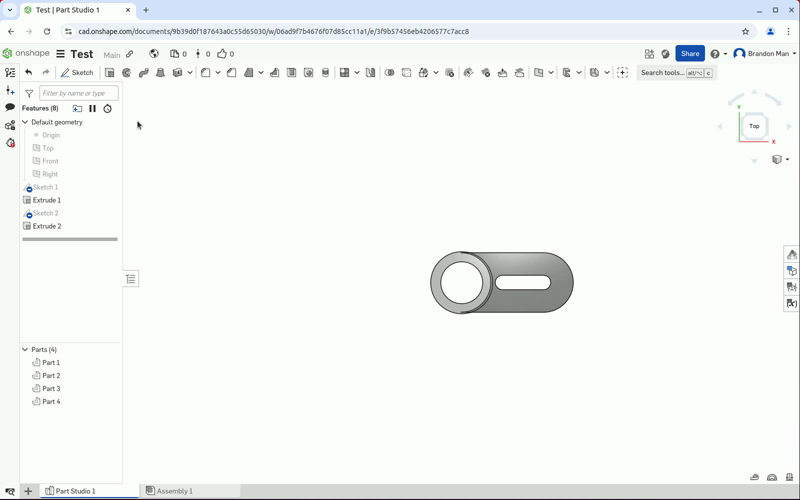
key(shift+h)
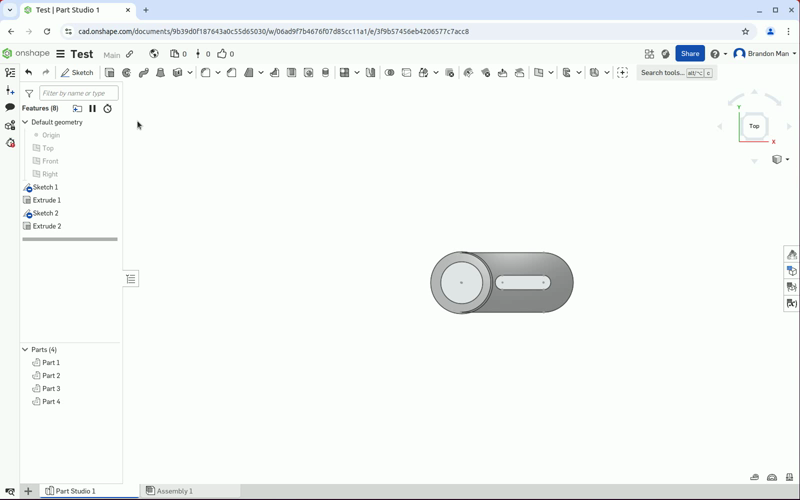
key(shift+h)
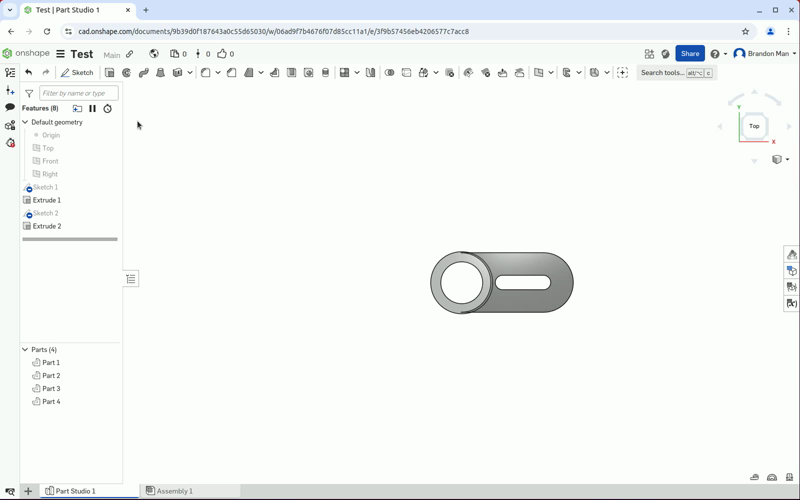
mouse_move(73, 189)
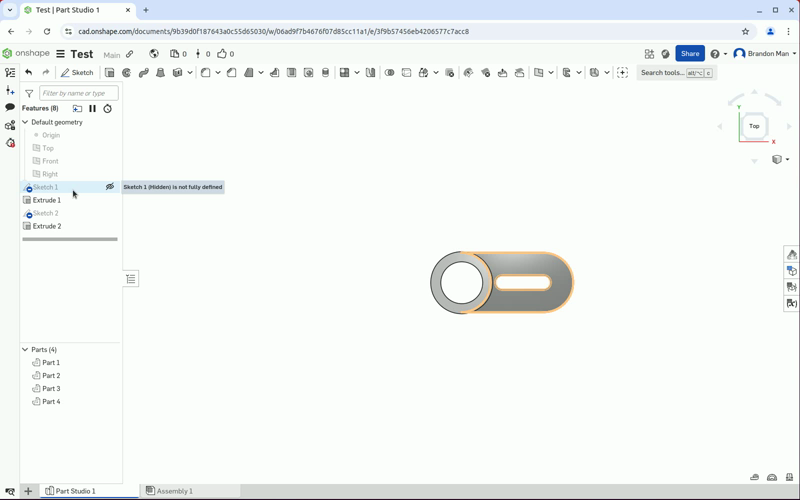
click(73, 189)
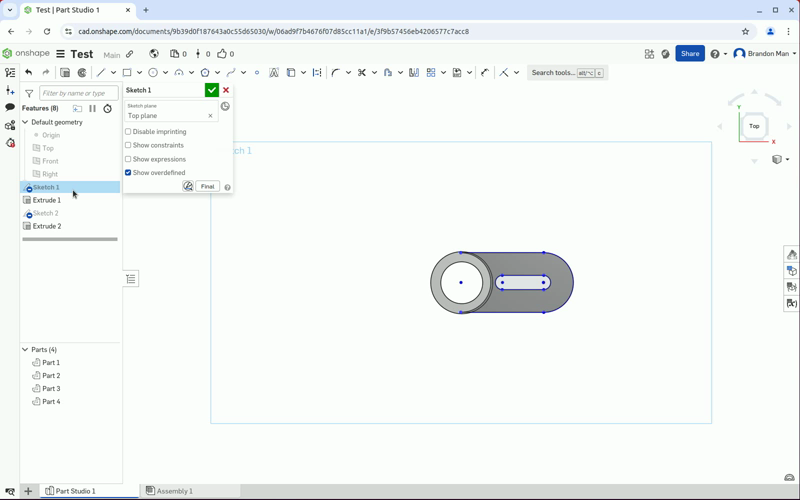
mouse_move(229, 92)
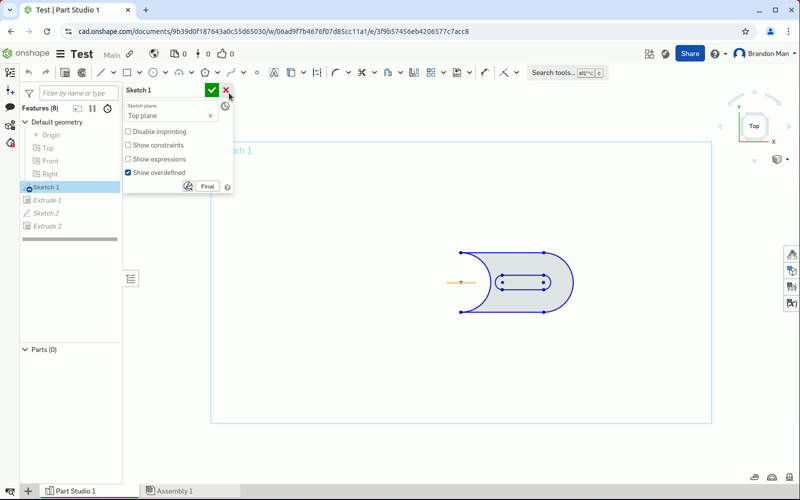
click(229, 92)
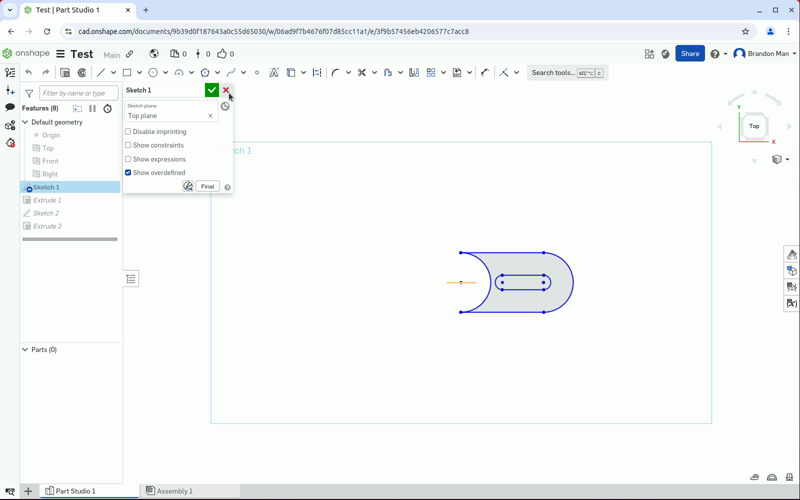
key(shift+s)
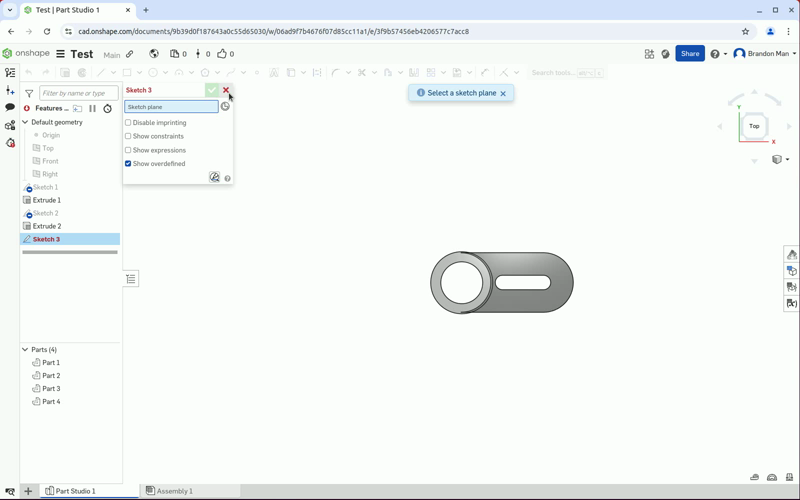
mouse_move(73, 150)
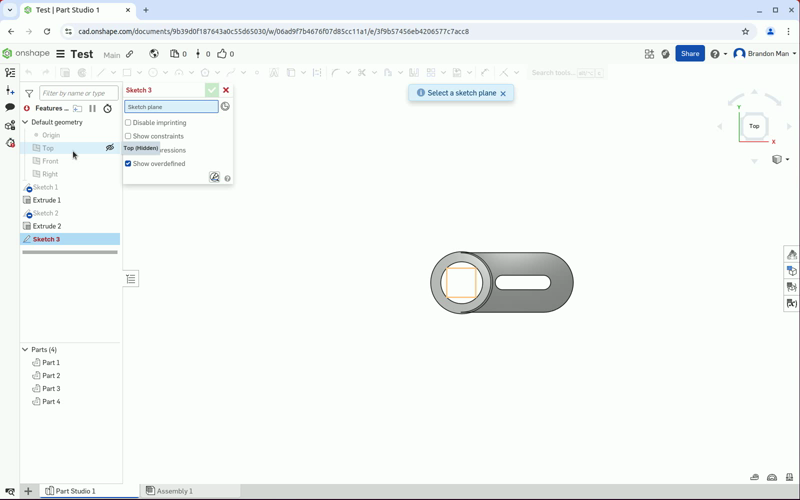
click(73, 150)
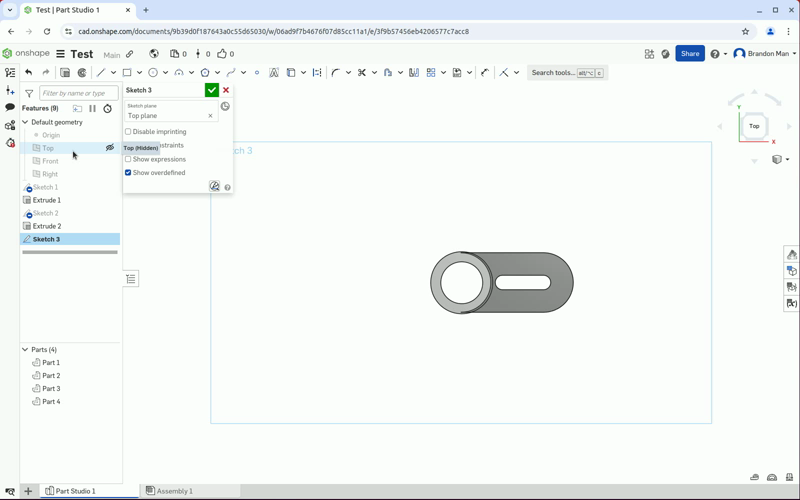
mouse_move(73, 352)
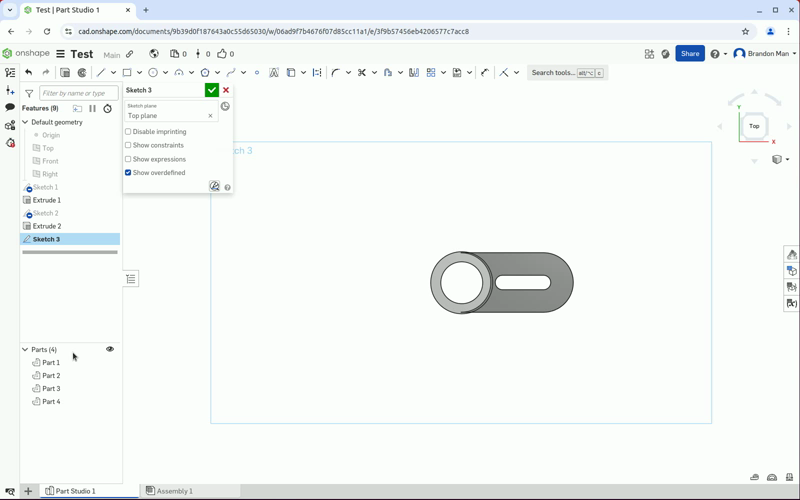
key(y)
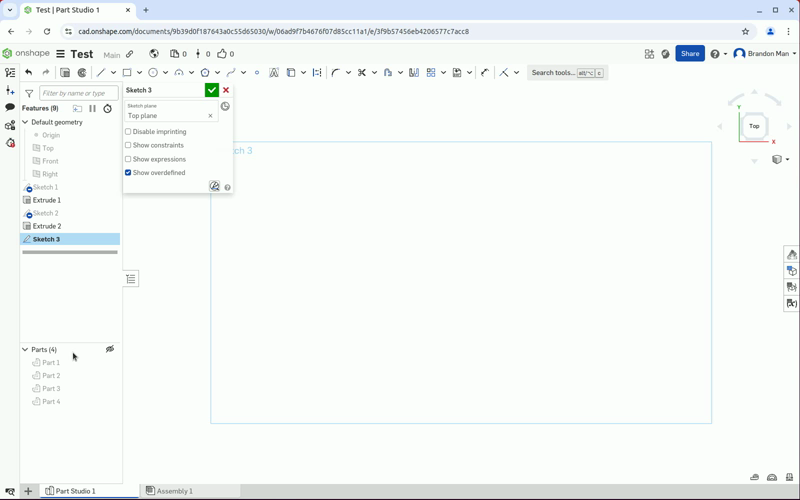
key(c)
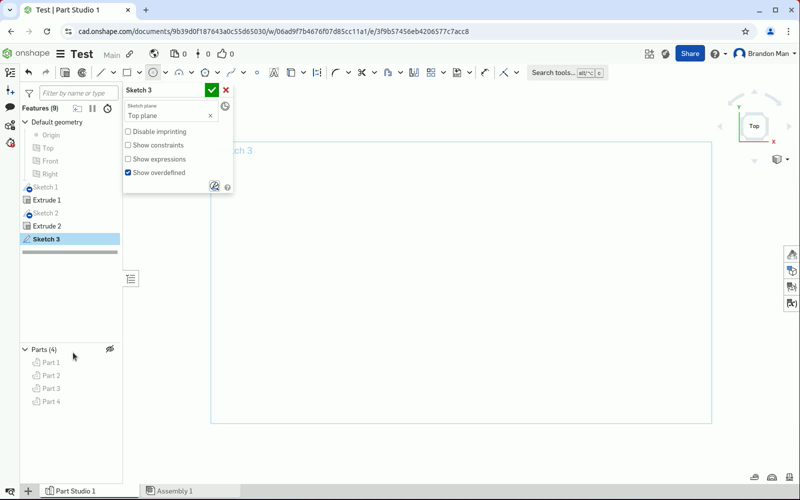
key_down(shift)
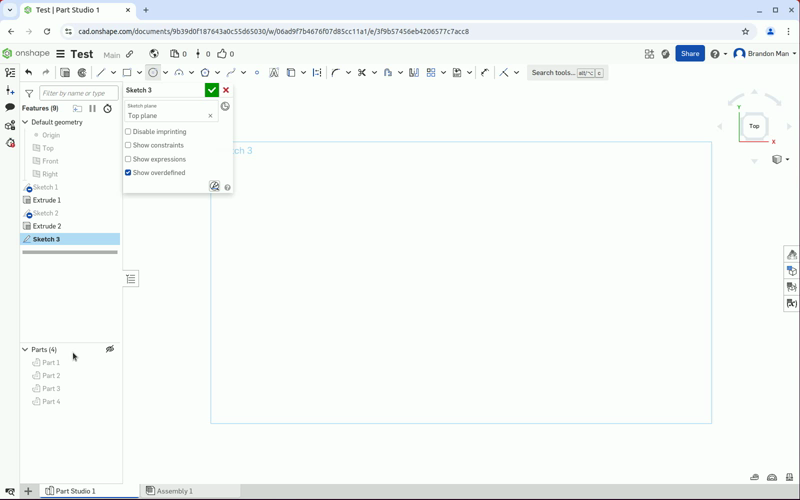
mouse_move(461, 282)
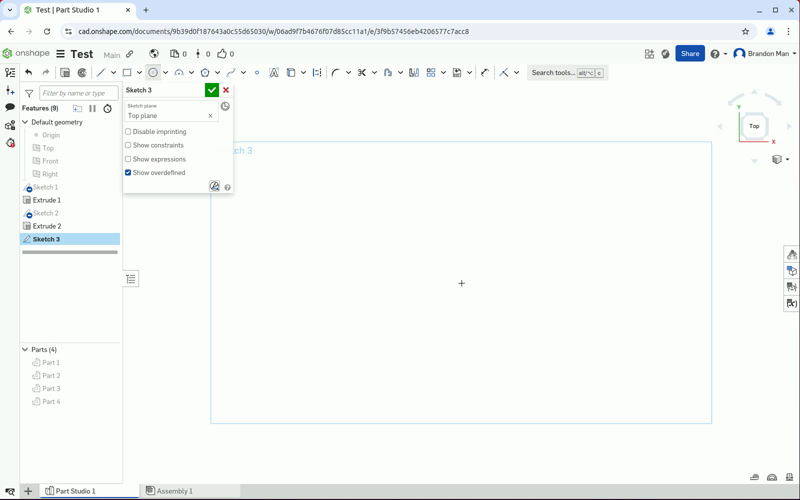
click(461, 282)
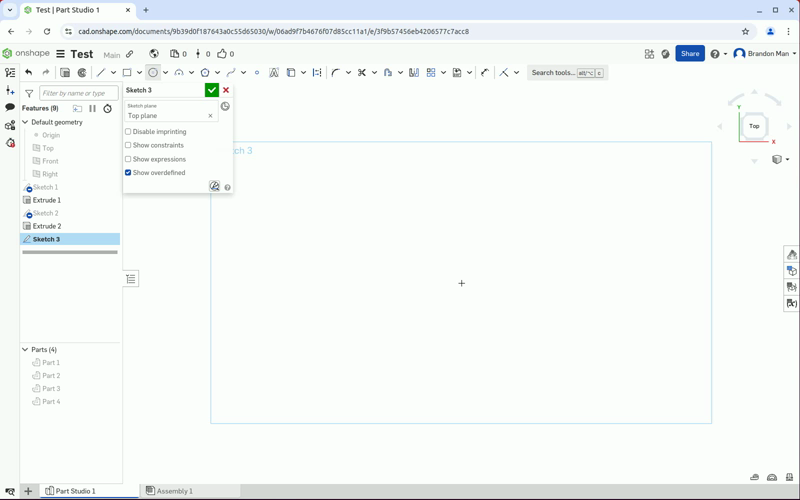
key_up(shift)
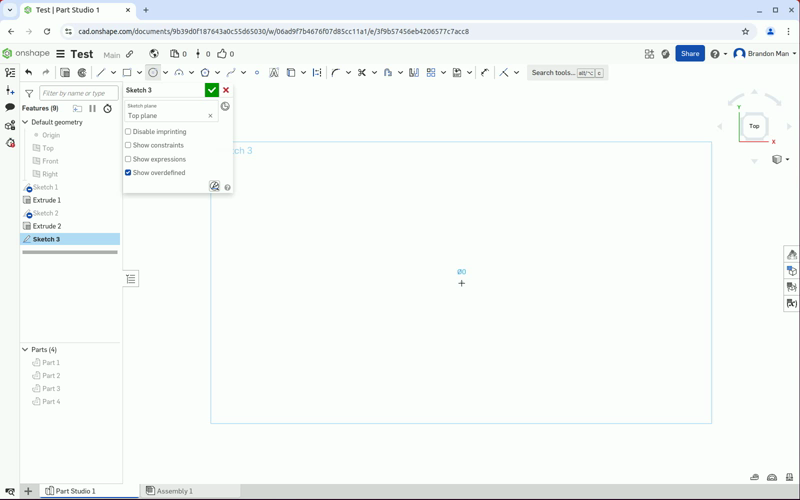
mouse_move(492, 282)
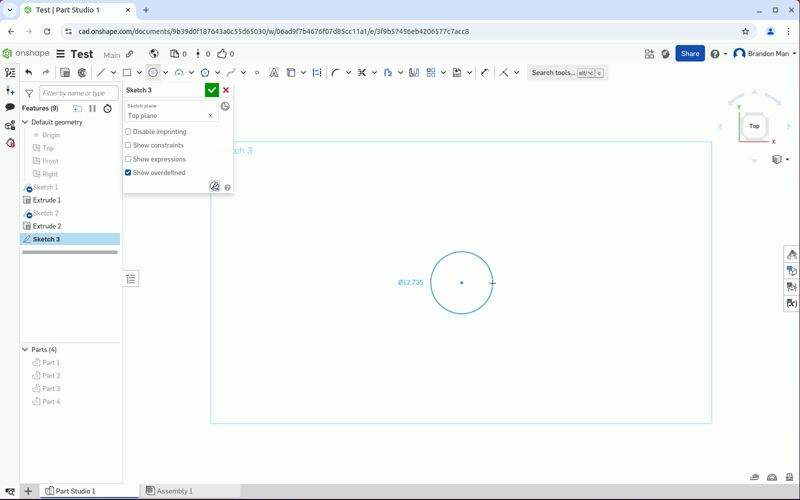
click(492, 282)
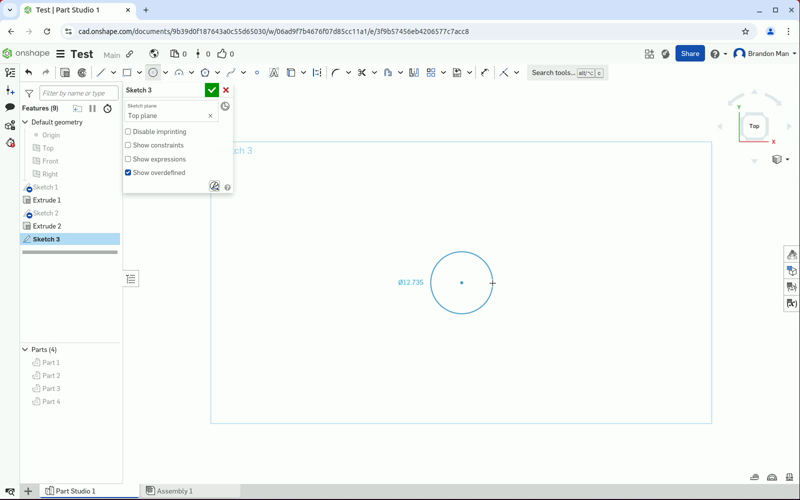
key(esc)
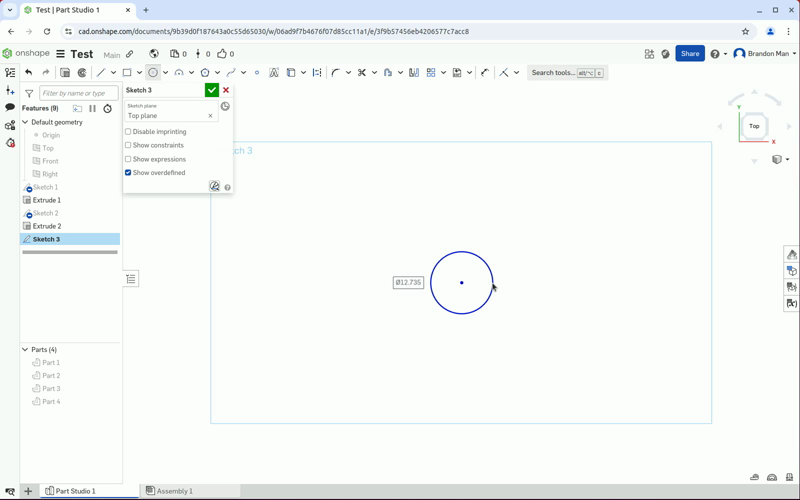
key(c)
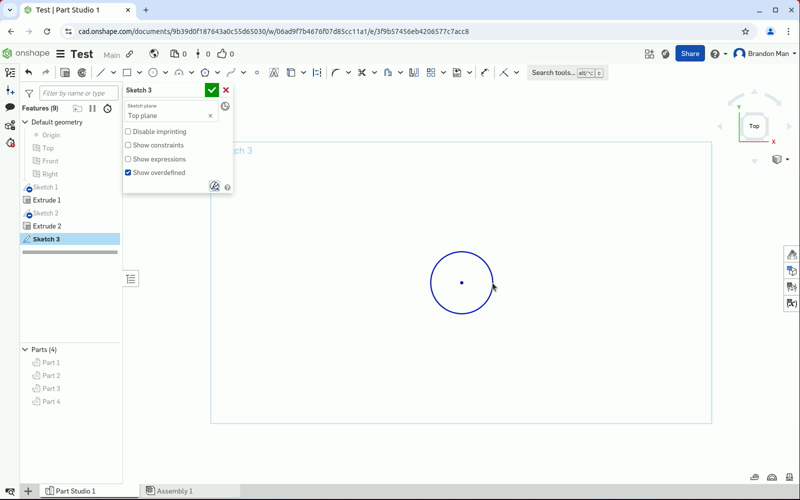
key_down(shift)
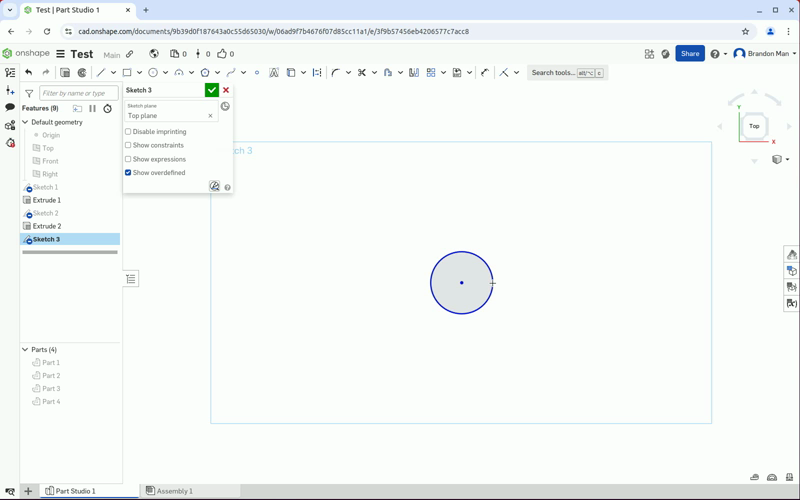
mouse_move(461, 282)
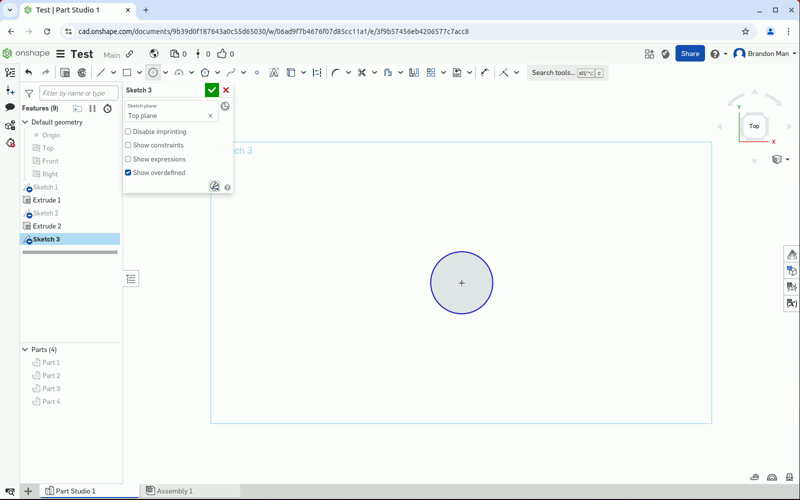
click(461, 282)
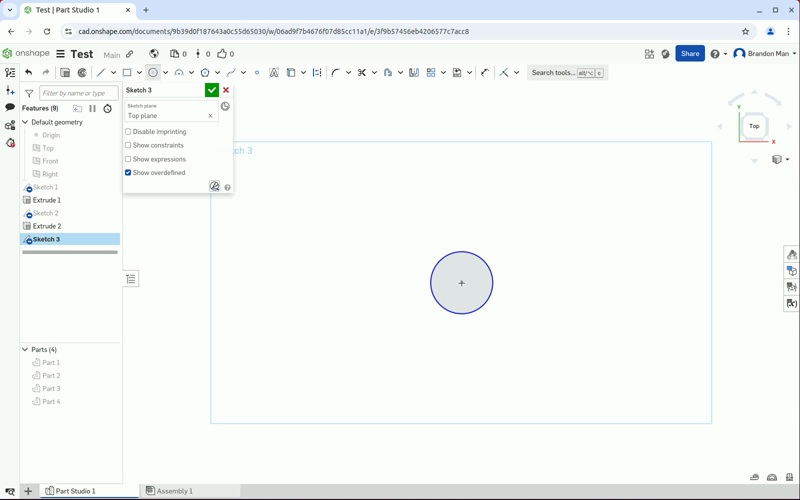
key_up(shift)
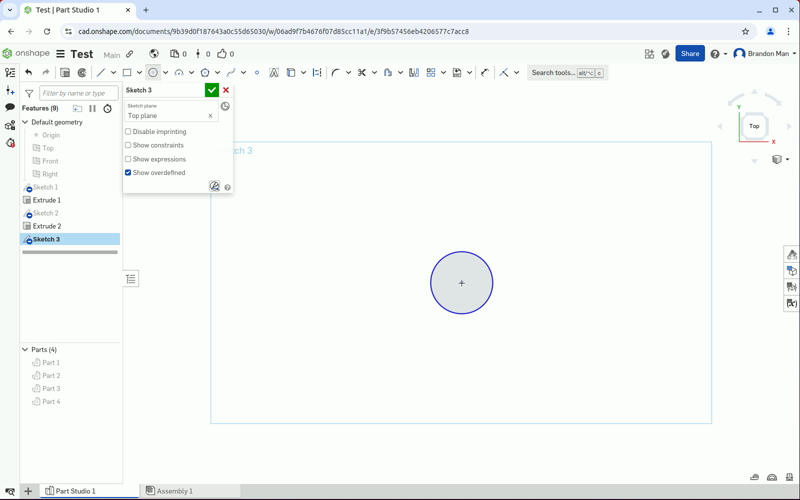
mouse_move(482, 282)
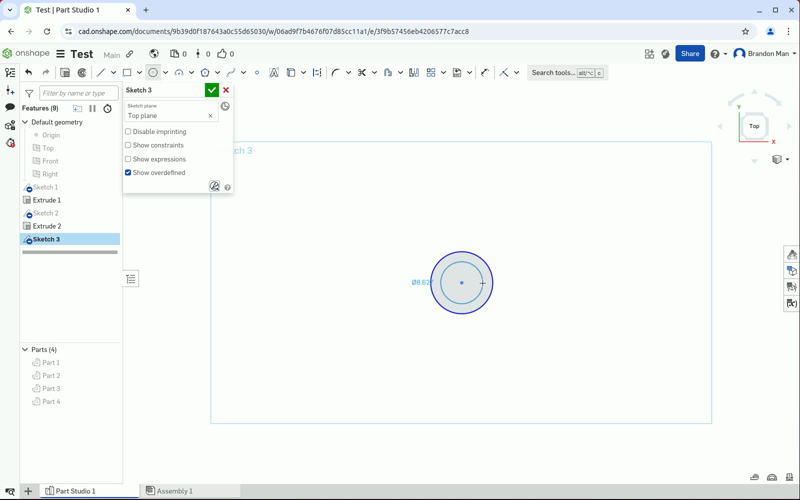
click(482, 282)
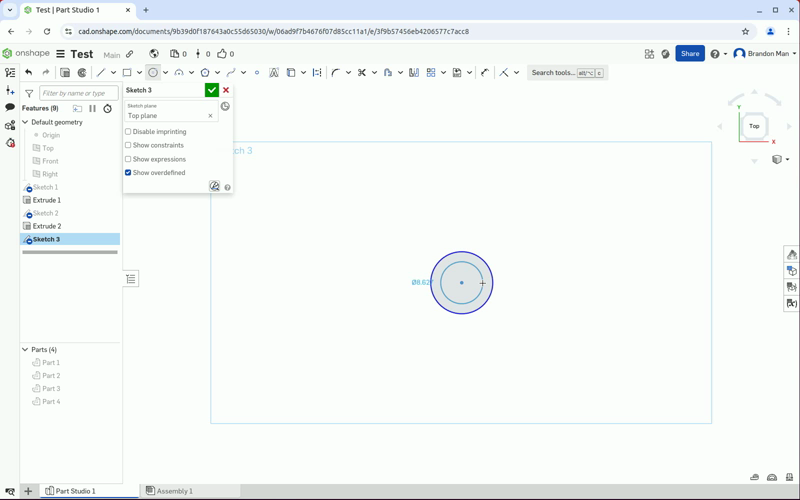
key(esc)
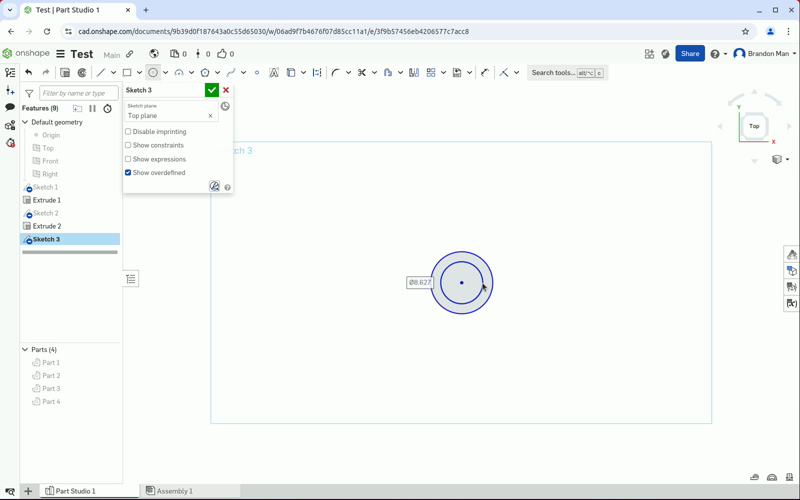
mouse_move(456, 307)
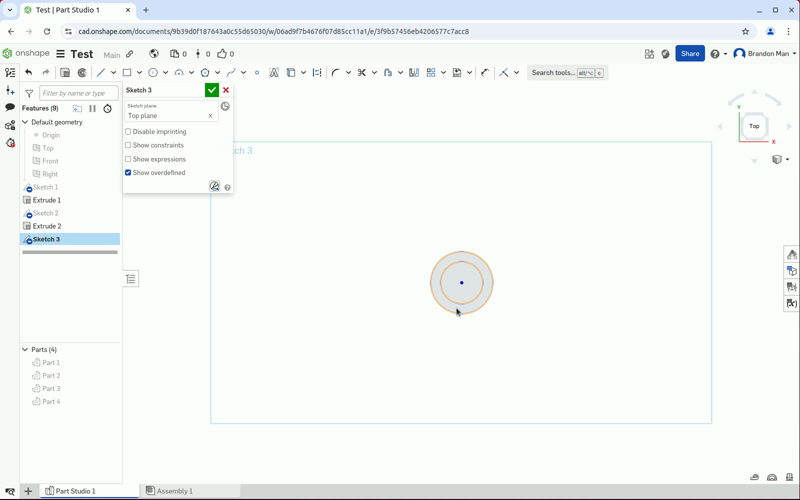
scroll(6)
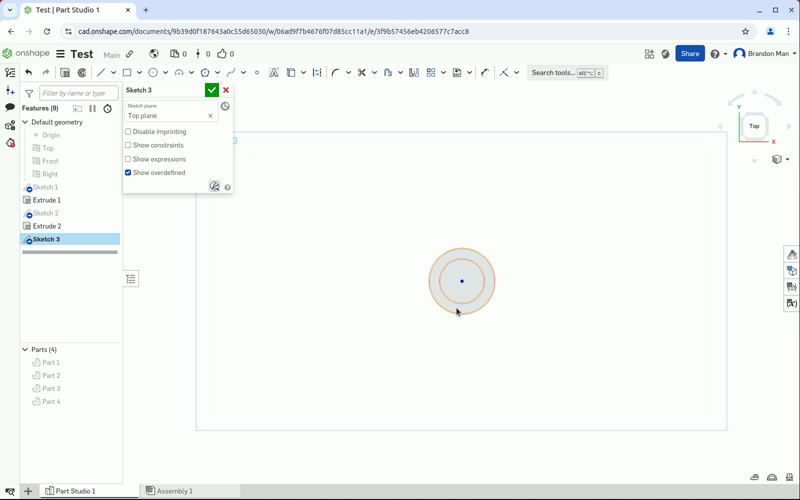
scroll(6)
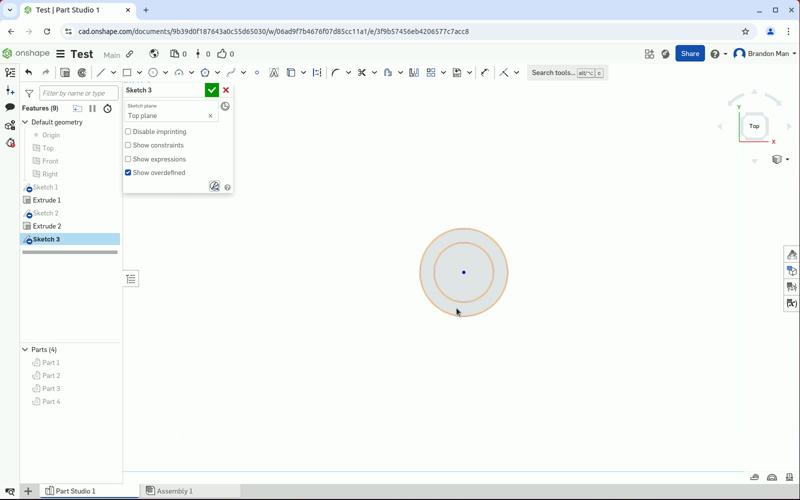
scroll(6)
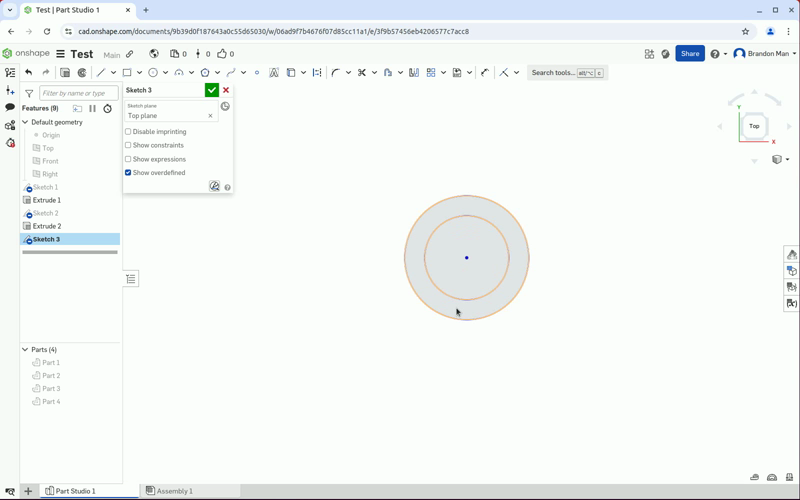
scroll(6)
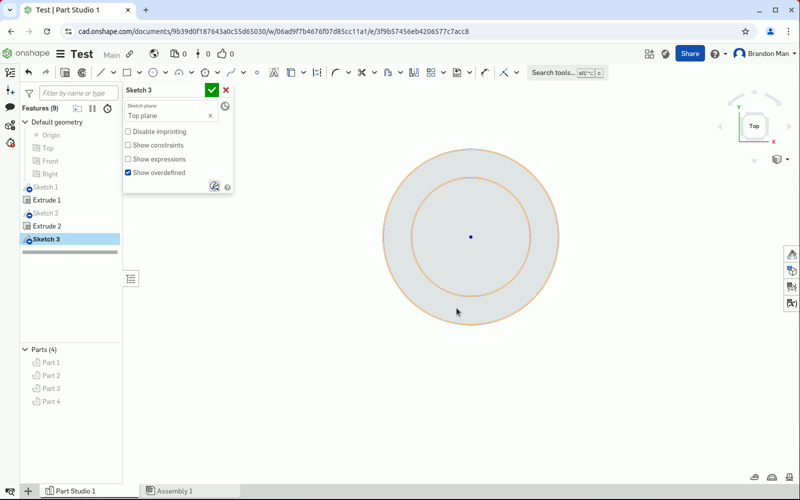
scroll(6)
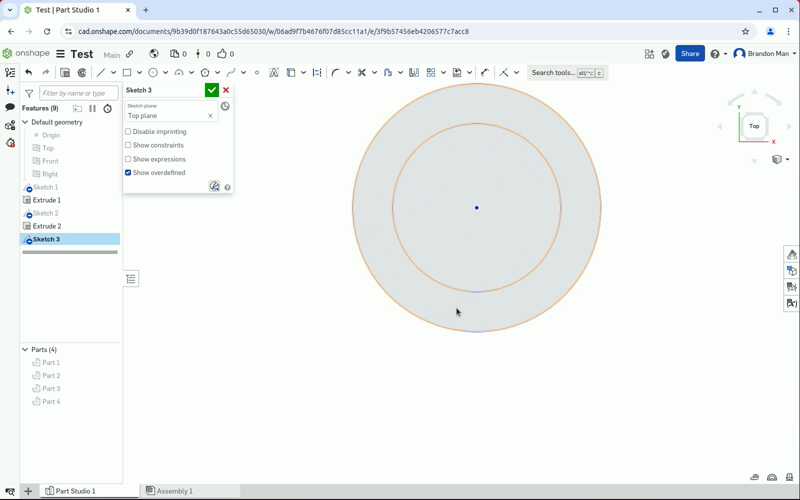
scroll(6)
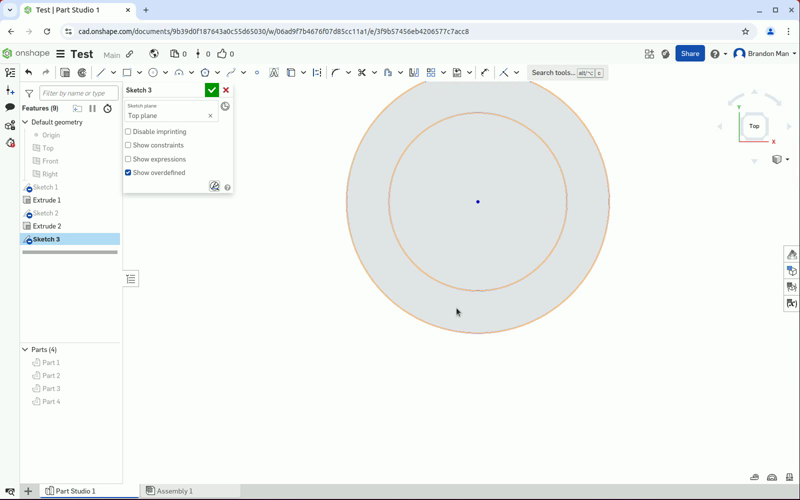
scroll(6)
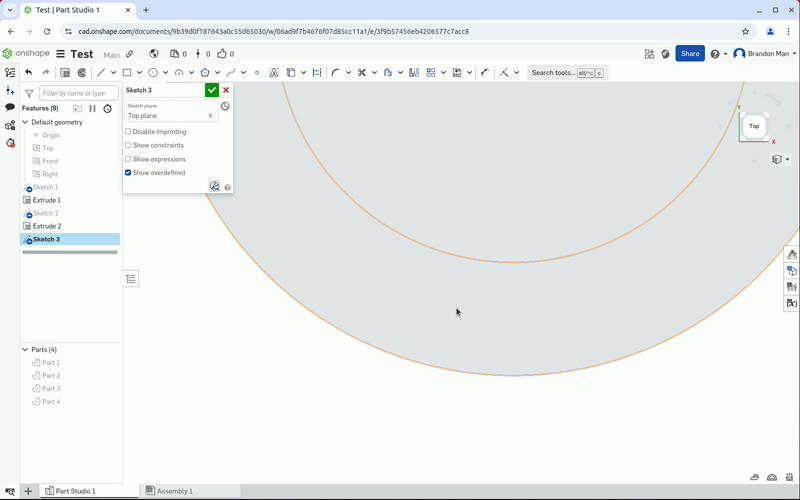
click(456, 307)
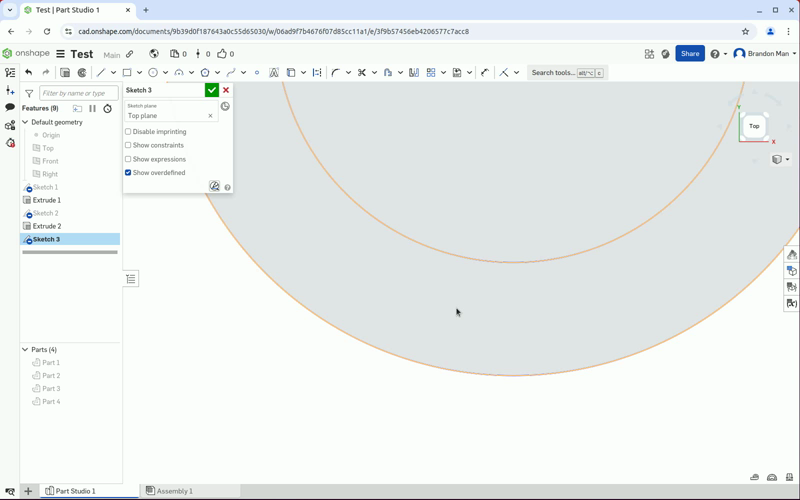
scroll(-6)
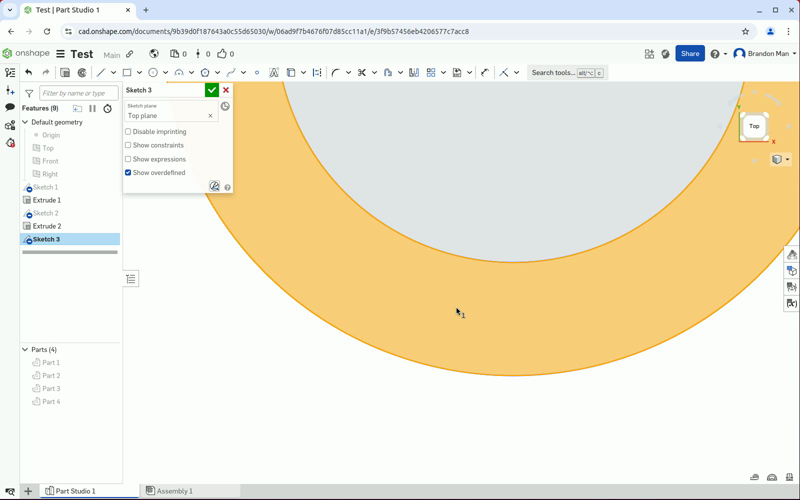
scroll(-6)
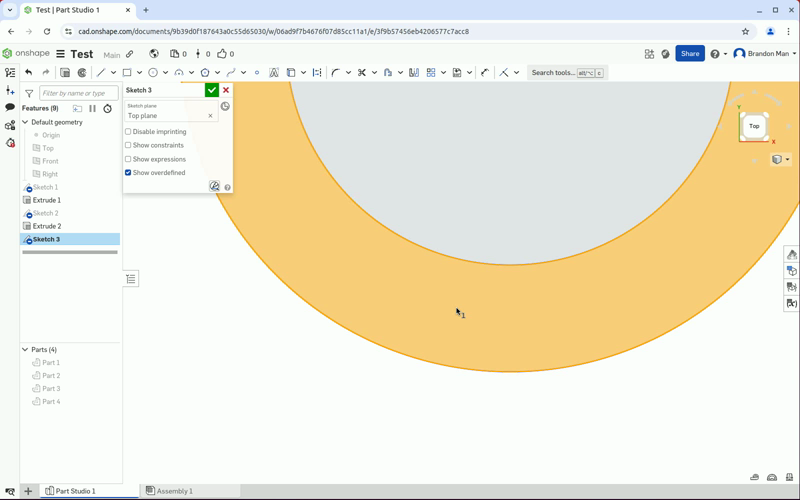
scroll(-6)
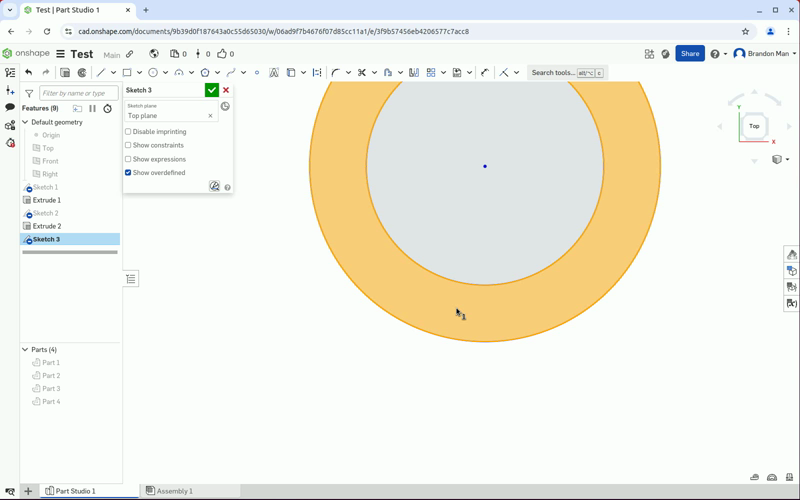
scroll(-6)
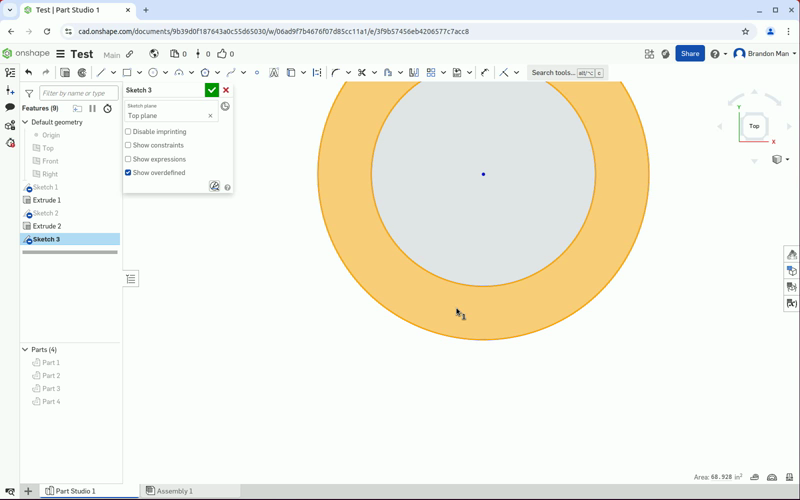
scroll(-6)
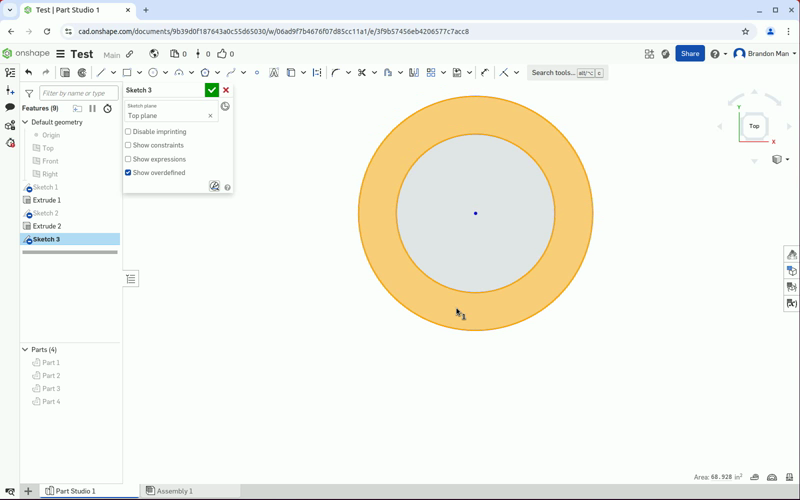
scroll(-6)
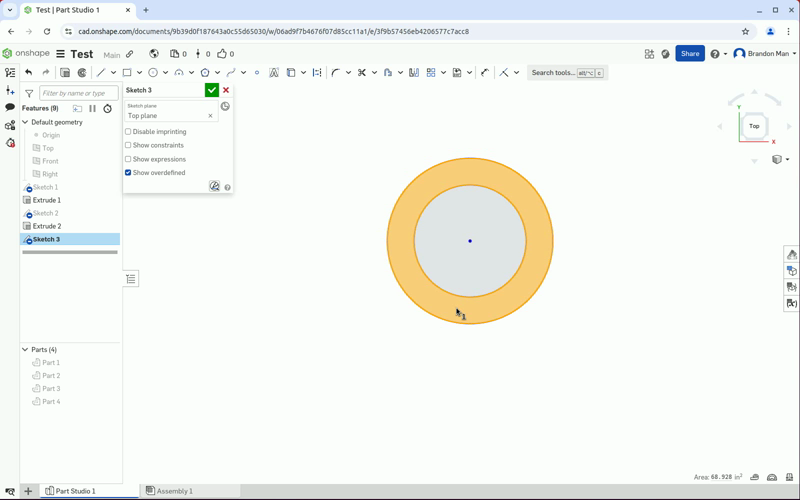
scroll(-6)
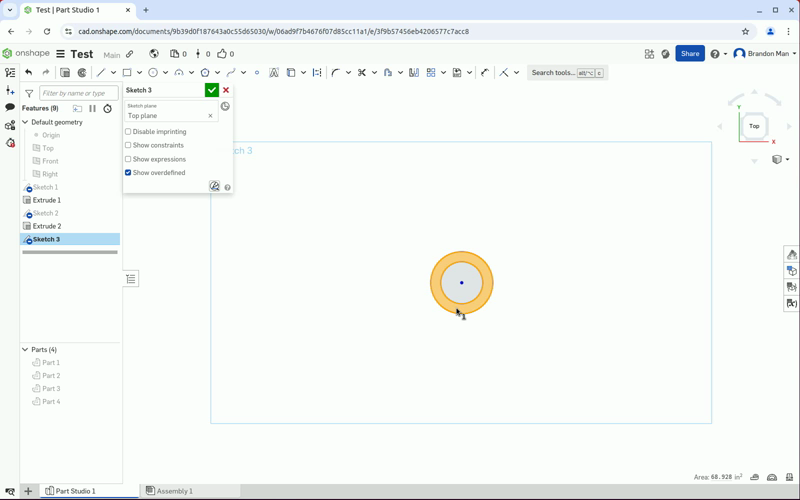
mouse_move(73, 352)
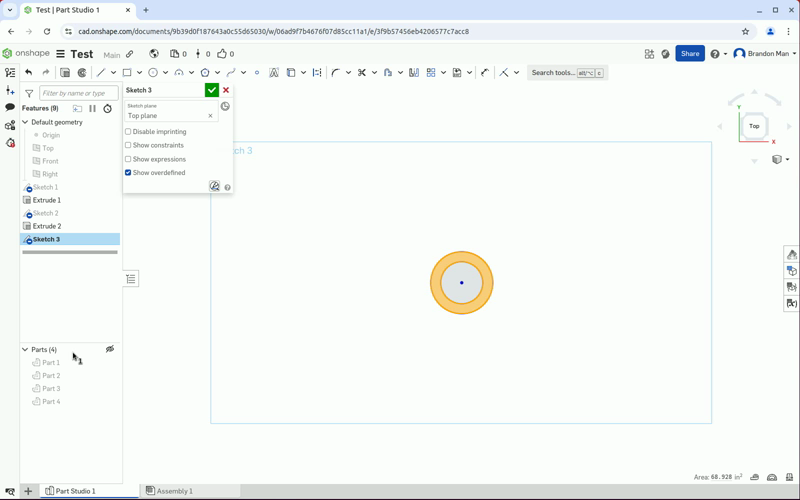
key(shift+y)
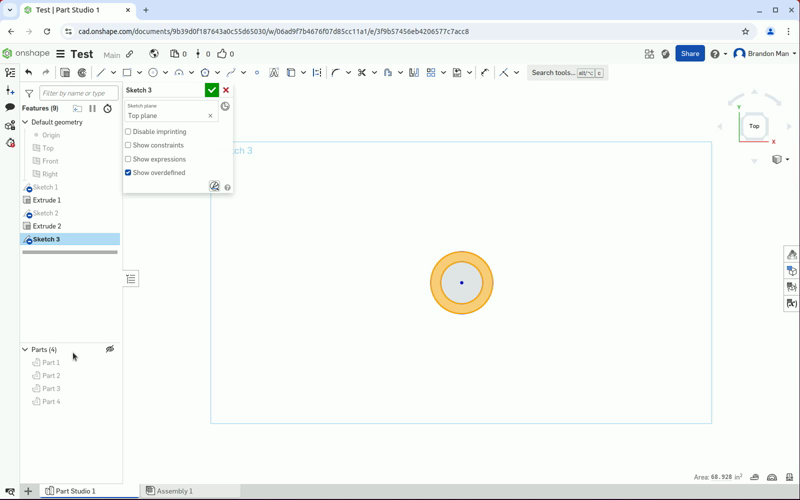
key(shift+e)
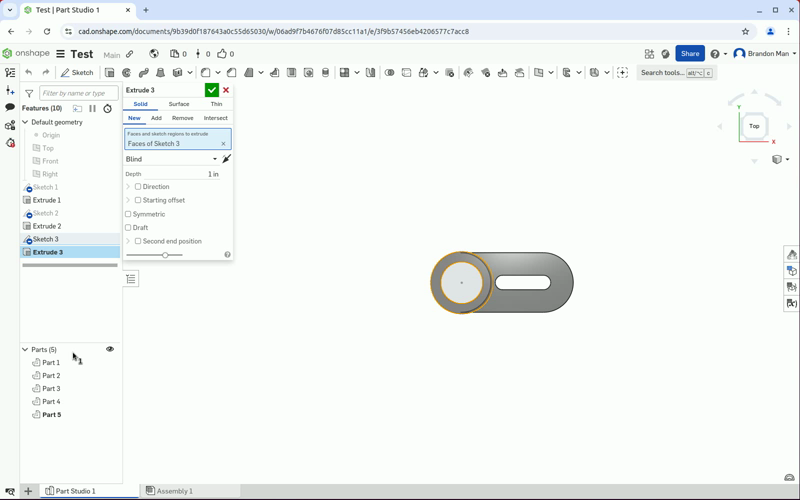
mouse_move(143, 106)
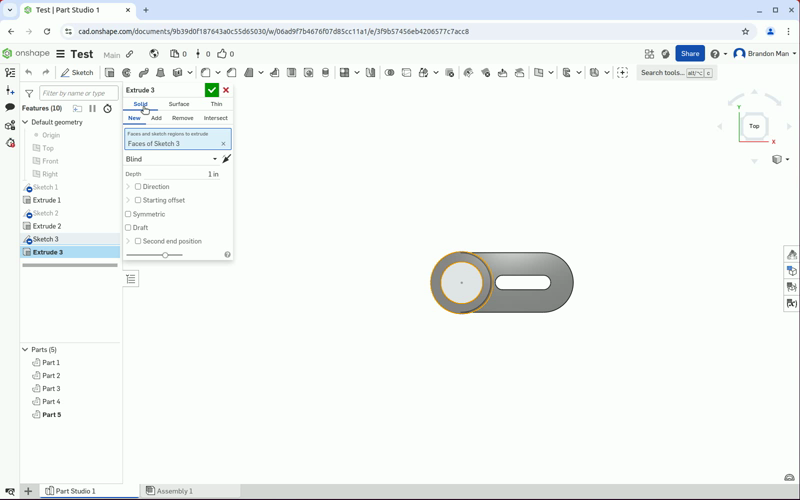
click(143, 106)
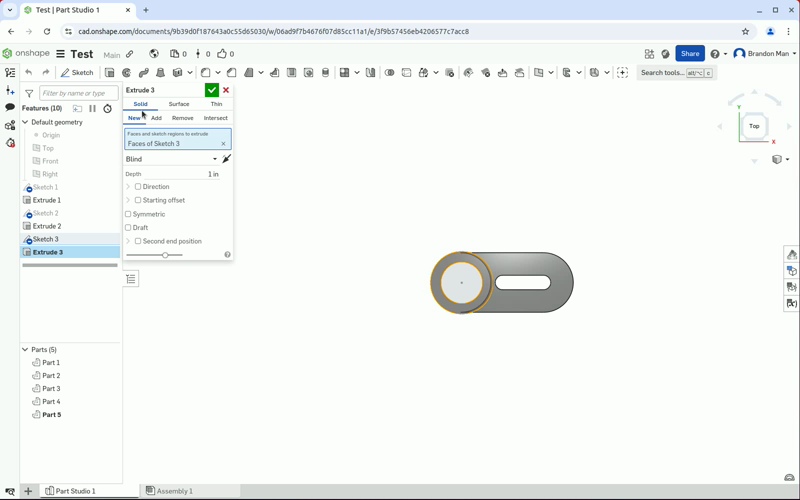
mouse_move(137, 120)
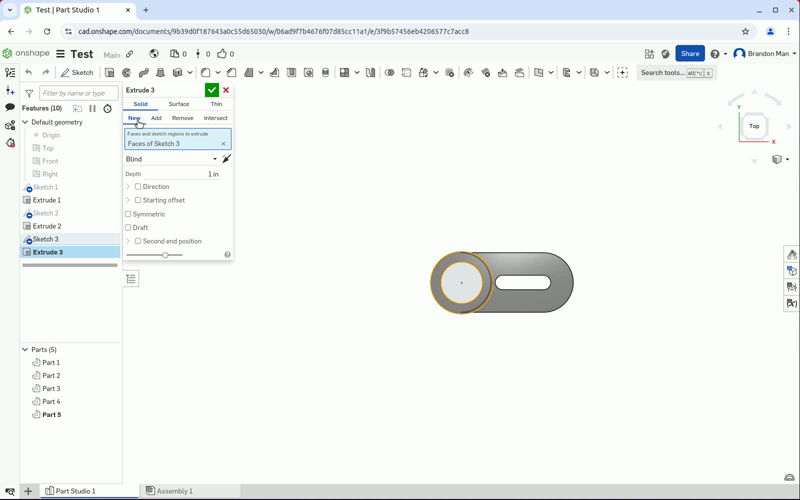
click(137, 120)
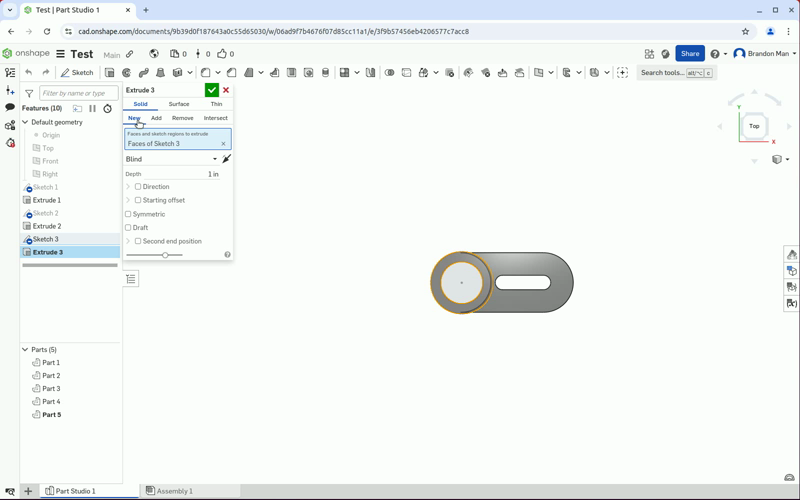
key(tab, 4)
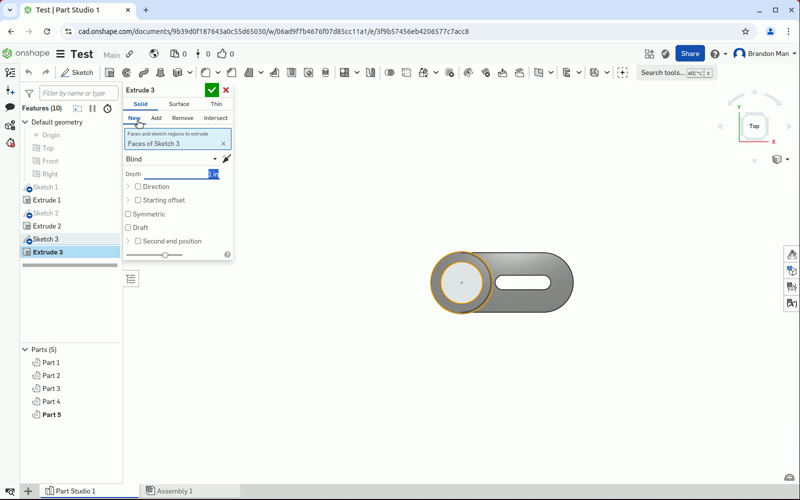
text(7.221)
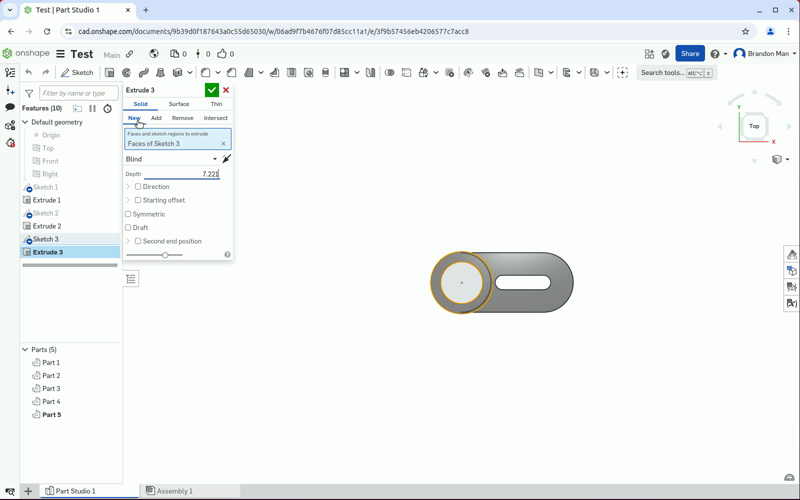
key(enter)
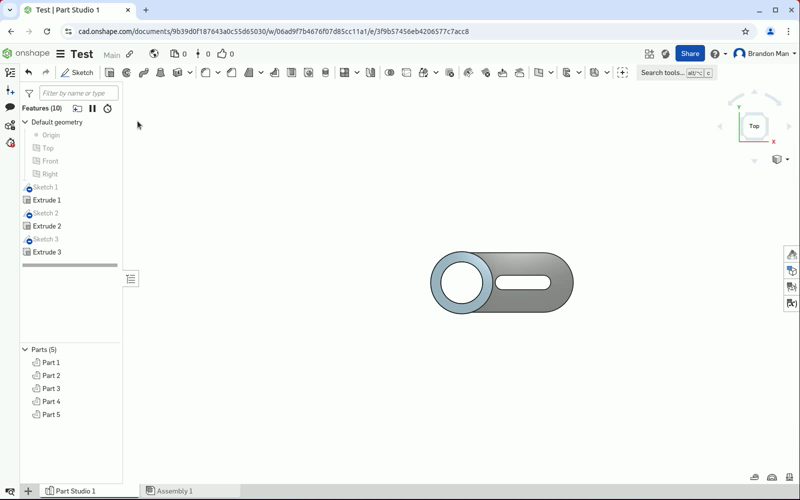
key(shift+h)
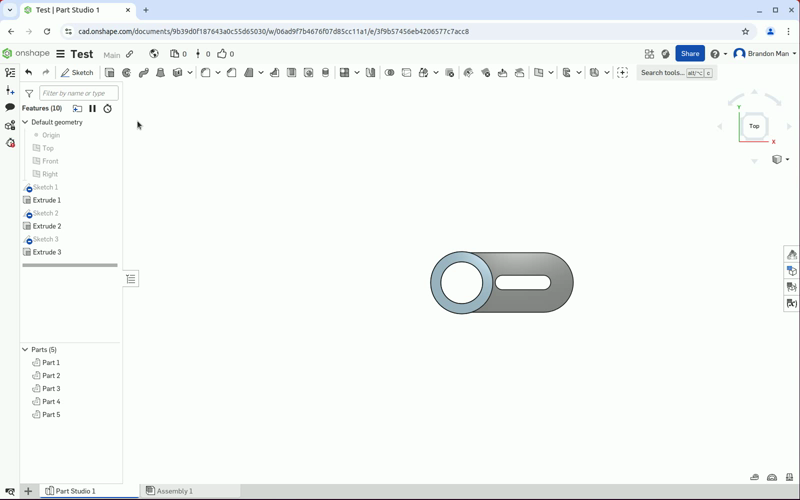
key(shift+h)
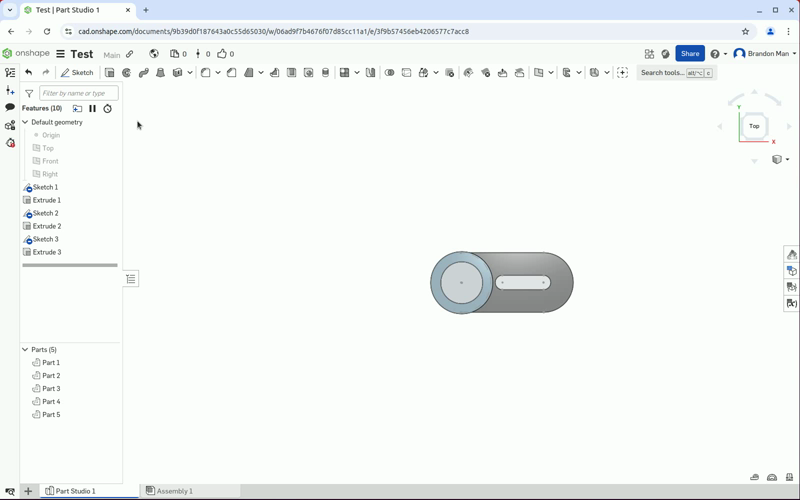
key(shift+7)
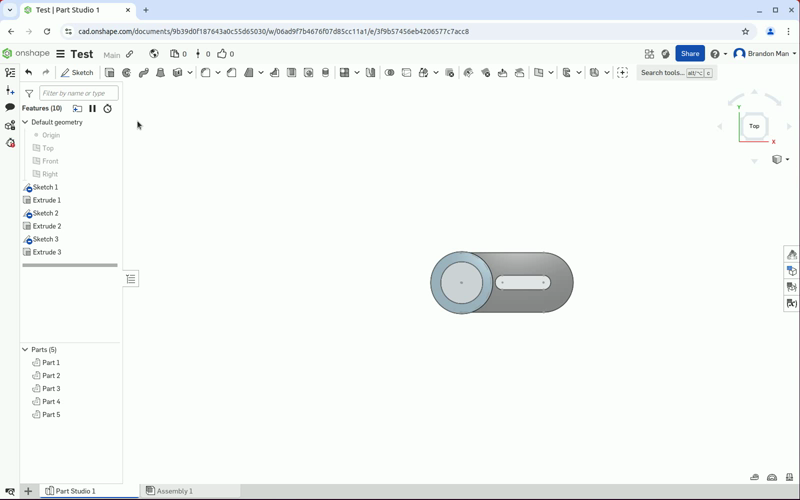
key(up, 3)
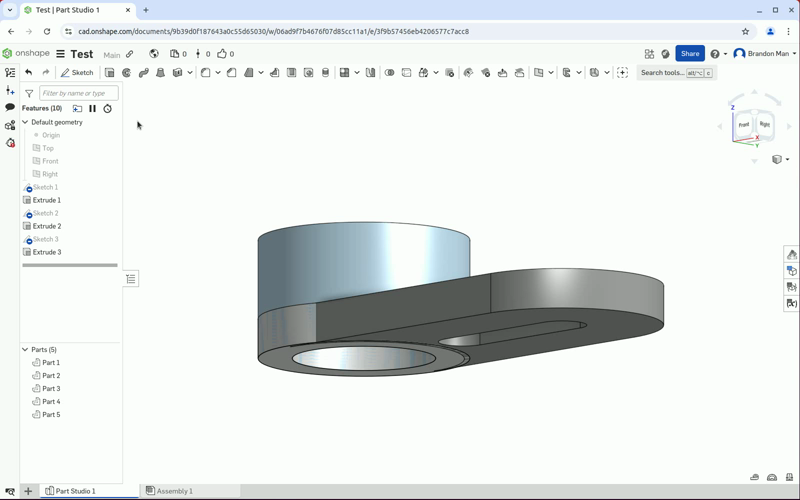
key(left, 3)
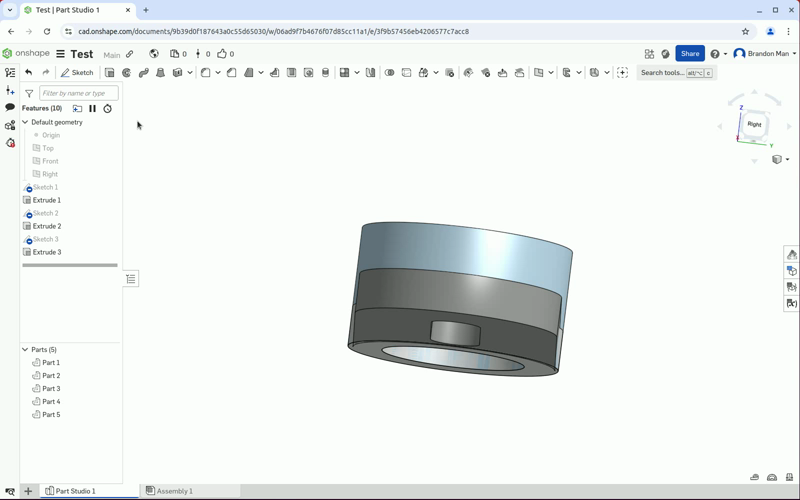
key(right, 3)
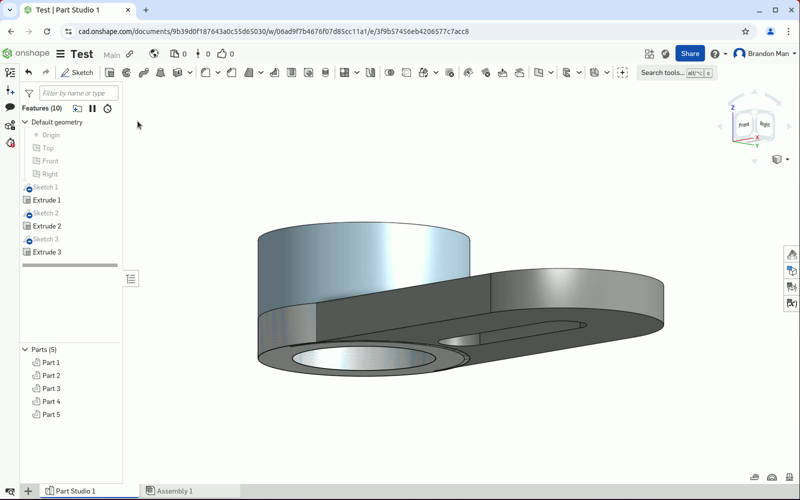
key(down, 3)
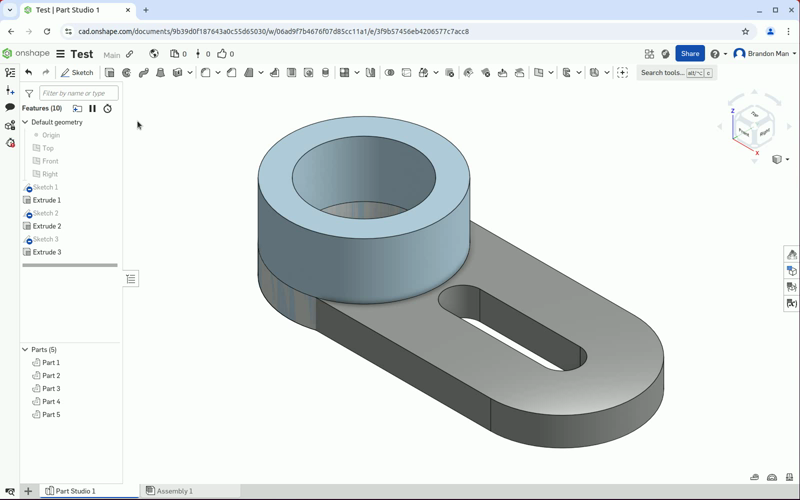
mouse_move(73, 189)
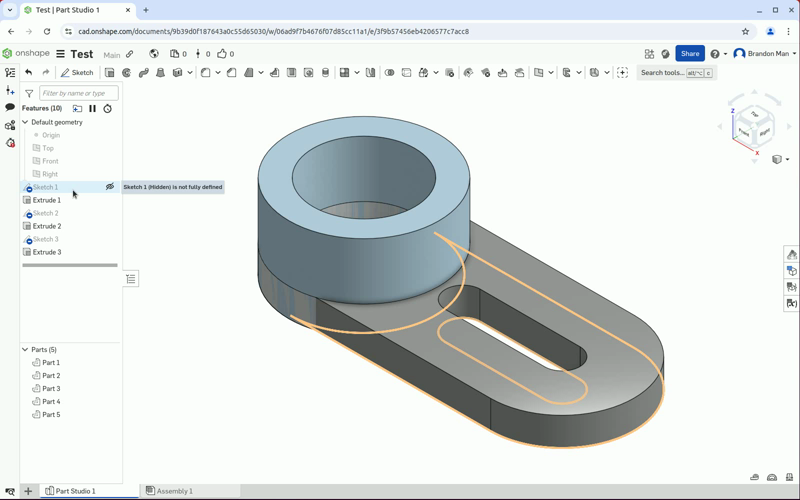
click(73, 189)